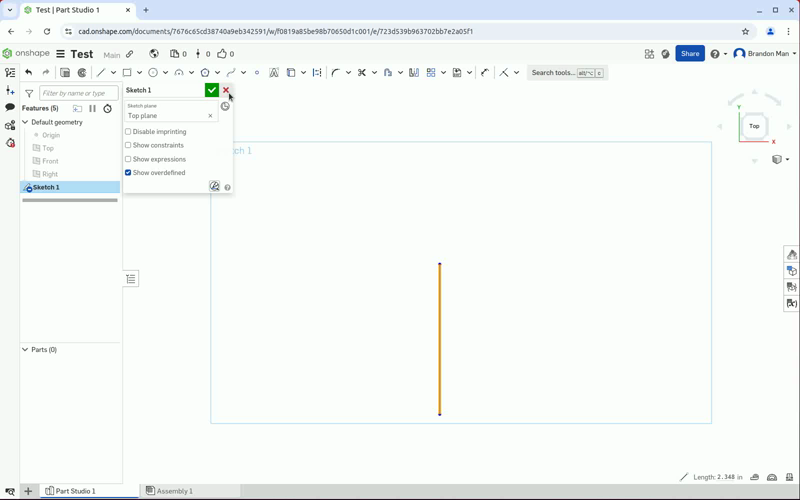
key(shift+h)
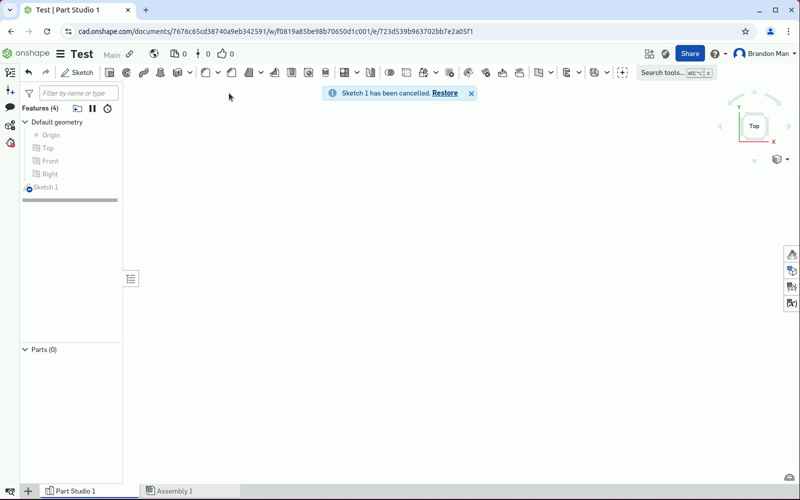
mouse_move(73, 352)
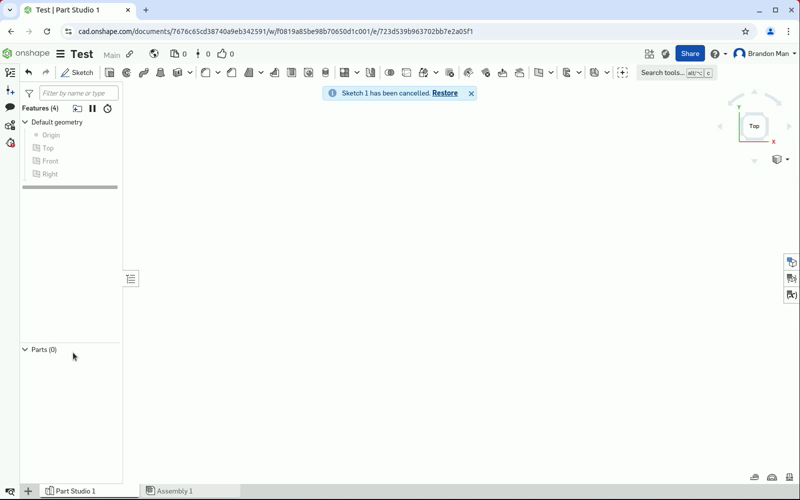
key(y)
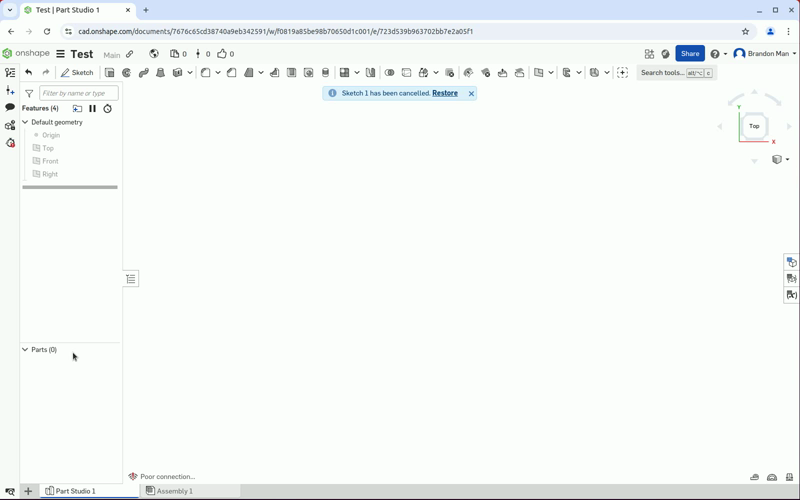
key(shift+p)
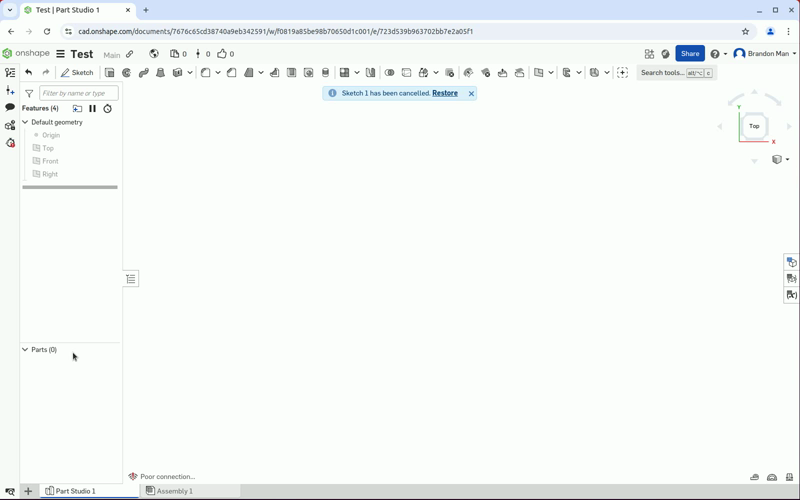
key(space)
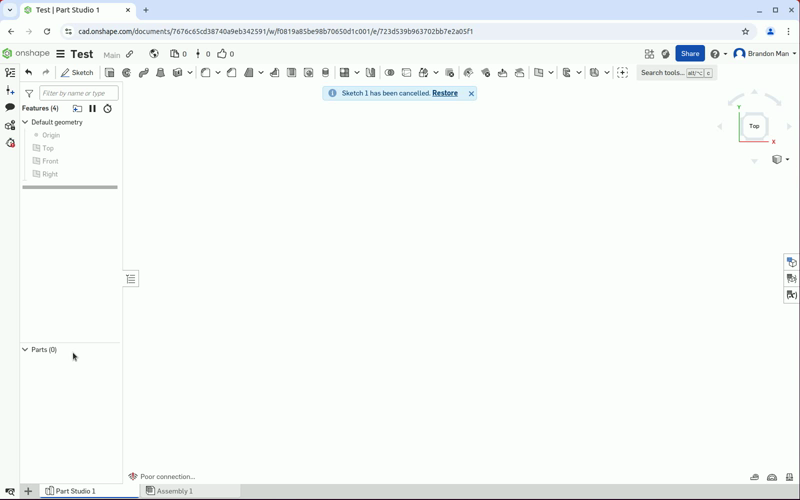
key_down(shift)
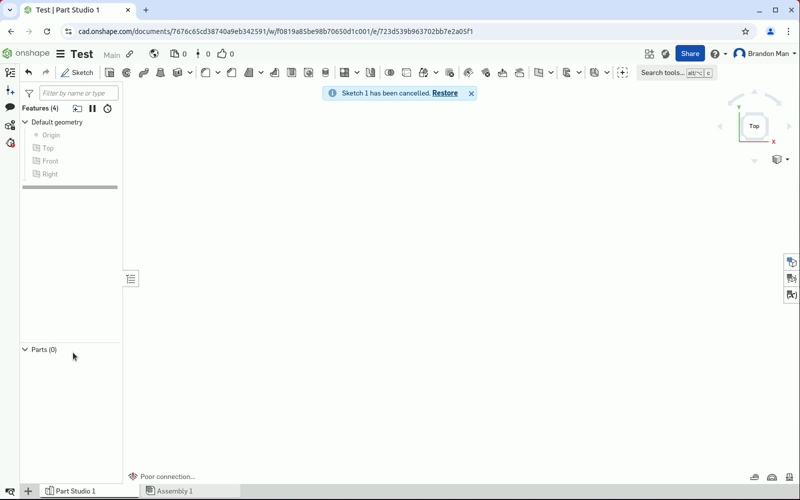
key(up)
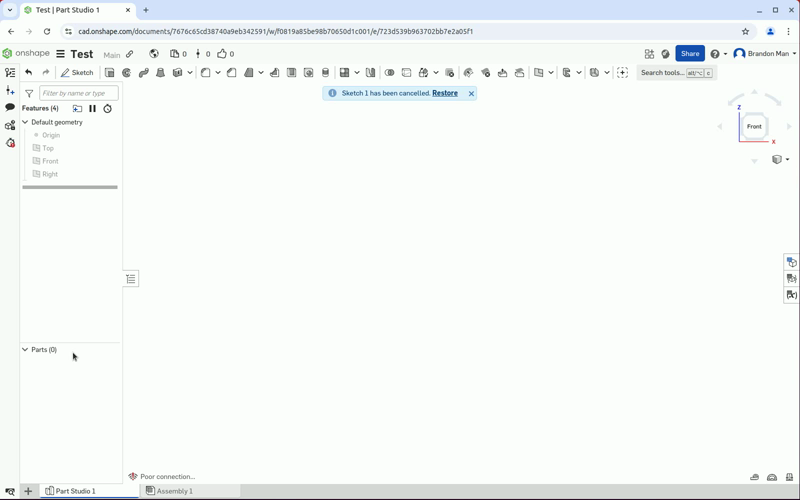
key_up(shift)
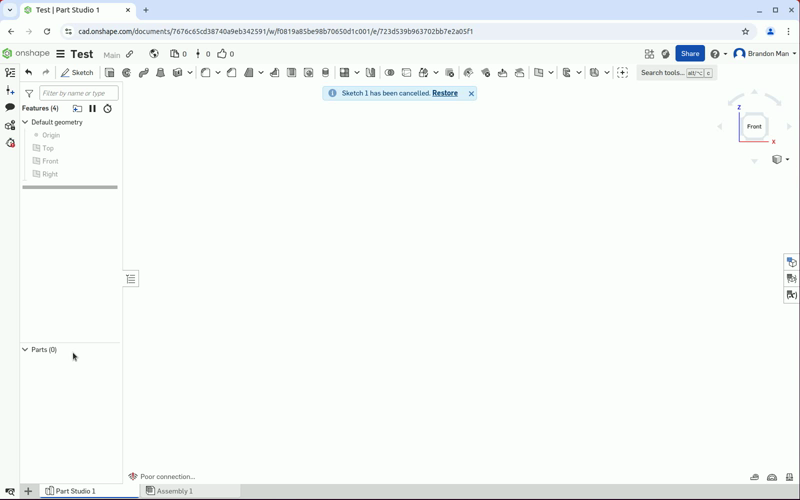
mouse_move(73, 352)
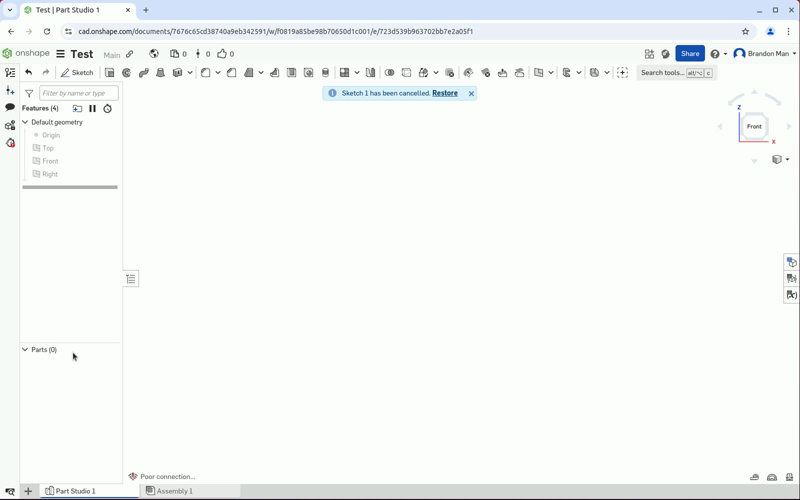
key(shift+y)
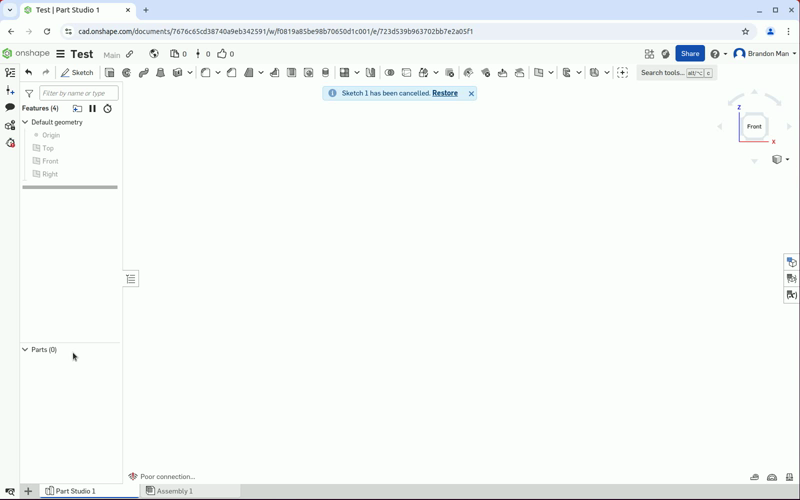
key(shift+s)
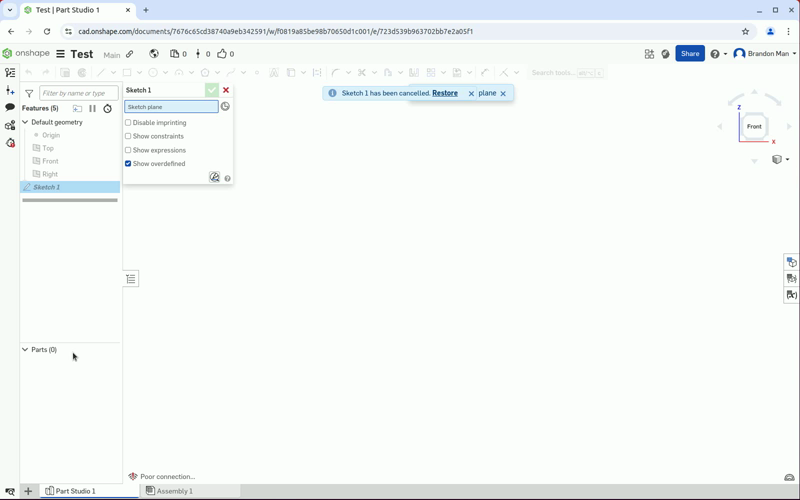
mouse_move(73, 163)
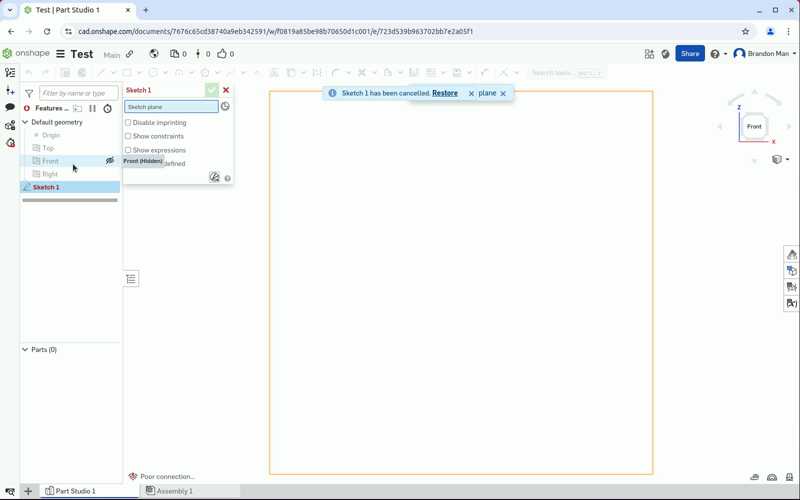
click(73, 163)
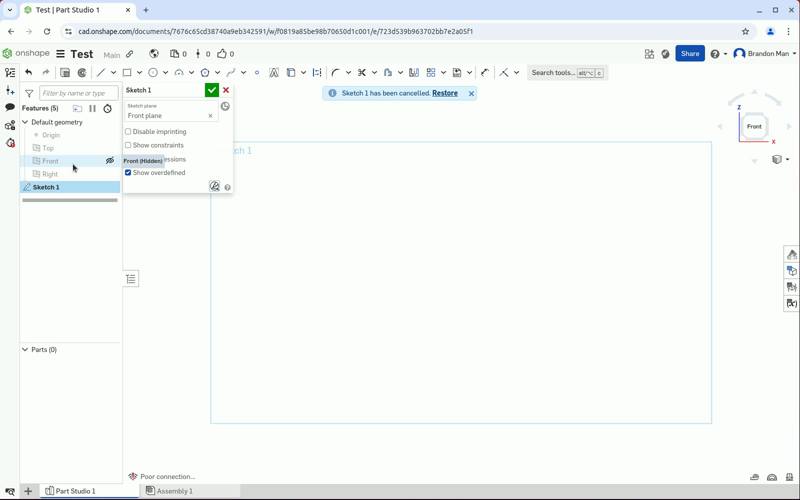
mouse_move(73, 352)
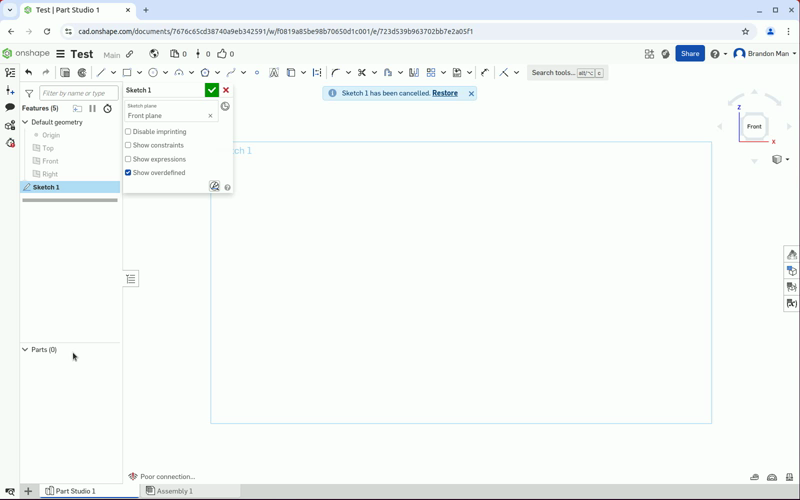
key(y)
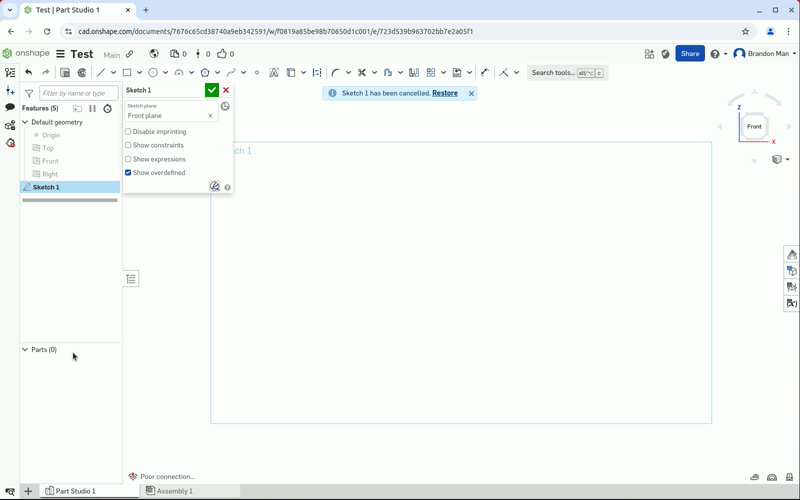
key(c)
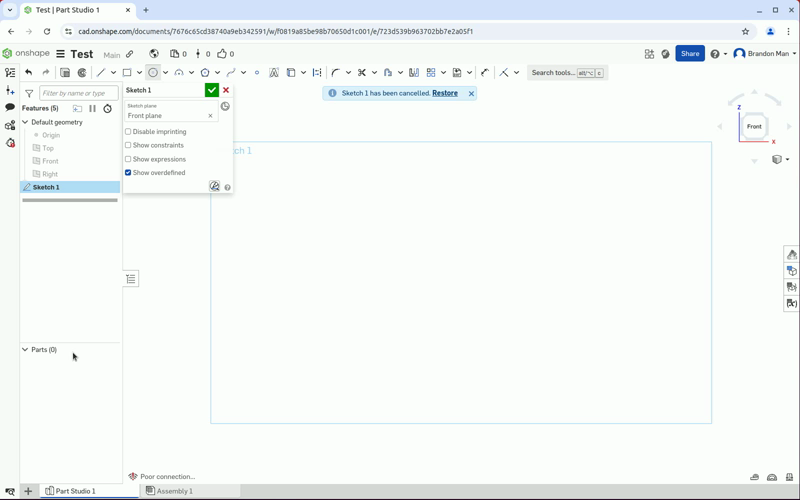
key_down(shift)
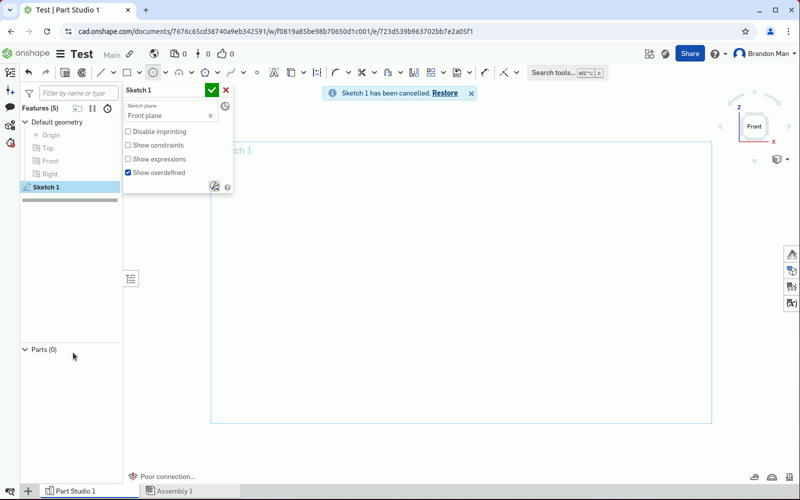
mouse_move(461, 282)
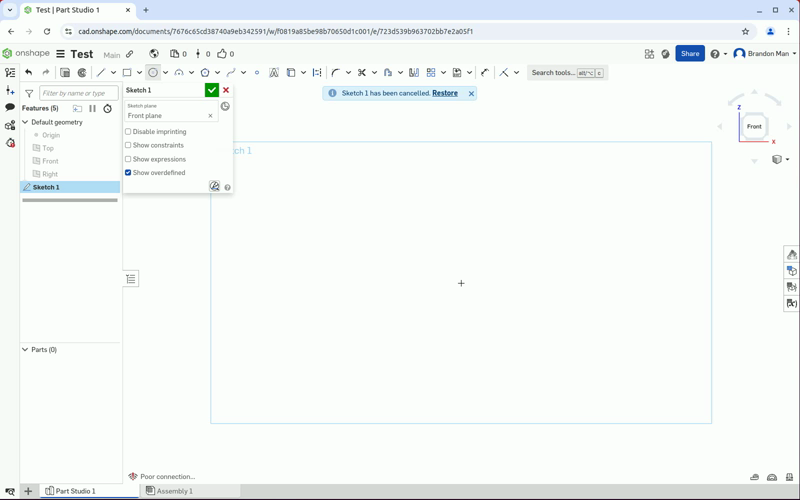
click(461, 282)
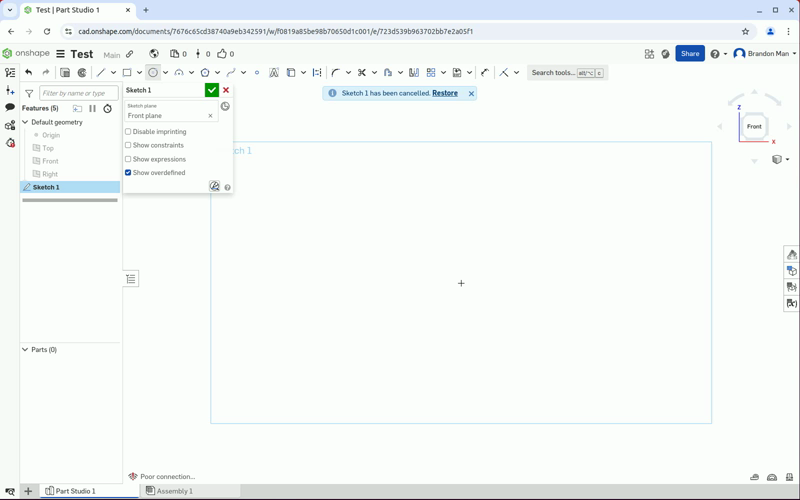
key_up(shift)
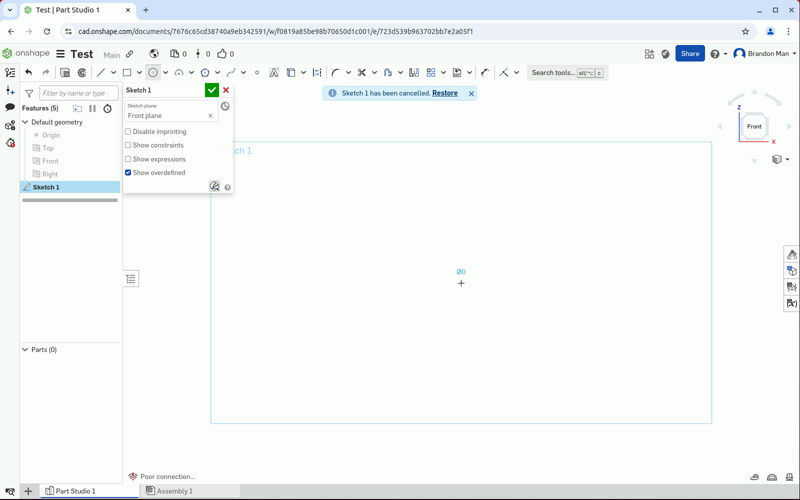
mouse_move(574, 282)
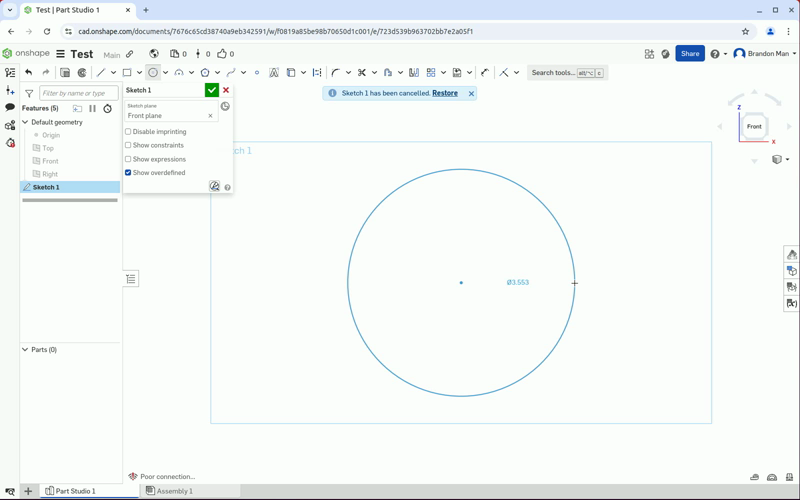
click(574, 282)
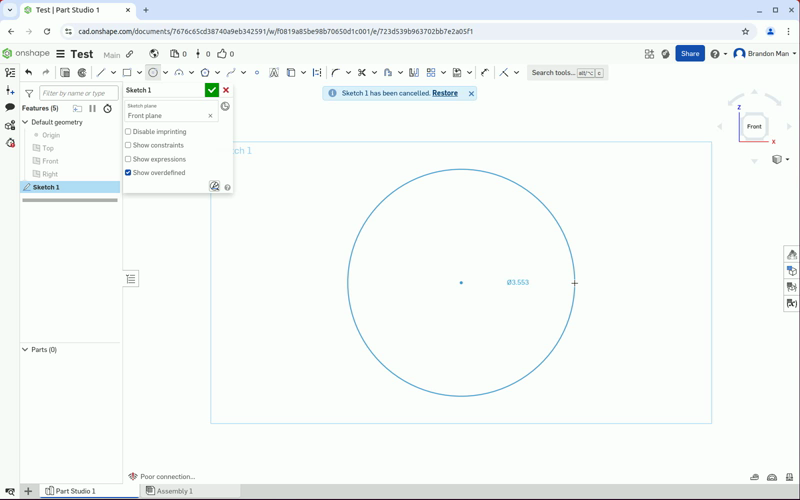
key(esc)
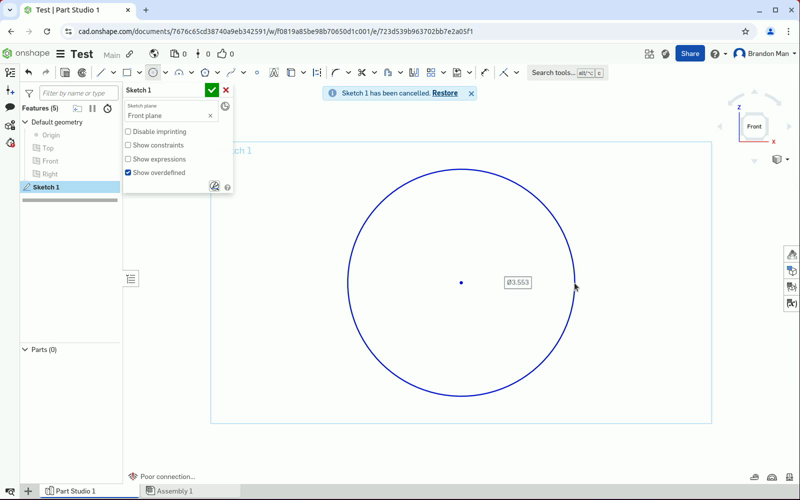
mouse_move(434, 285)
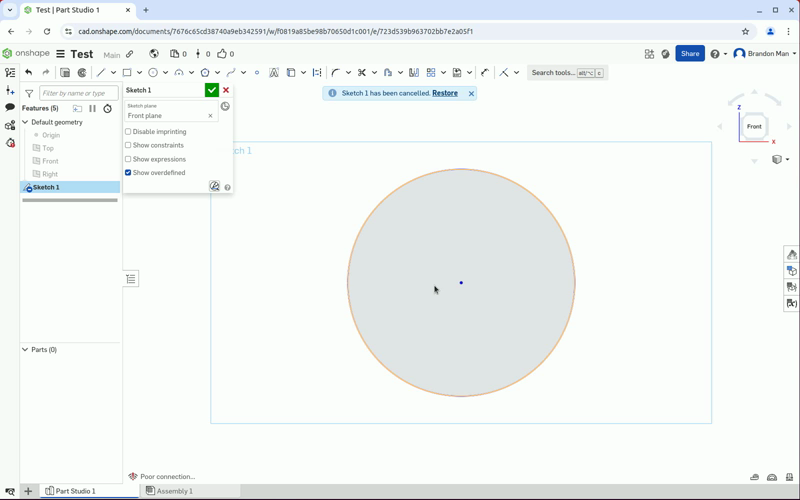
click(434, 285)
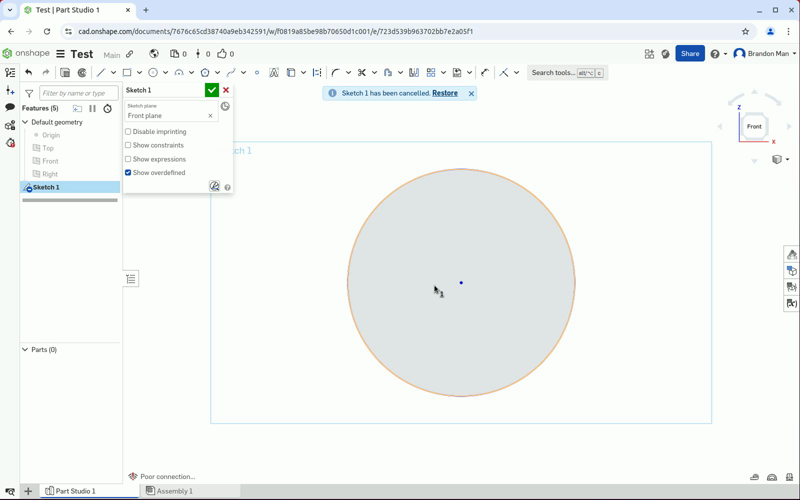
mouse_move(73, 352)
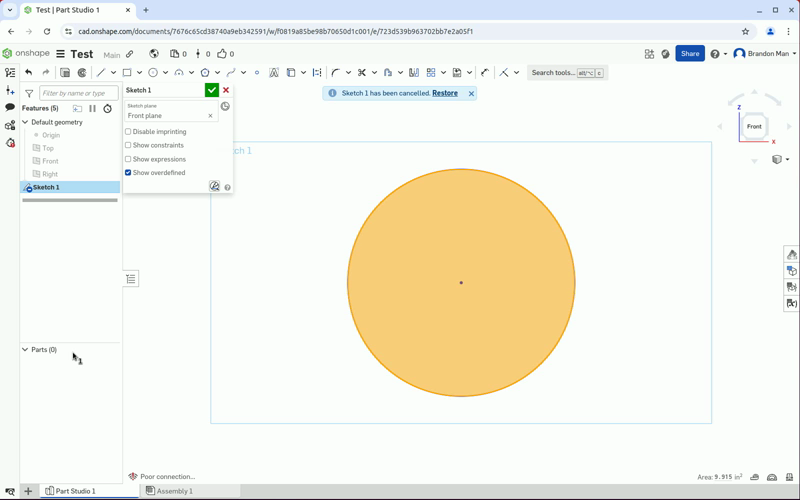
key(shift+y)
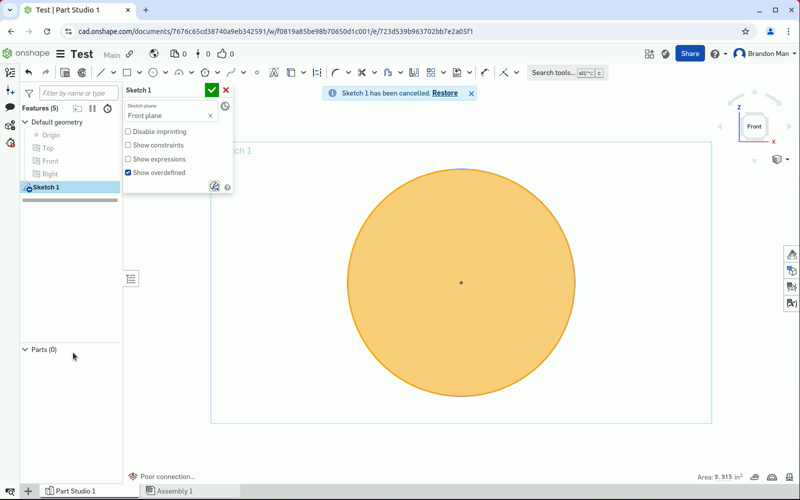
key(shift+e)
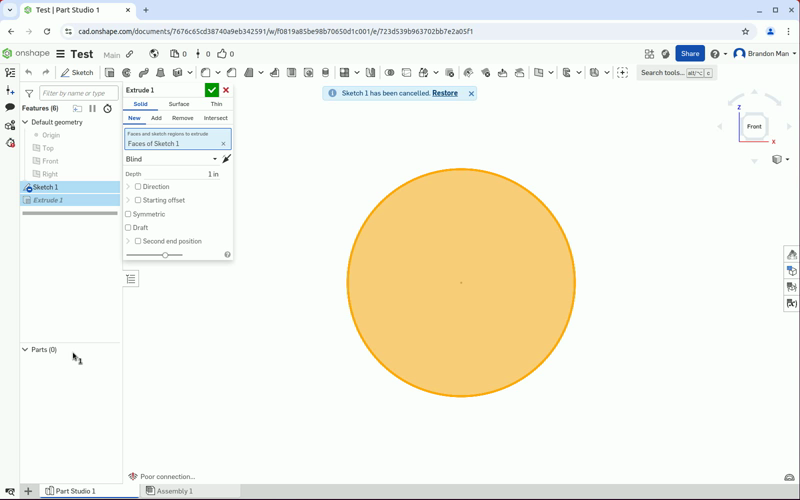
mouse_move(143, 106)
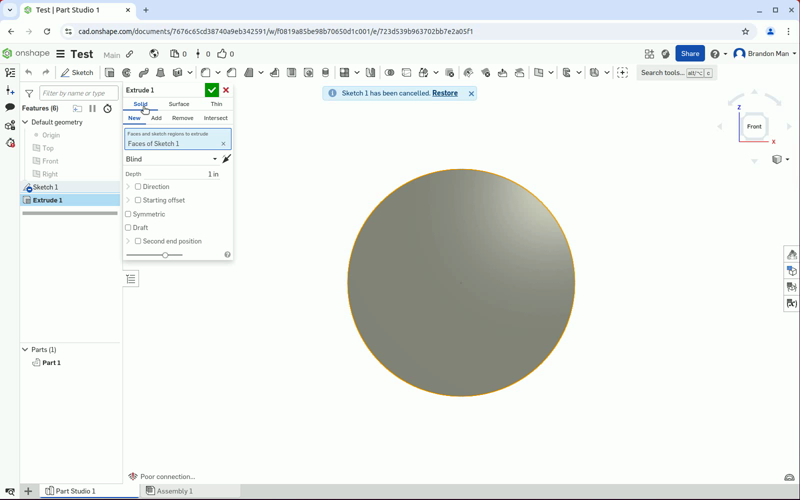
click(143, 106)
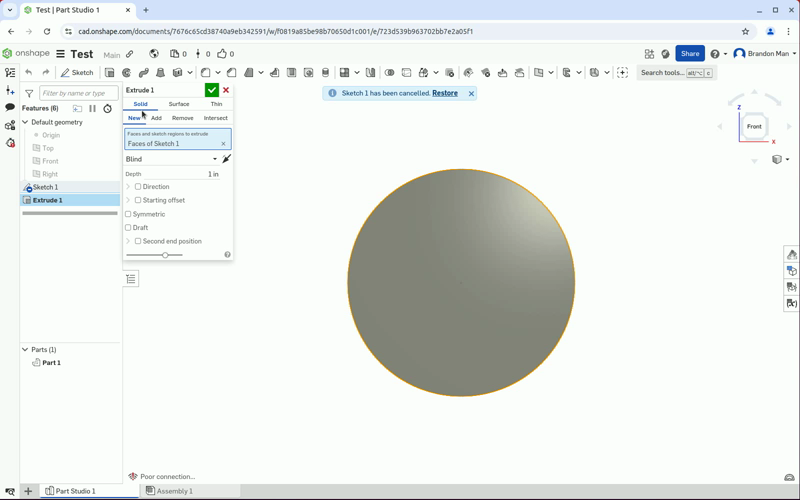
mouse_move(137, 120)
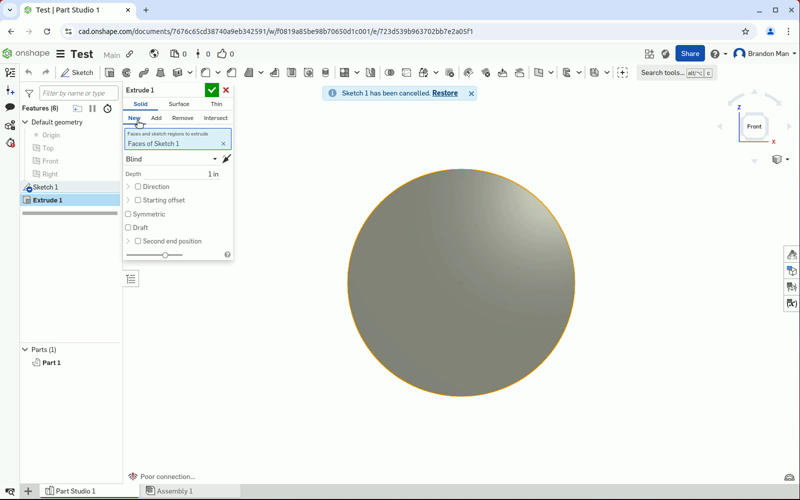
click(137, 120)
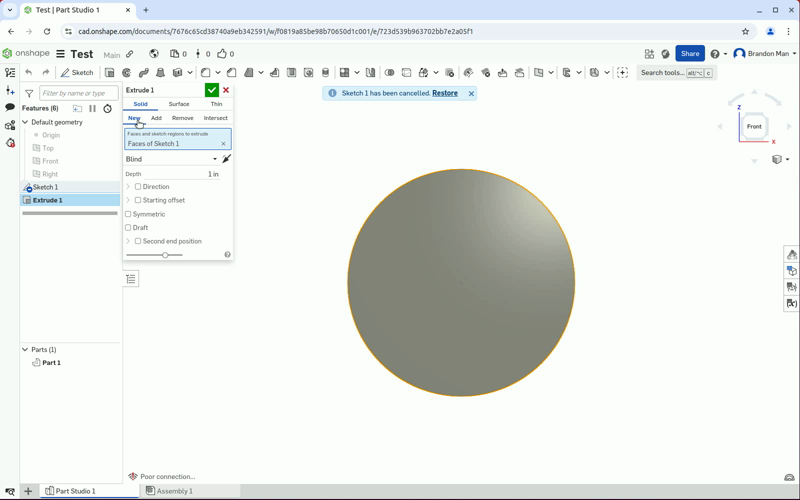
key(tab, 4)
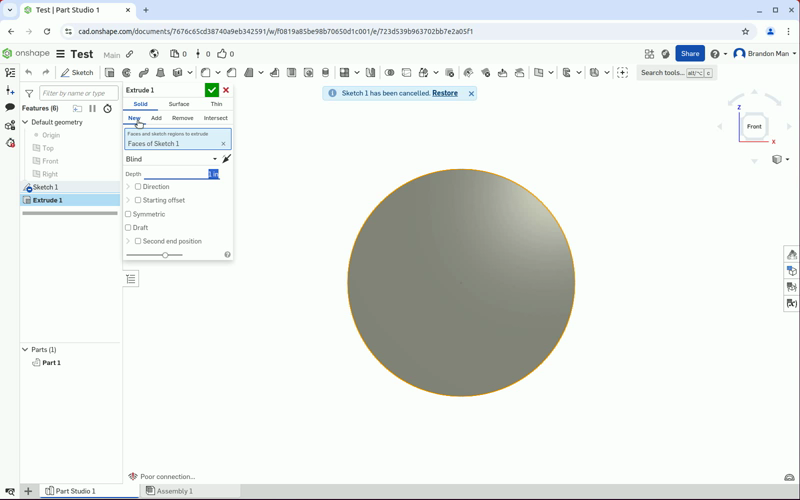
text(0.11)
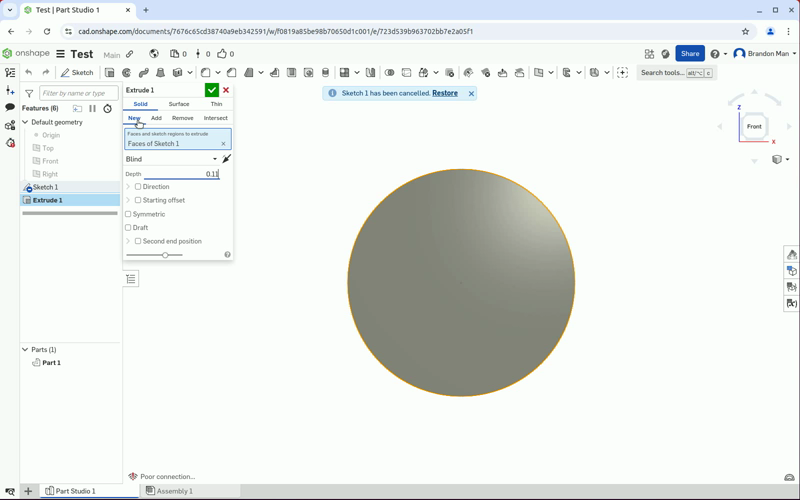
key(enter)
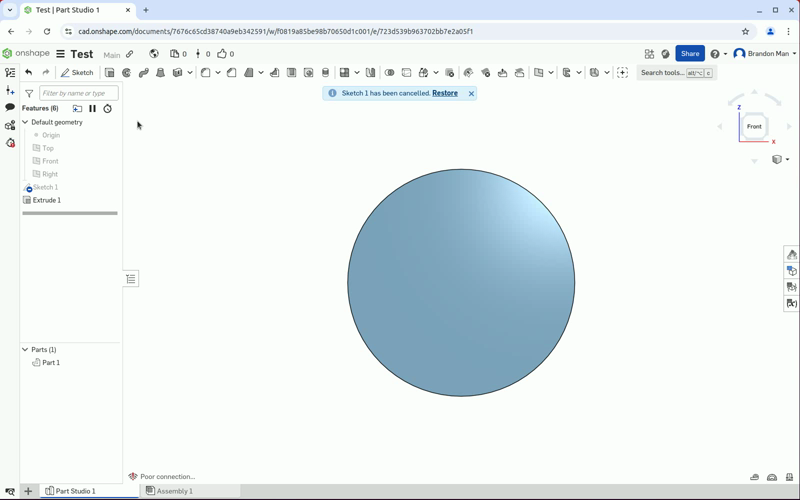
key(shift+h)
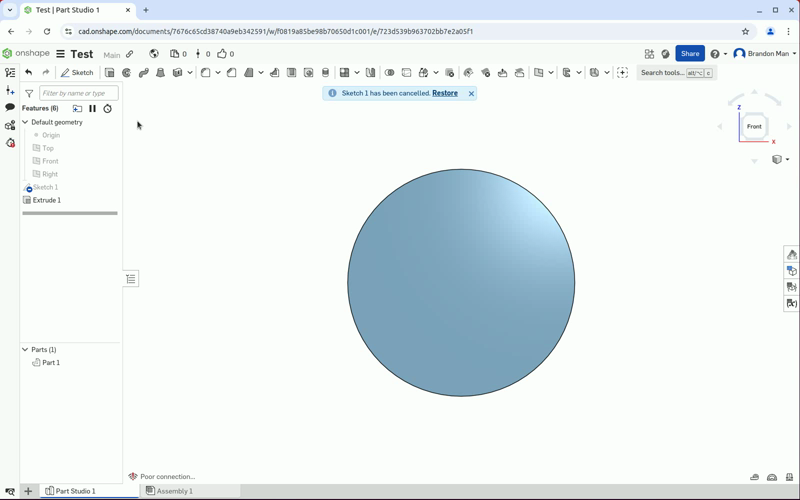
key(shift+h)
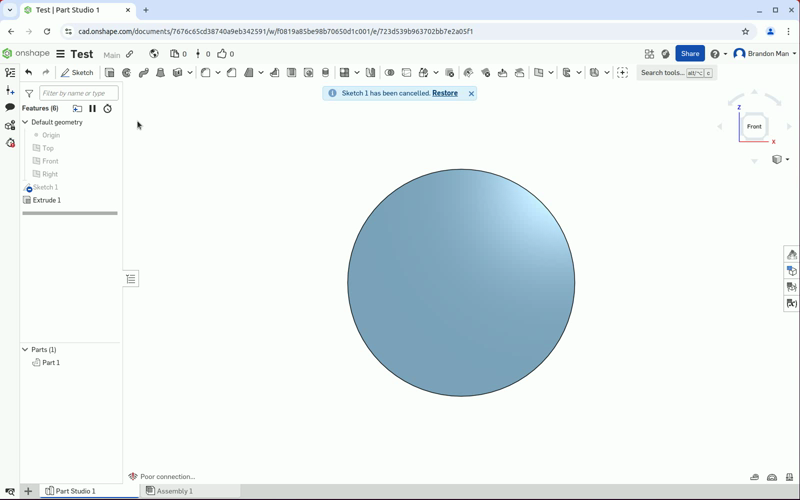
mouse_move(73, 189)
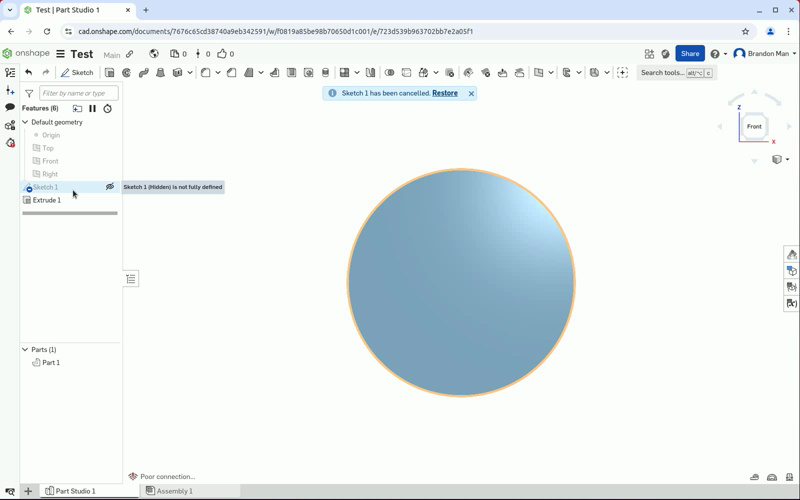
click(73, 189)
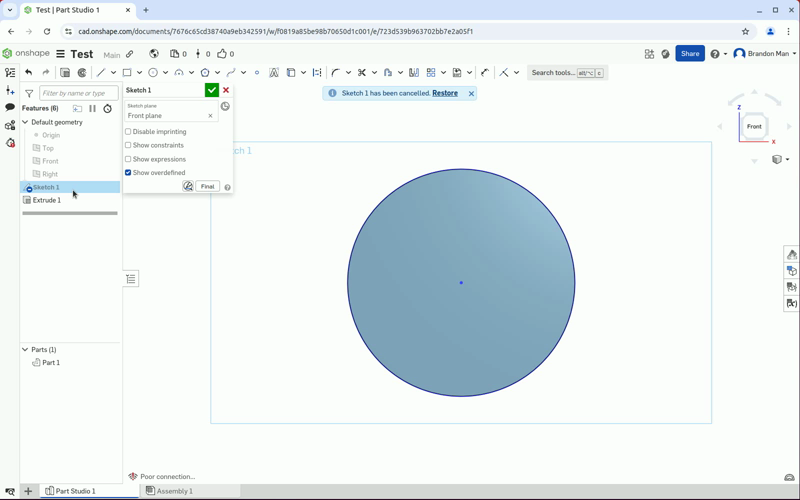
mouse_move(229, 92)
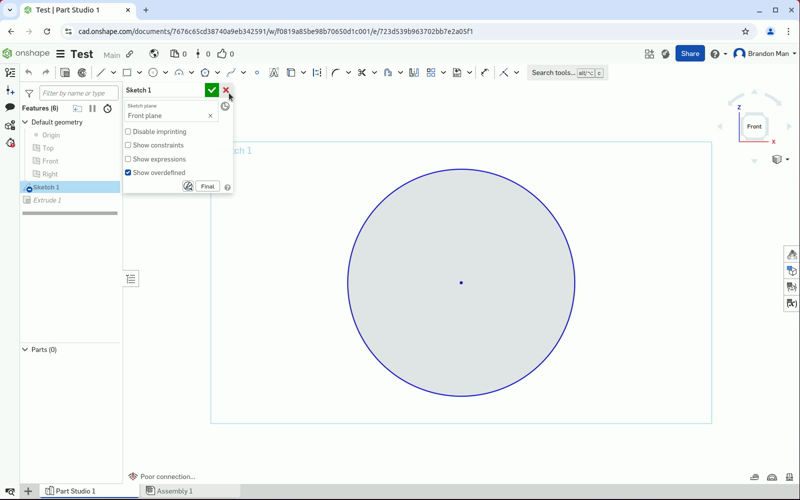
click(229, 92)
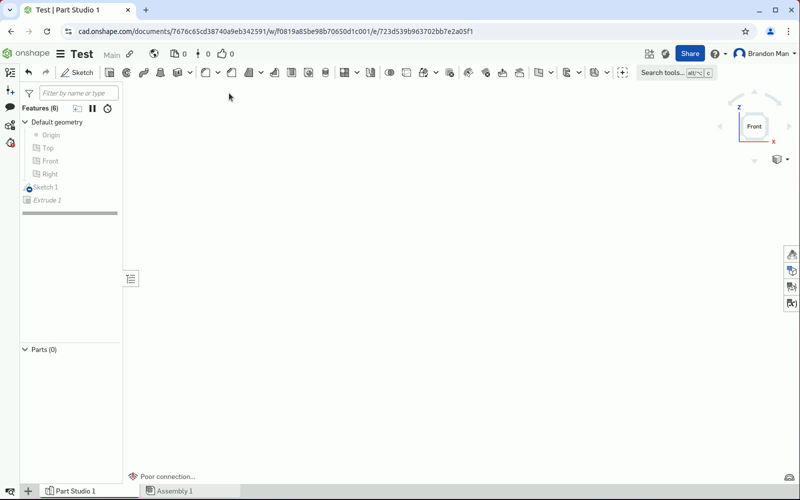
mouse_move(541, 75)
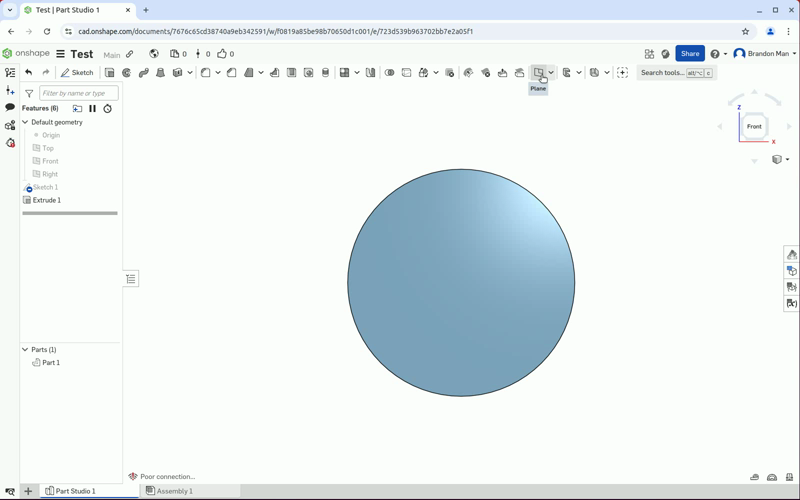
click(541, 75)
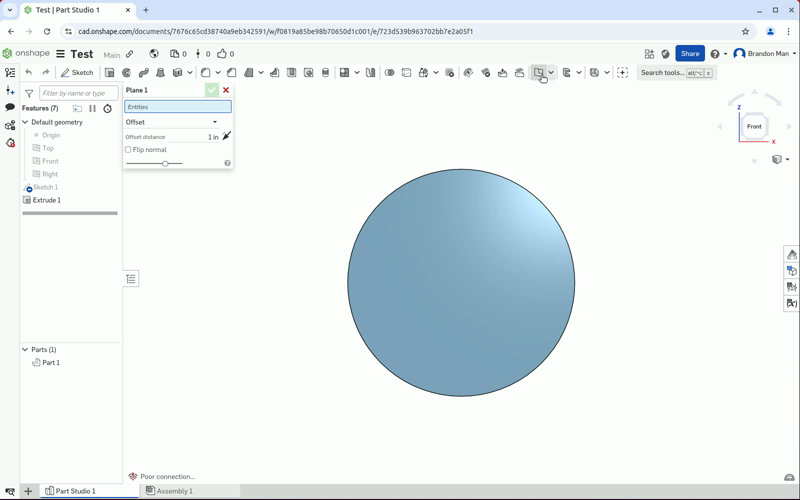
mouse_move(73, 163)
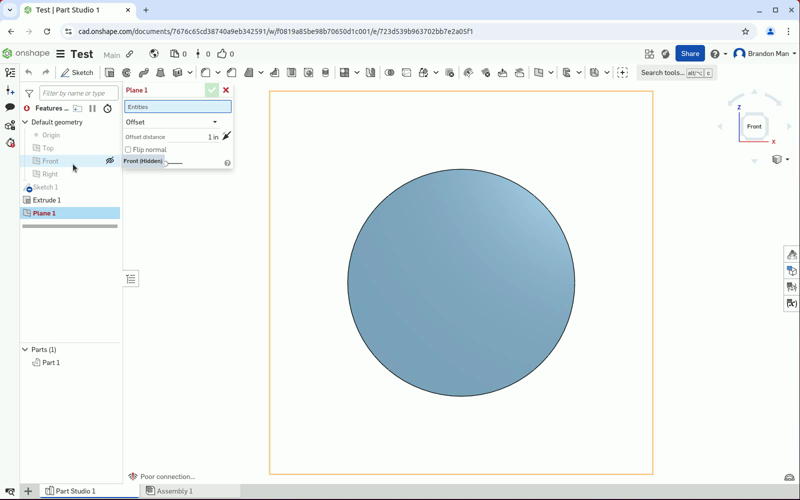
click(73, 163)
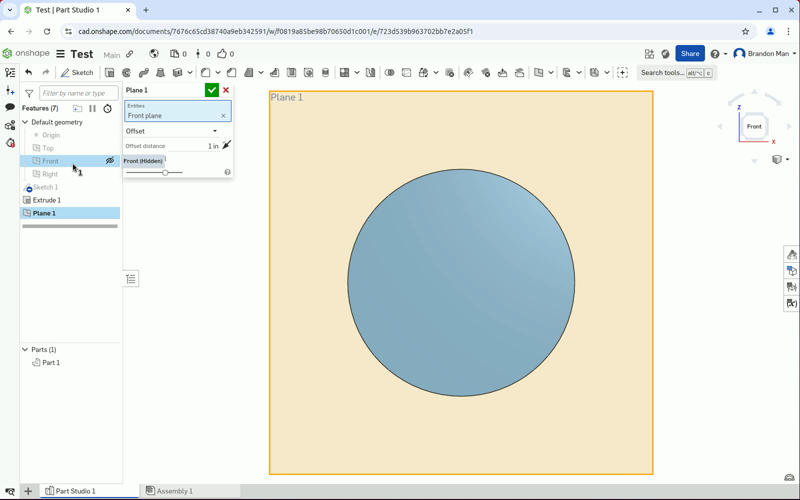
key(tab, 2)
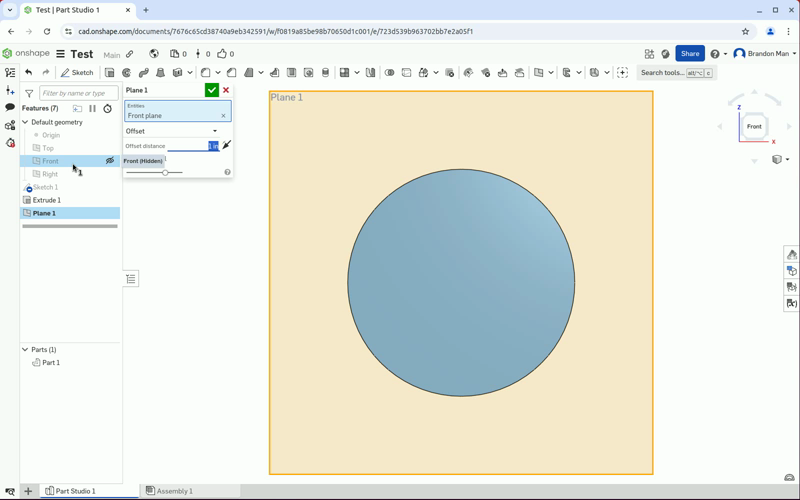
text(0.11)
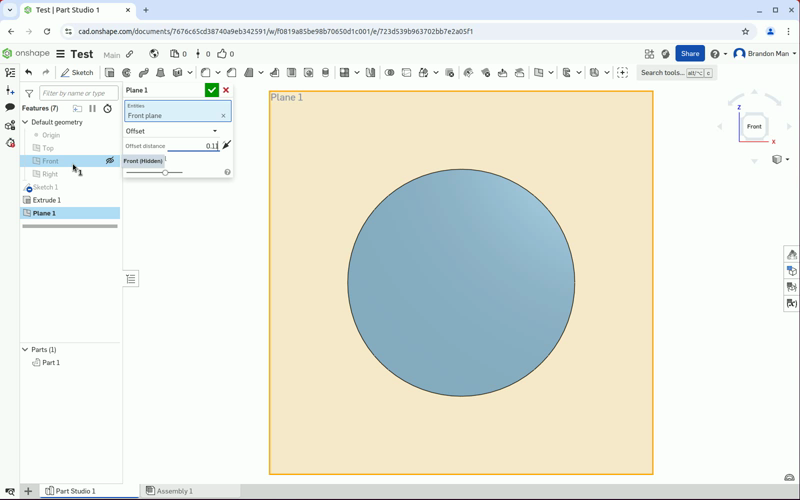
key(enter, 2)
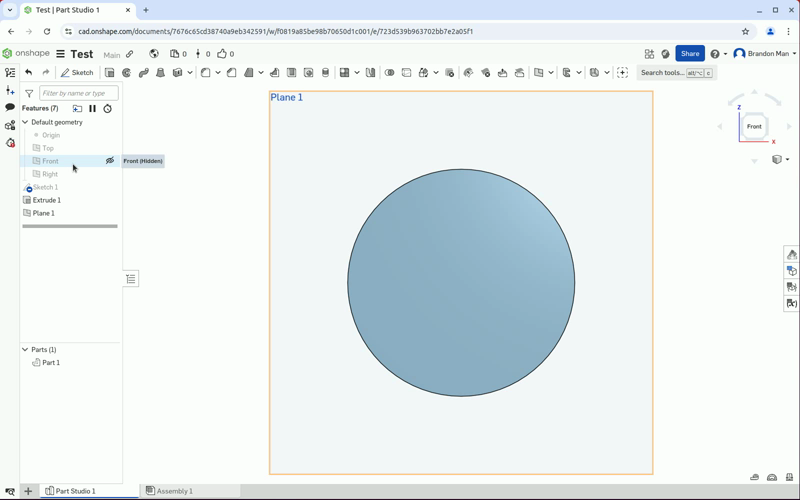
key(shift+s)
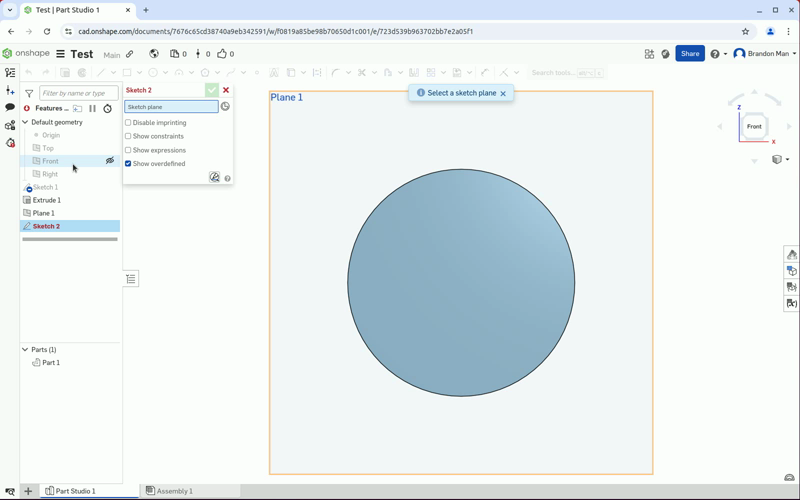
mouse_move(73, 215)
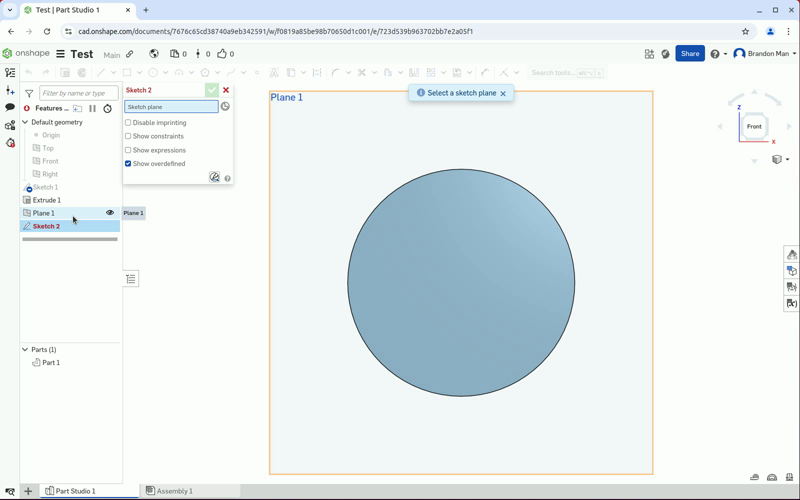
click(73, 215)
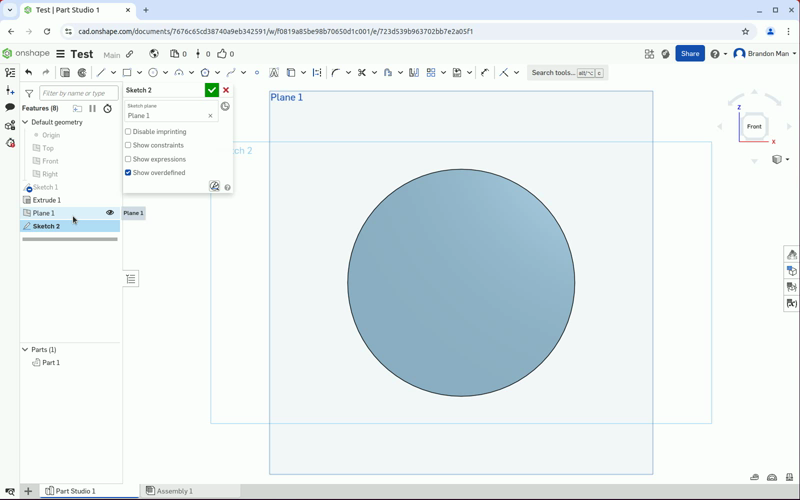
mouse_move(73, 352)
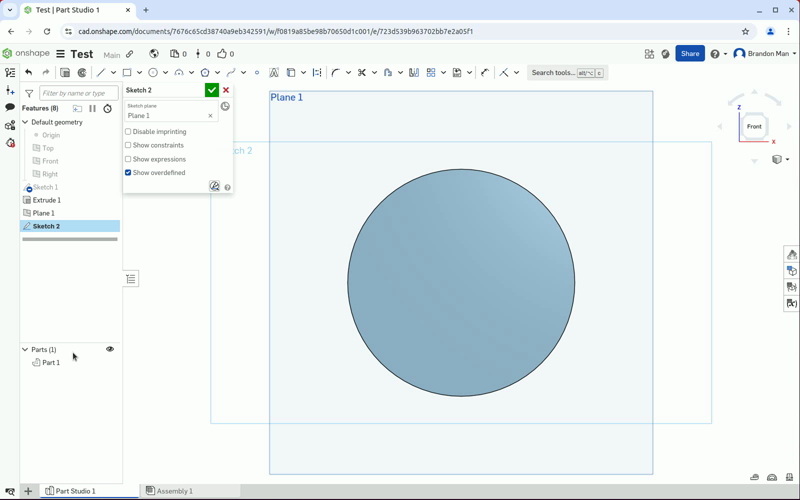
key(y)
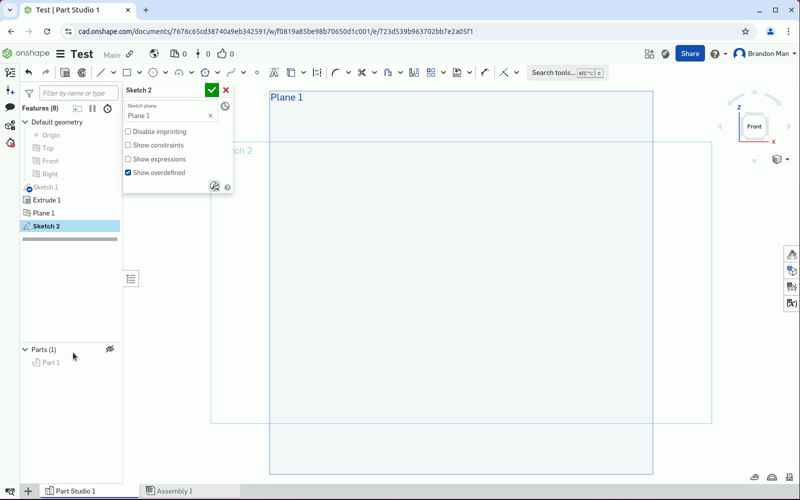
key(a)
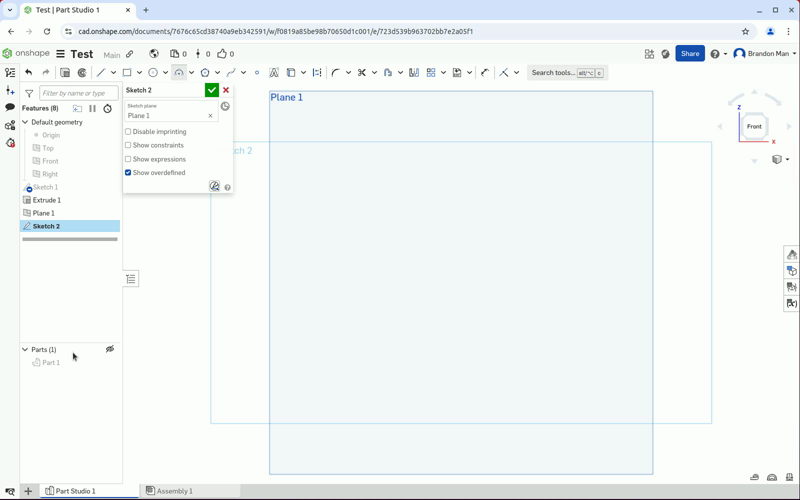
key_down(shift)
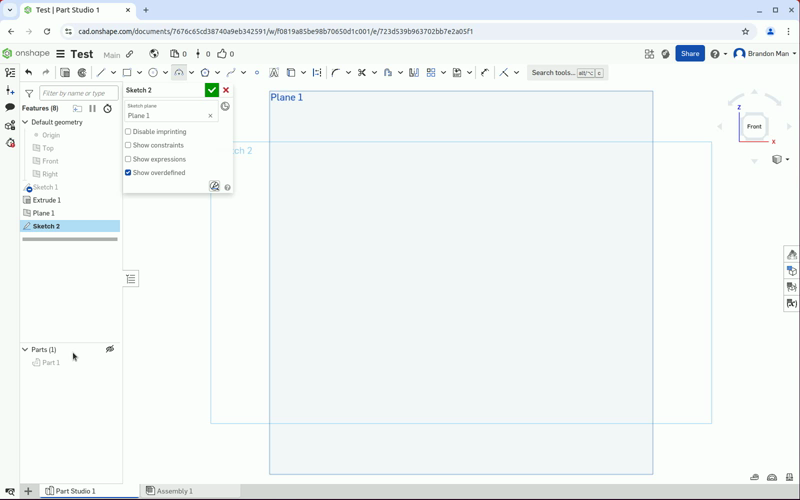
mouse_move(453, 170)
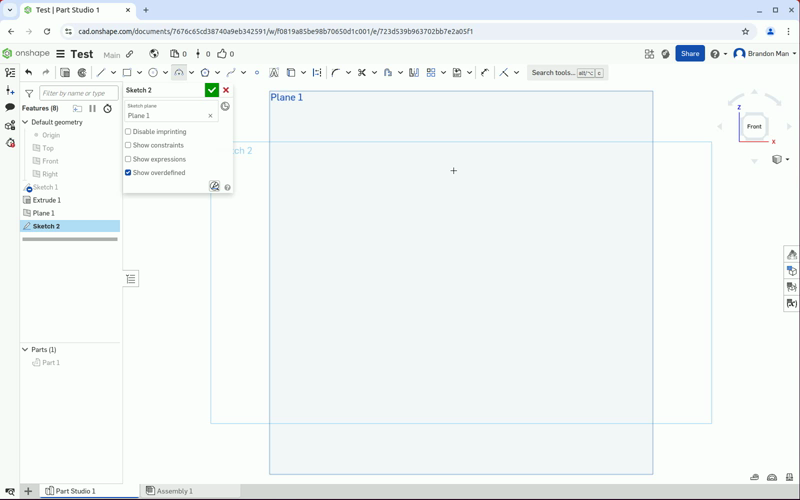
click(453, 170)
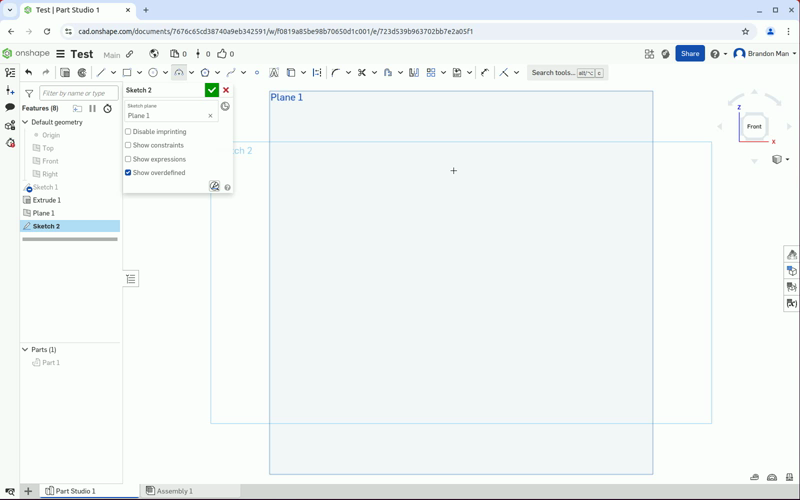
key_up(shift)
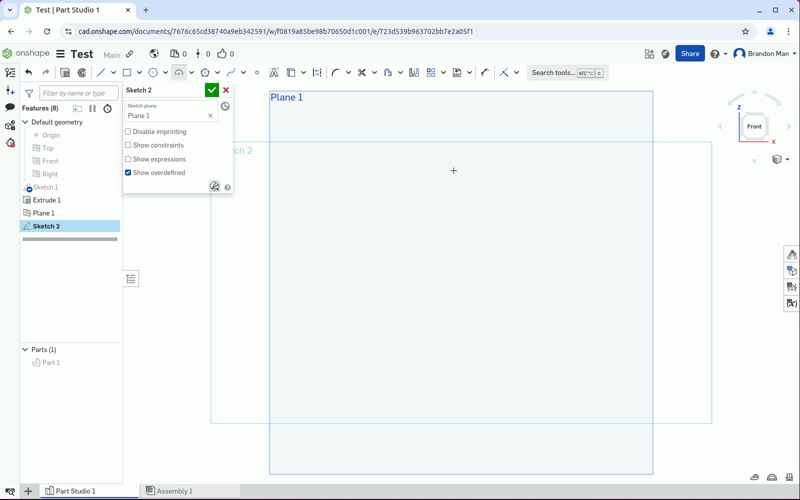
key_down(shift)
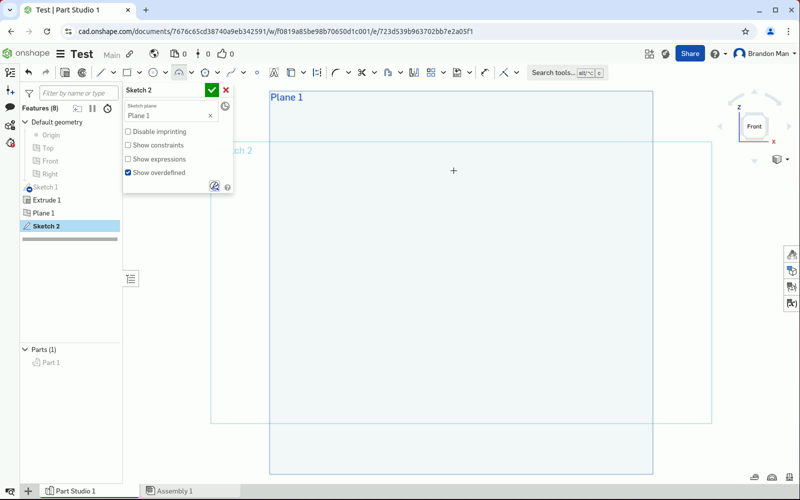
mouse_move(469, 170)
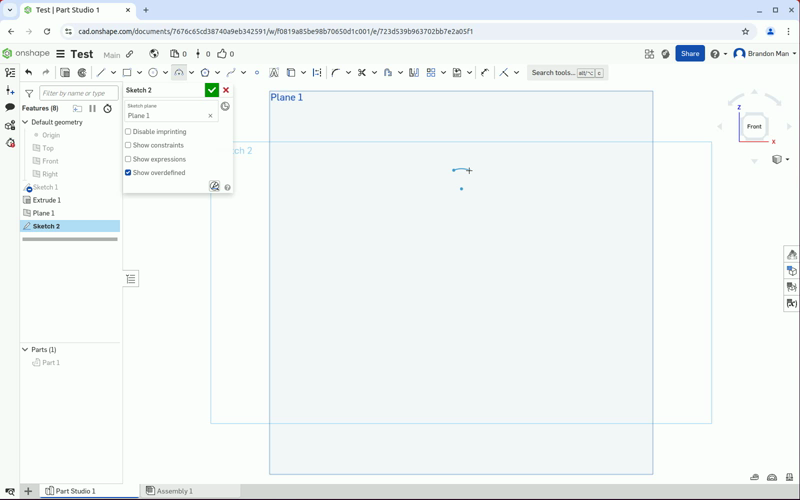
click(469, 170)
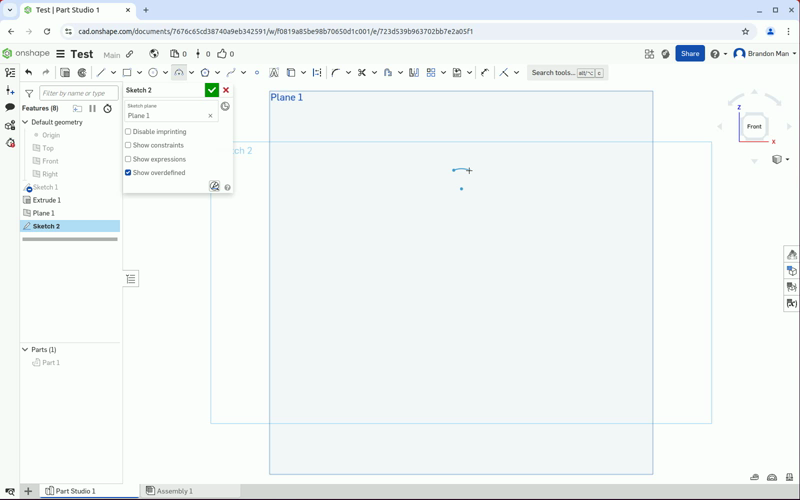
mouse_move(461, 169)
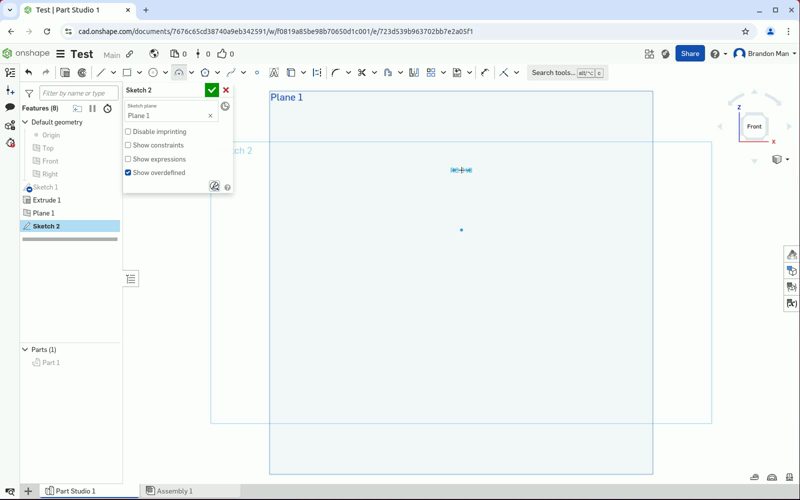
click(461, 169)
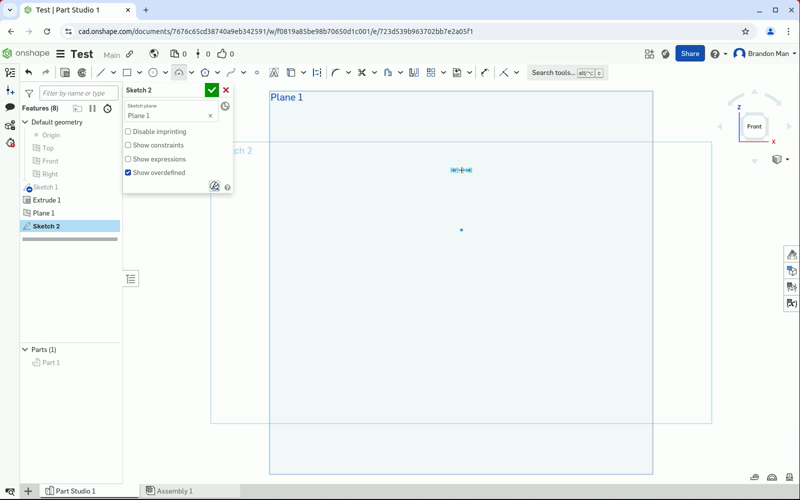
key_up(shift)
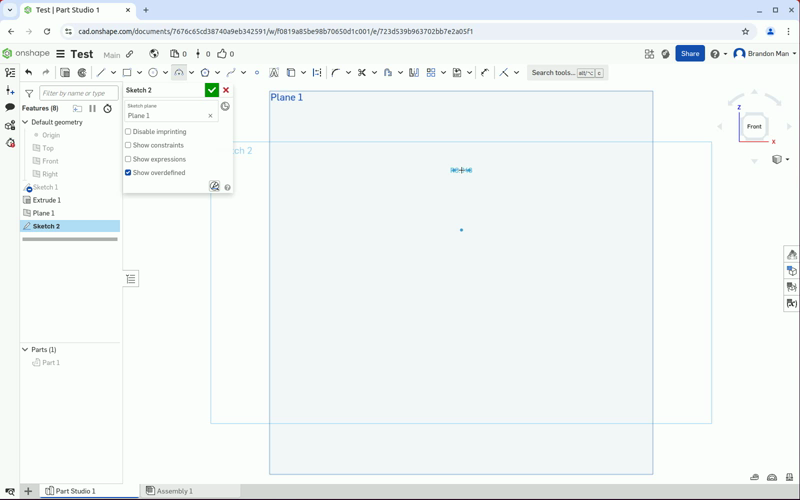
key(esc)
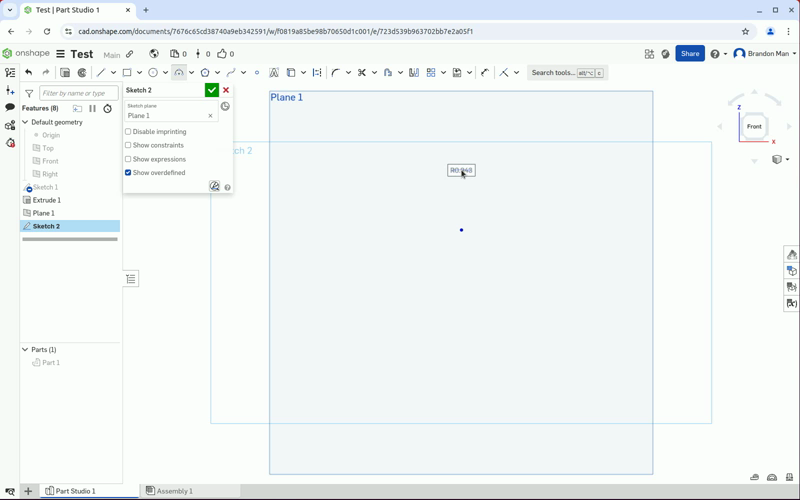
key(l)
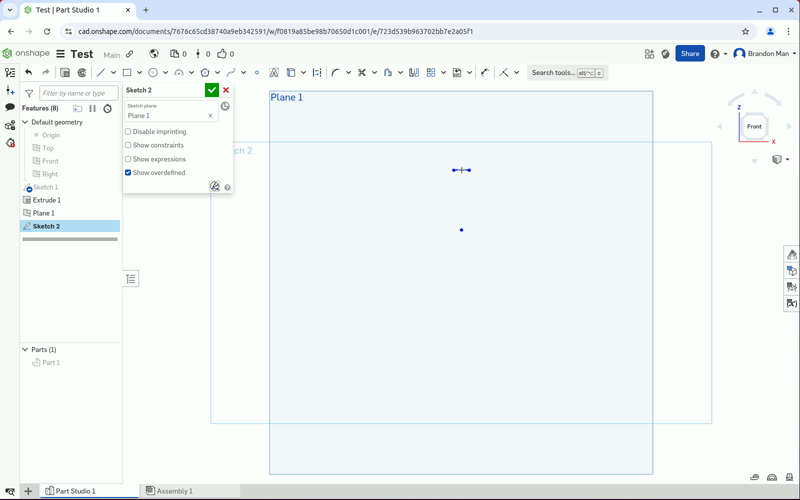
mouse_move(469, 170)
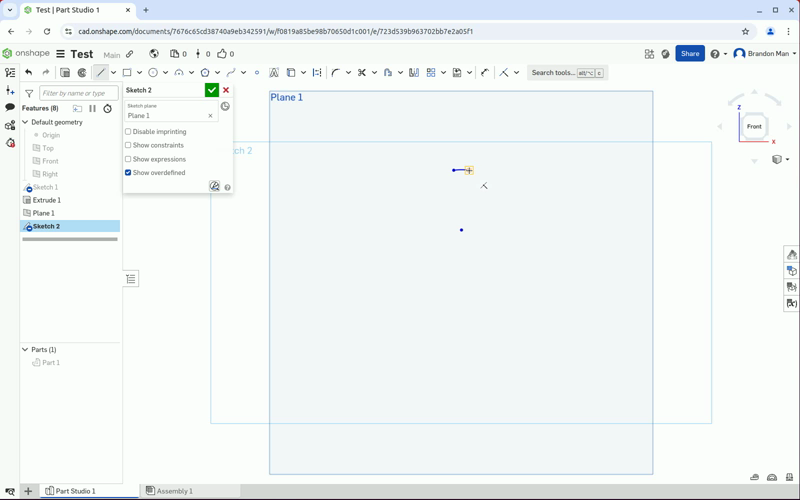
click(469, 170)
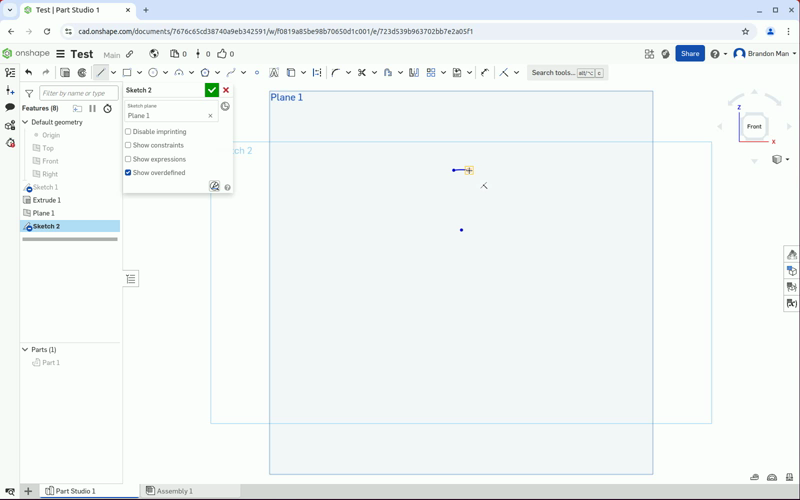
key_down(shift)
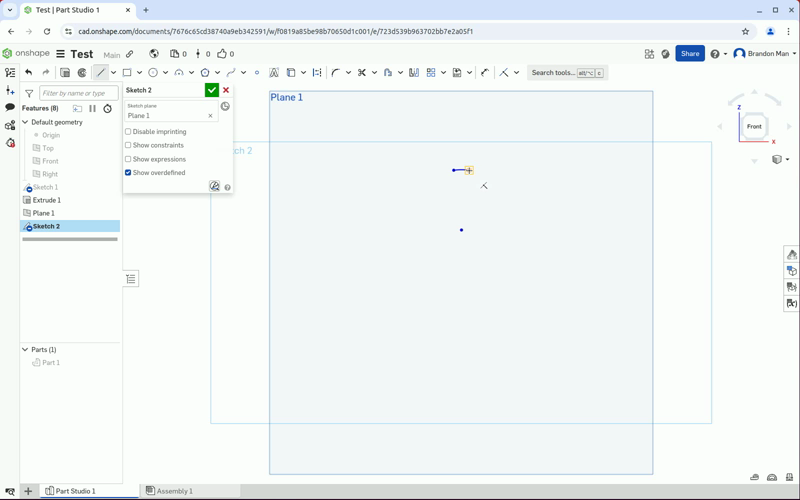
mouse_move(499, 170)
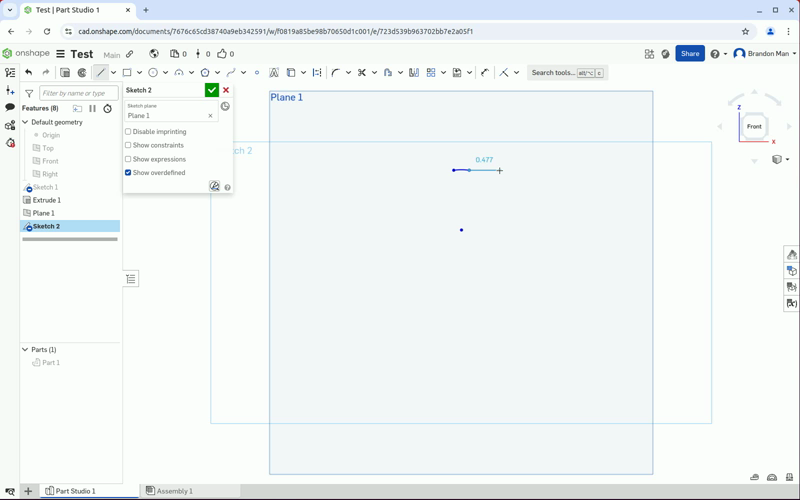
mouse_move(469, 154)
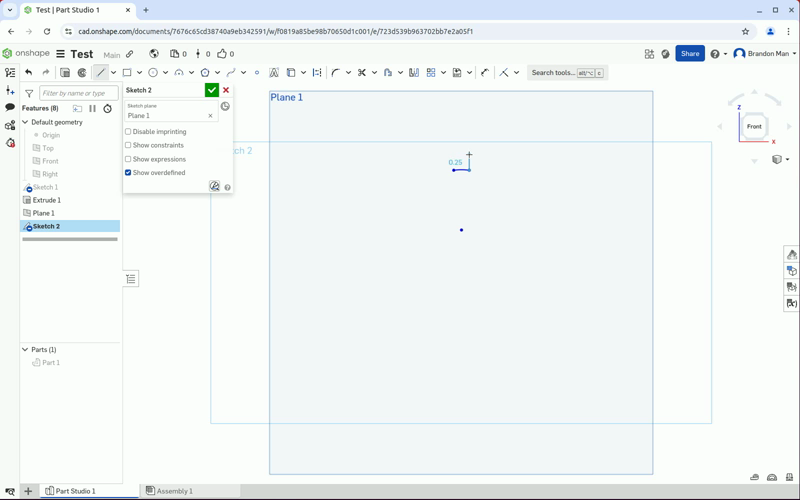
click(469, 154)
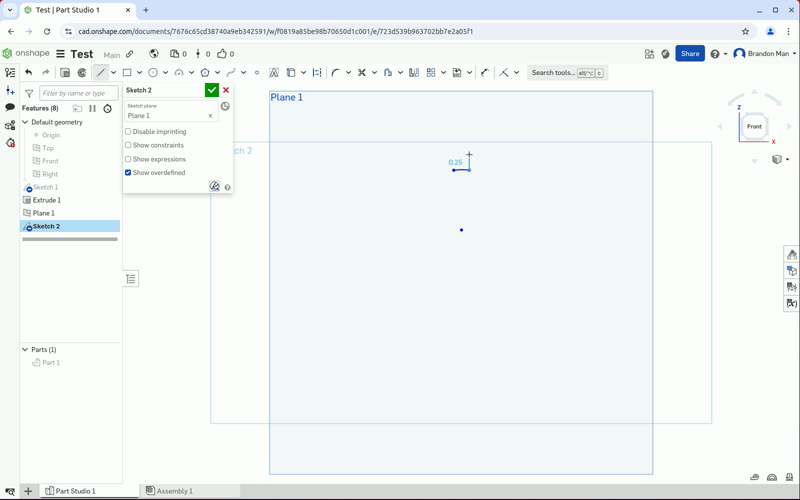
key_up(shift)
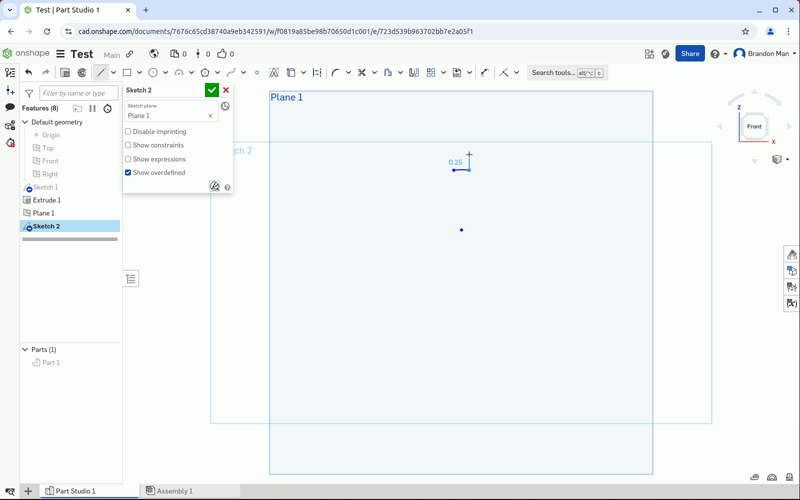
key_down(shift)
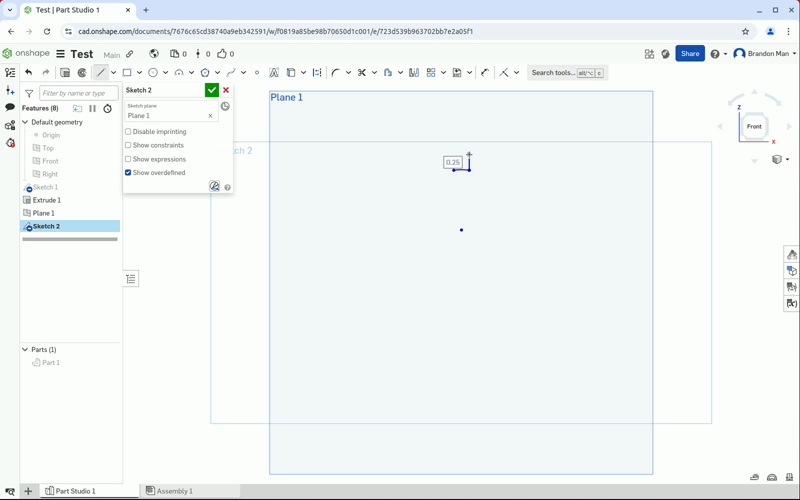
mouse_move(499, 154)
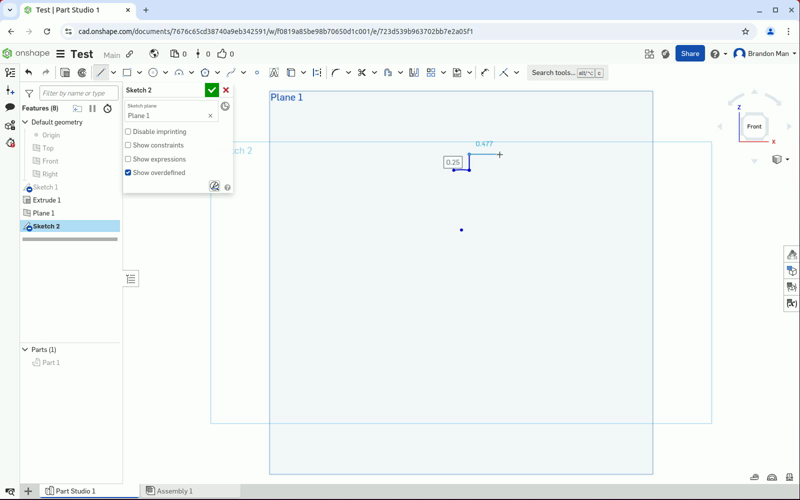
mouse_move(453, 154)
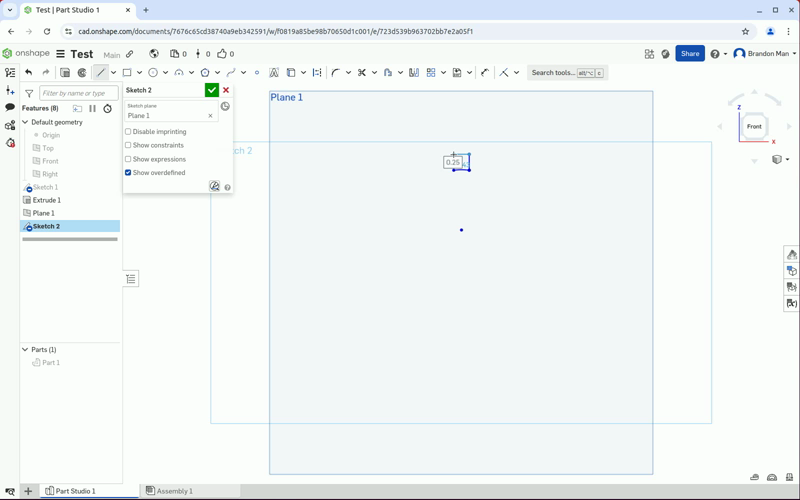
click(453, 154)
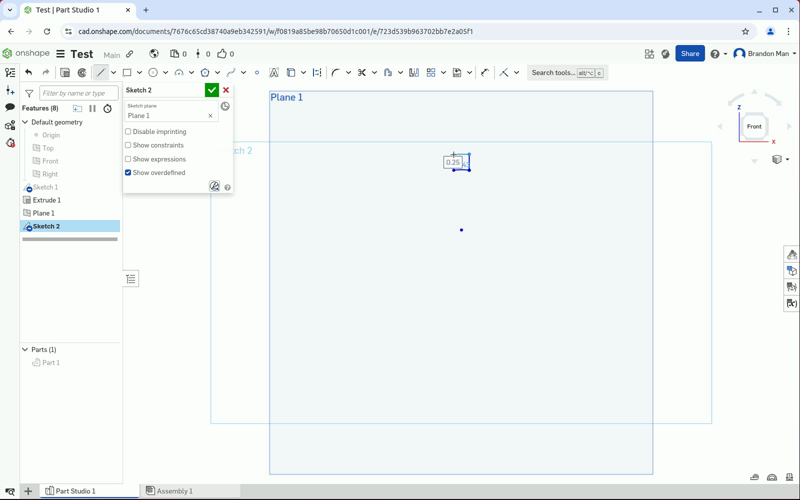
key_up(shift)
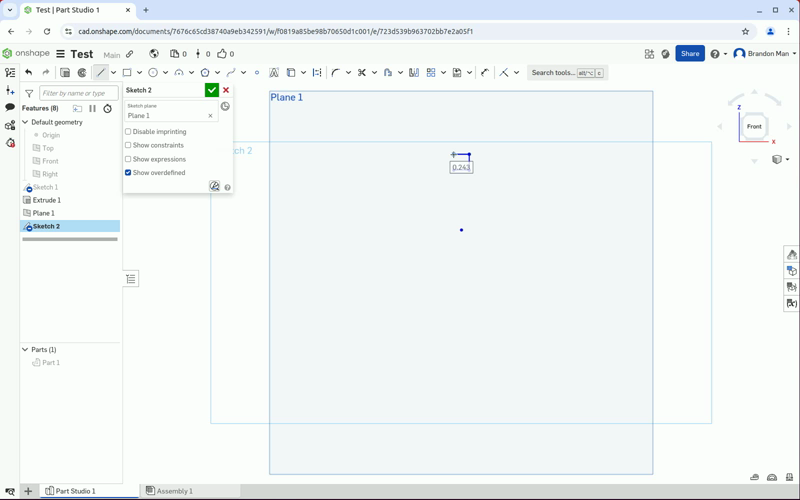
mouse_move(483, 154)
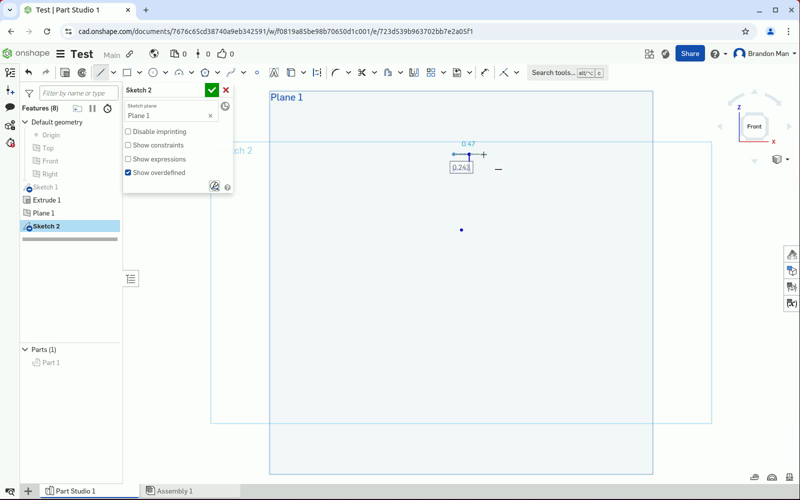
key_down(shift)
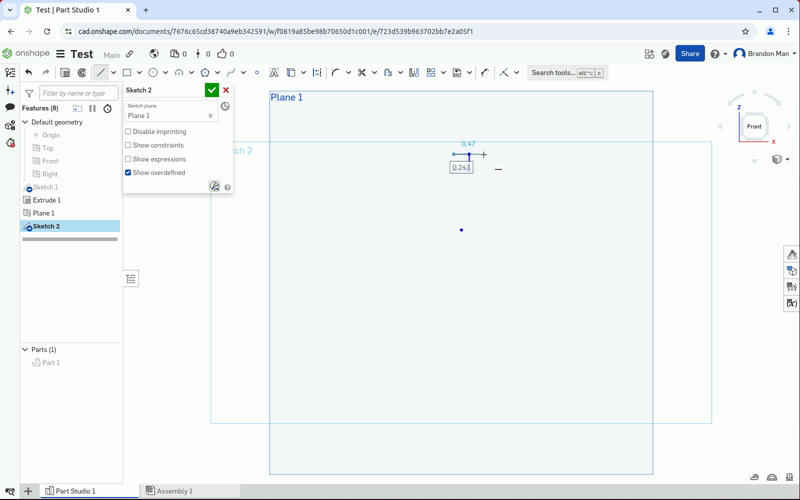
mouse_move(453, 170)
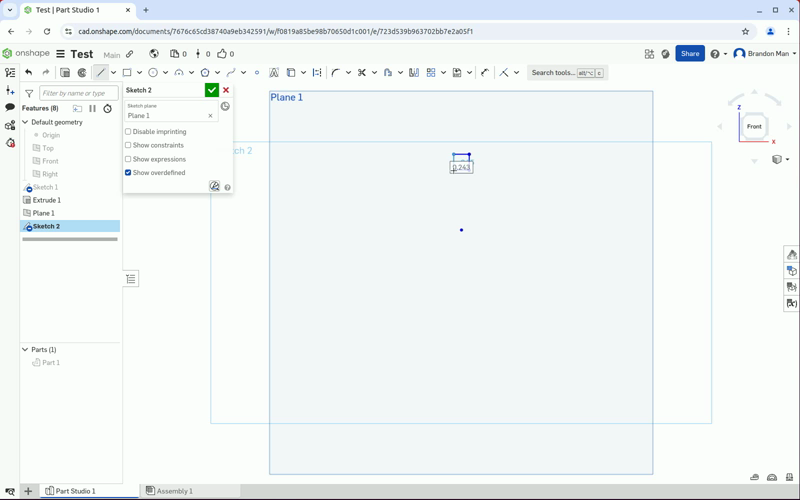
key_up(shift)
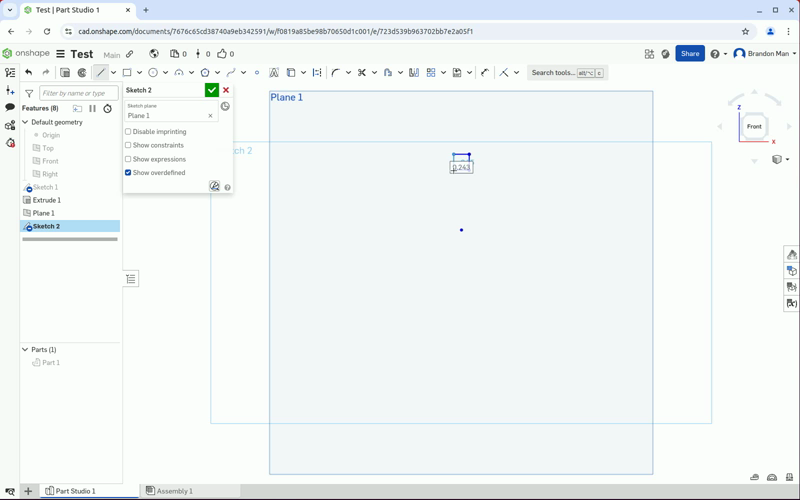
click(453, 170)
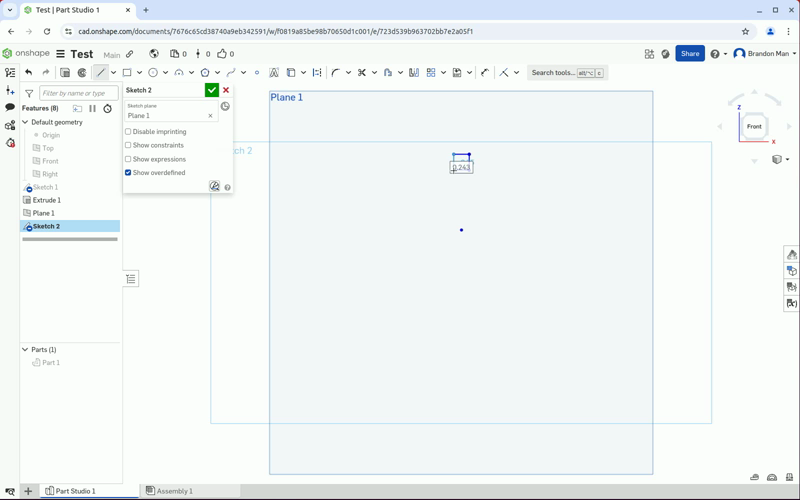
key(esc)
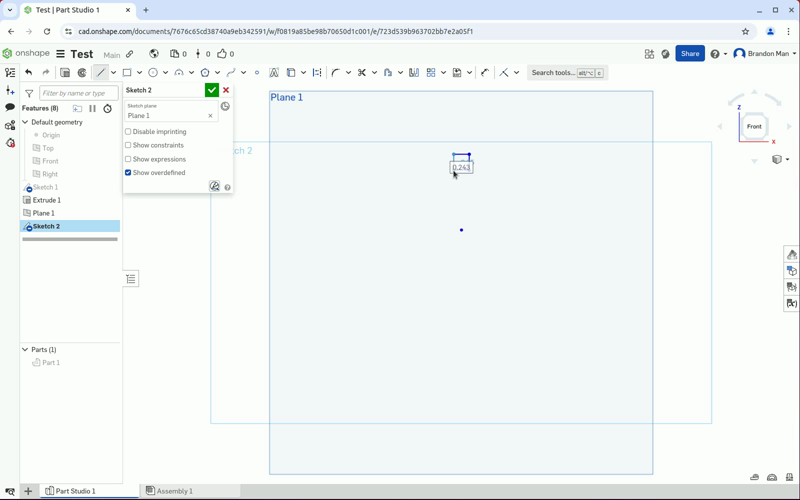
mouse_move(459, 158)
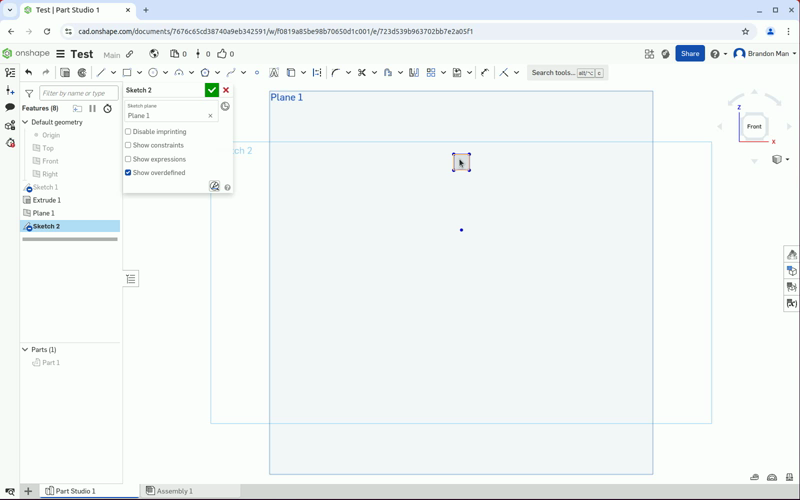
scroll(6)
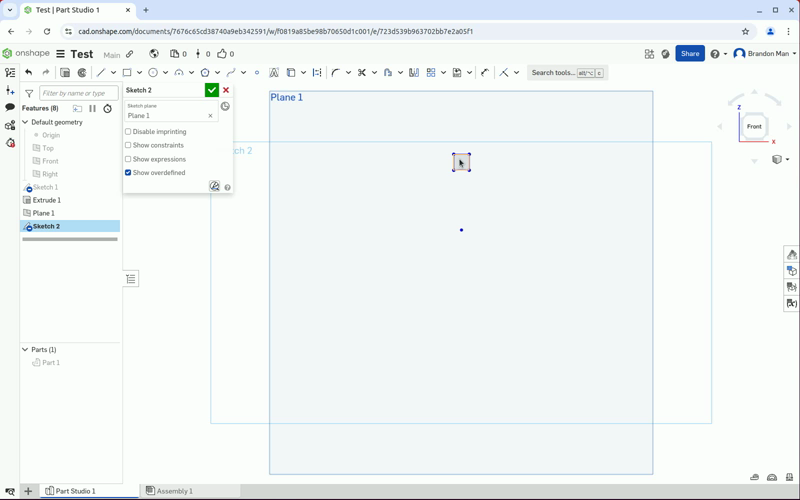
scroll(6)
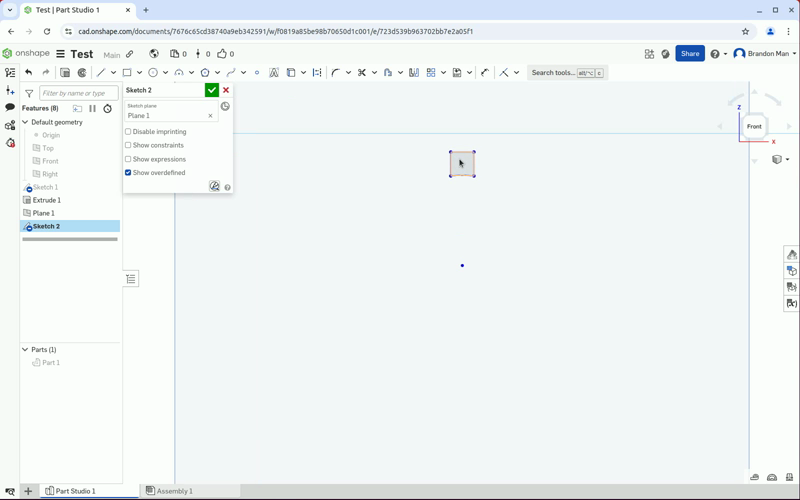
scroll(6)
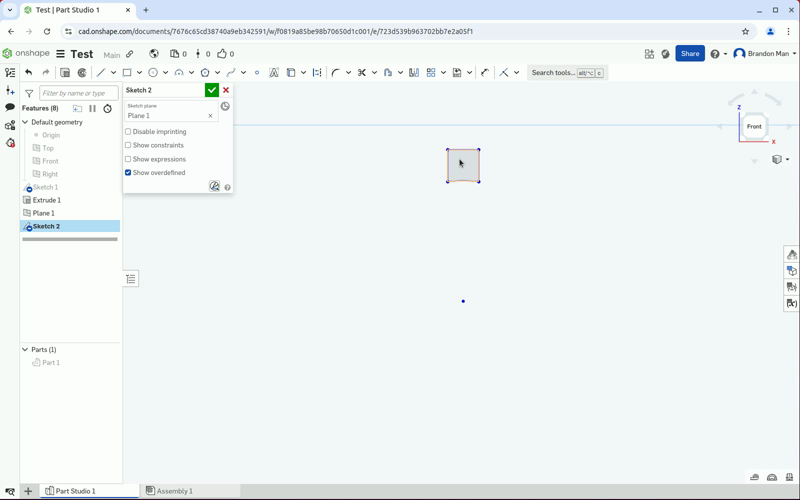
scroll(6)
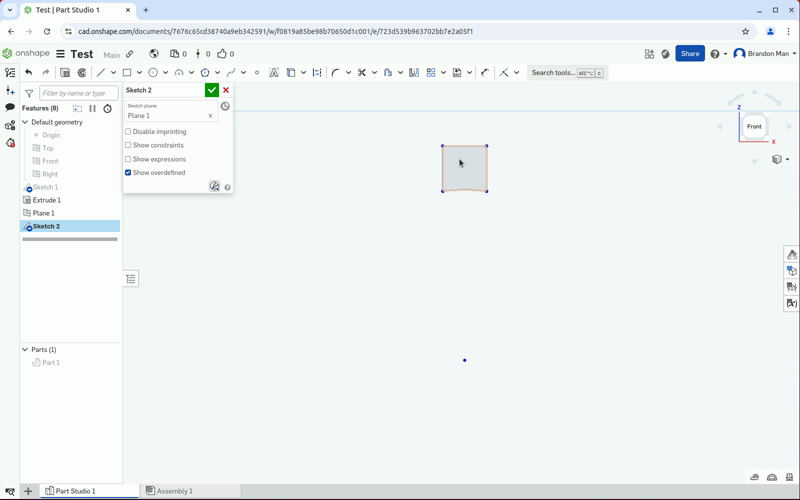
scroll(6)
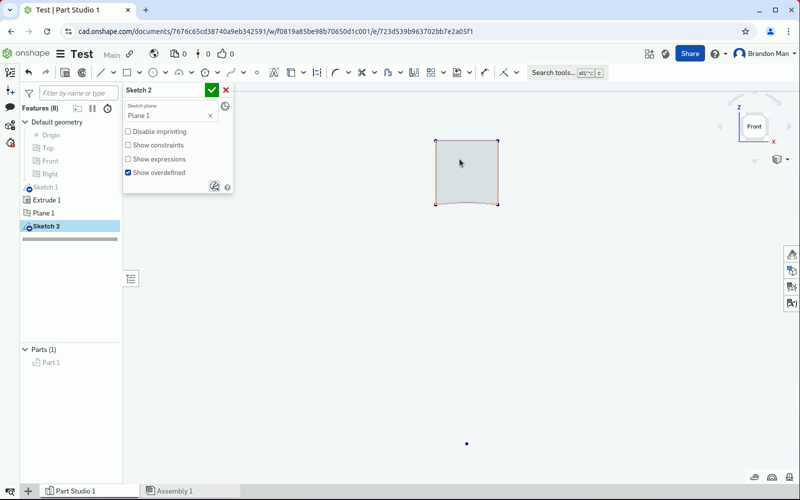
scroll(6)
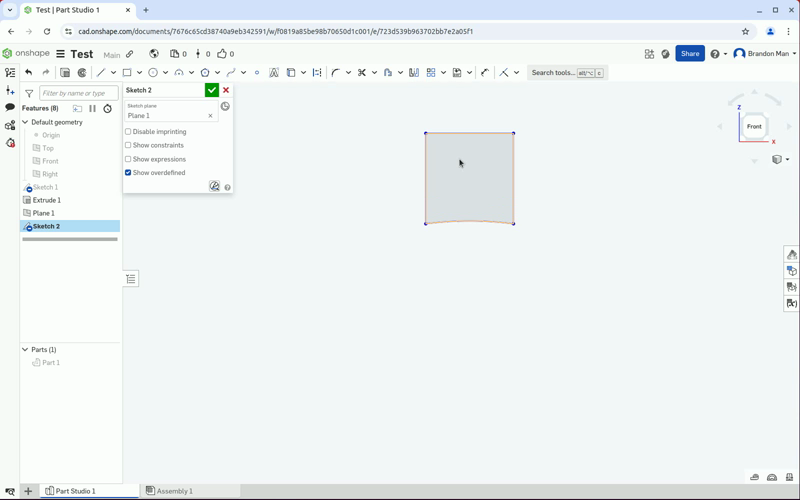
scroll(6)
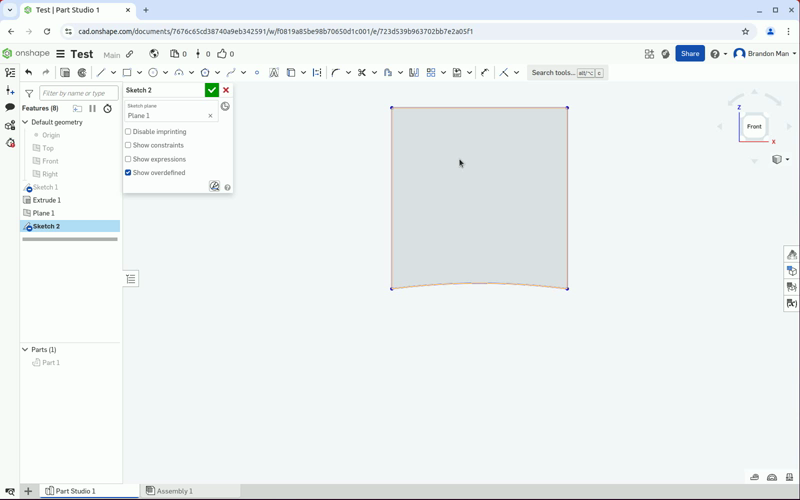
click(459, 158)
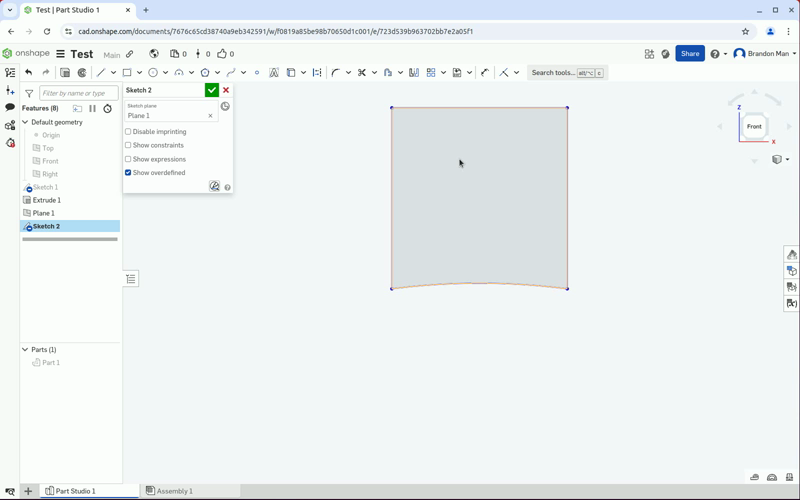
scroll(-6)
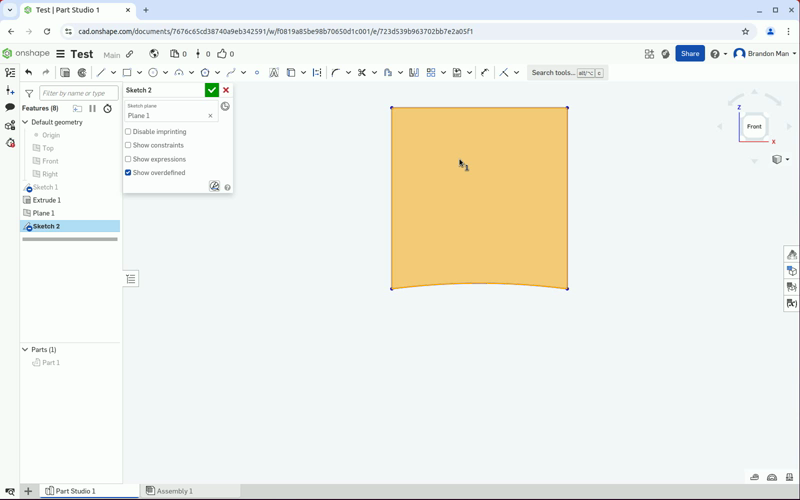
scroll(-6)
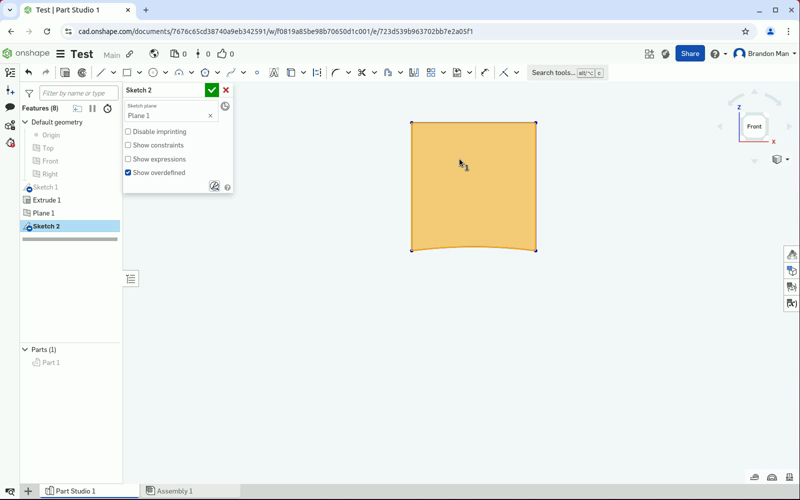
scroll(-6)
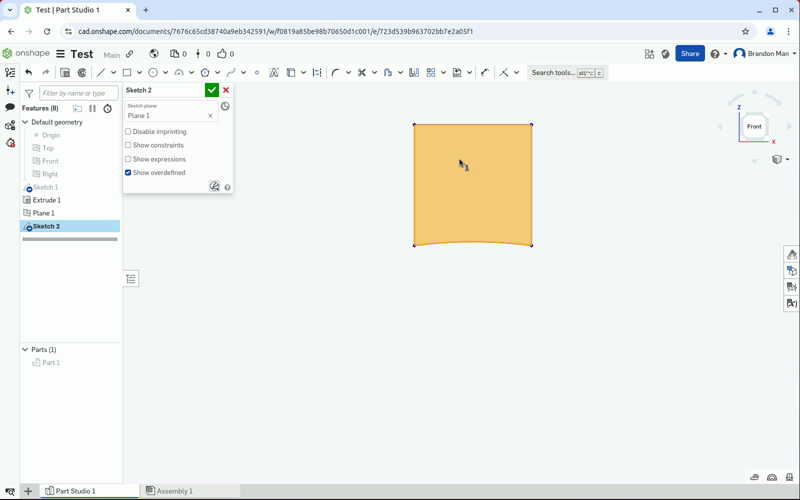
scroll(-6)
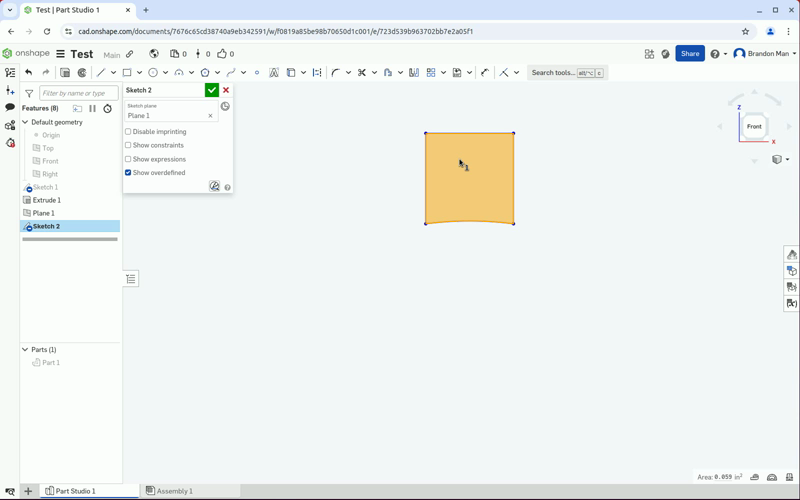
scroll(-6)
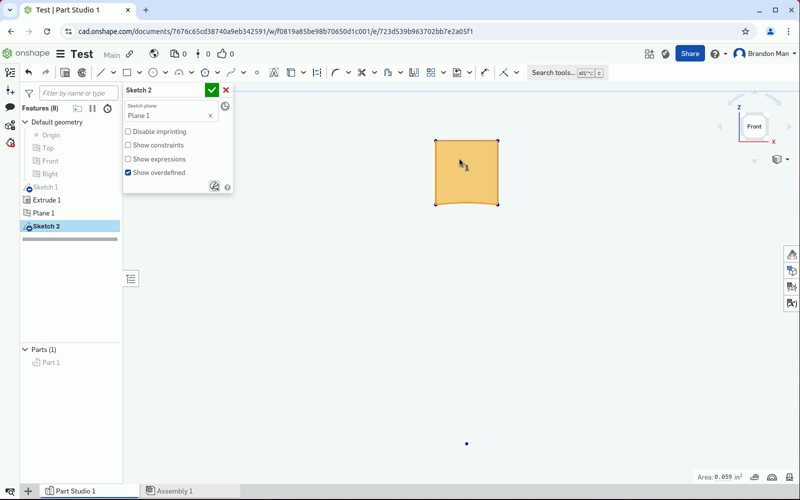
scroll(-6)
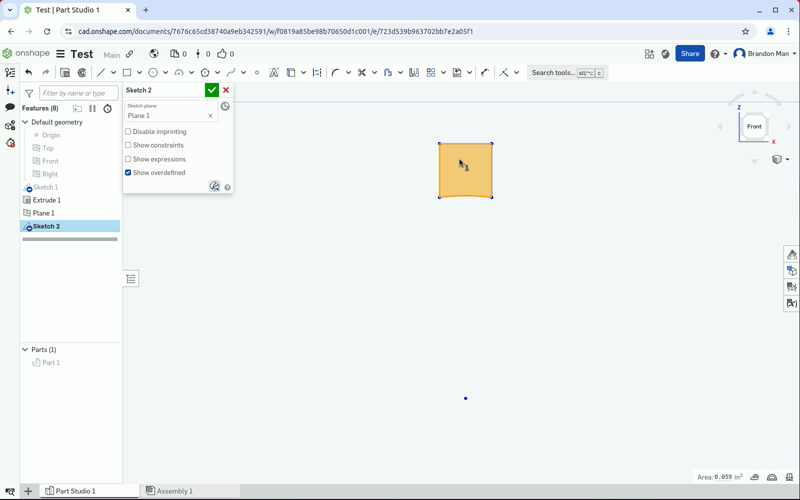
scroll(-6)
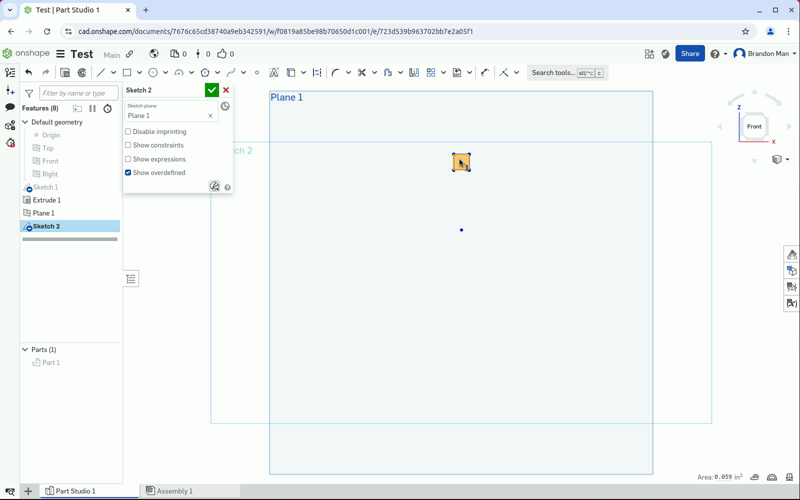
mouse_move(73, 352)
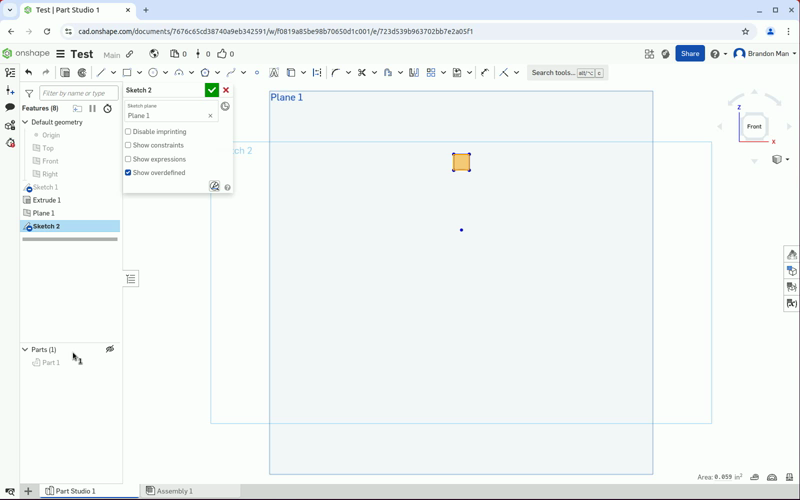
key(shift+y)
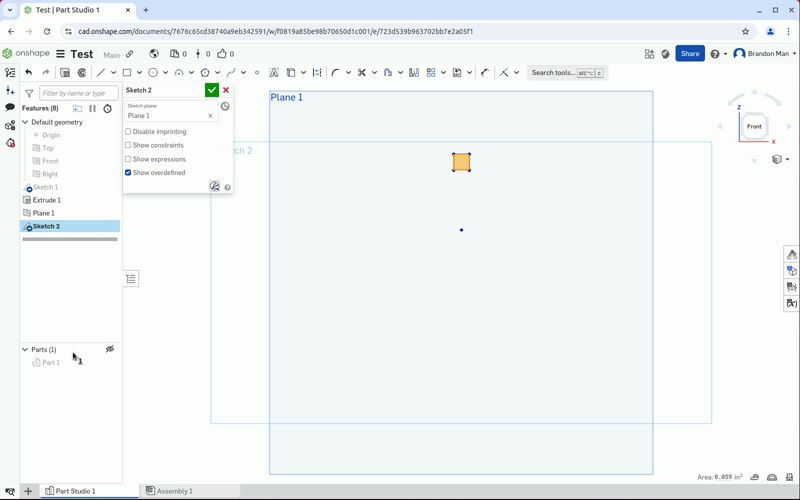
key(shift+e)
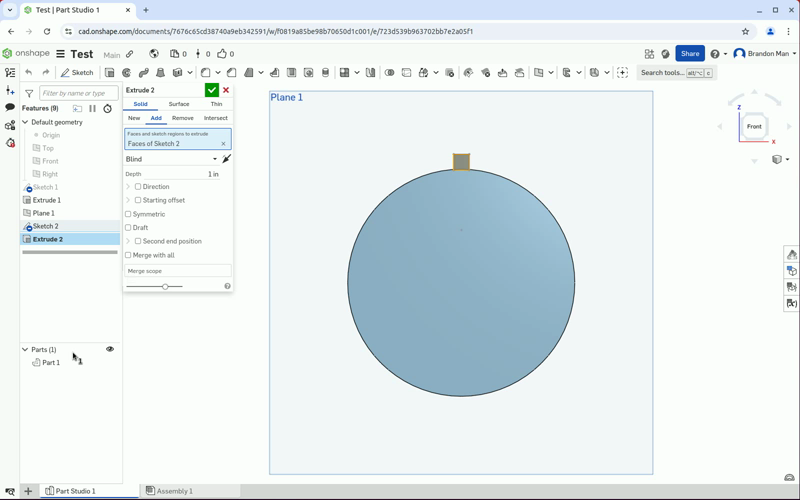
mouse_move(143, 106)
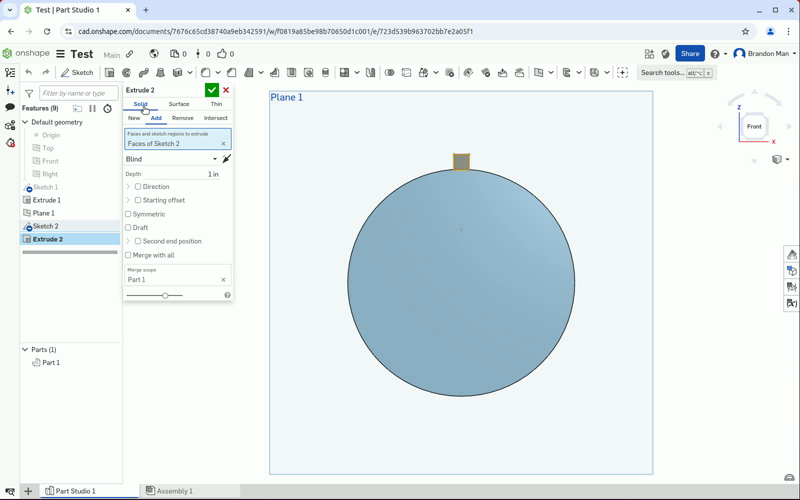
click(143, 106)
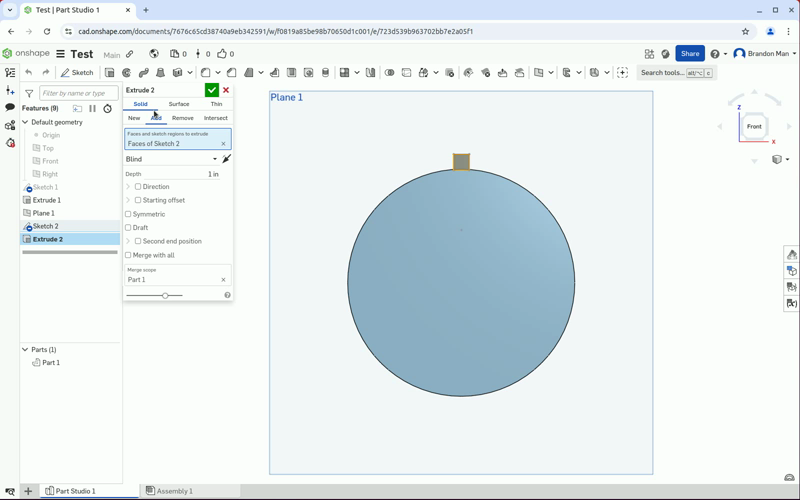
mouse_move(186, 120)
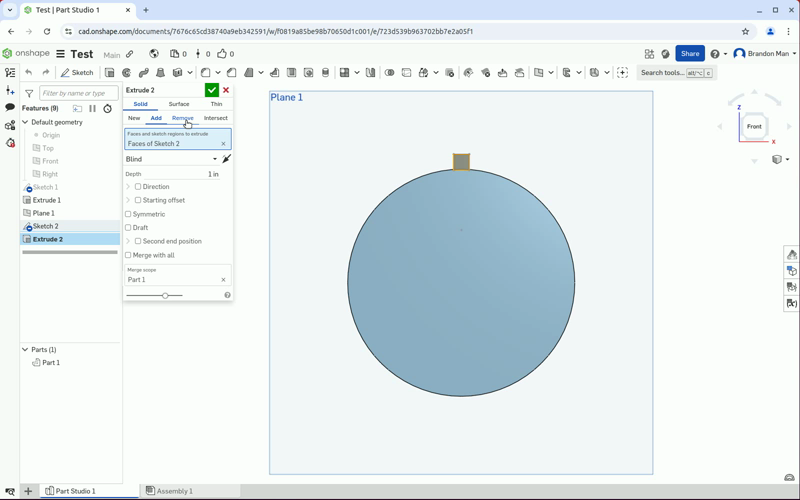
click(186, 120)
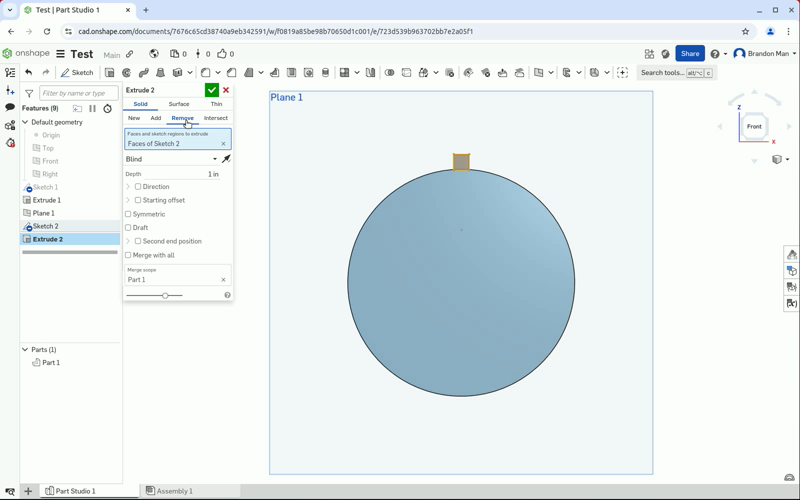
key(tab, 4)
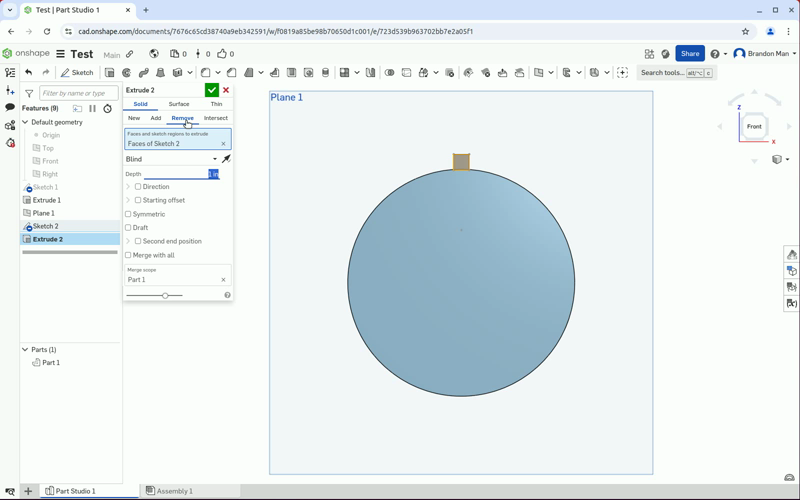
text(0.238)
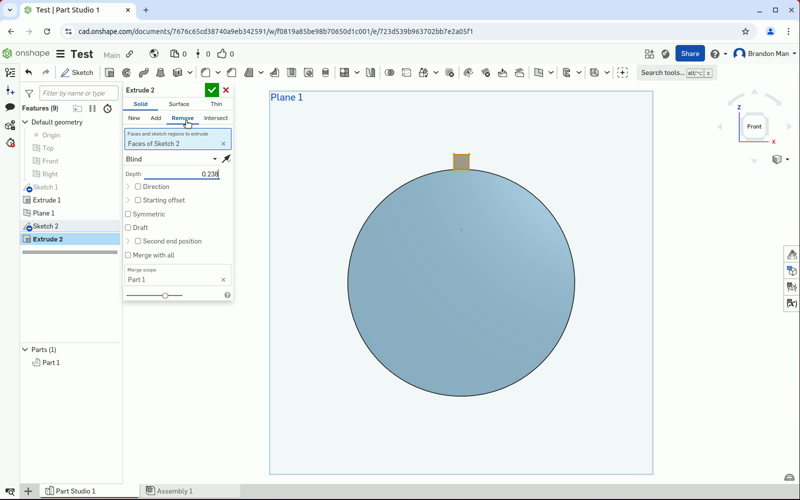
key(tab, 6)
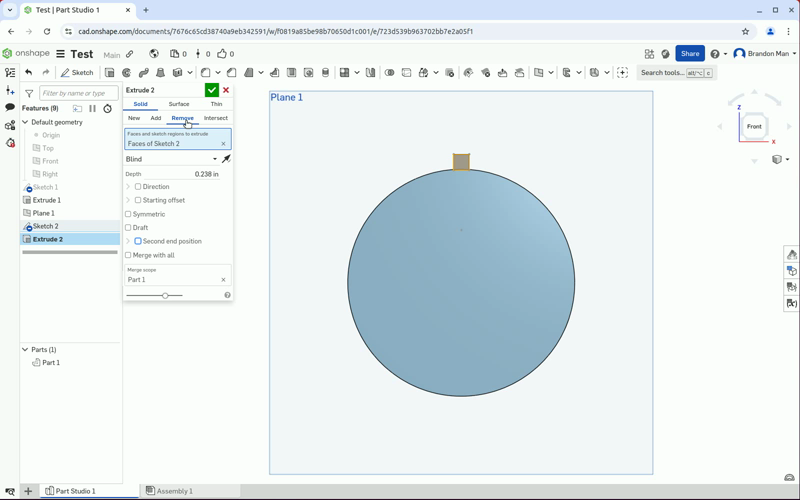
key(space)
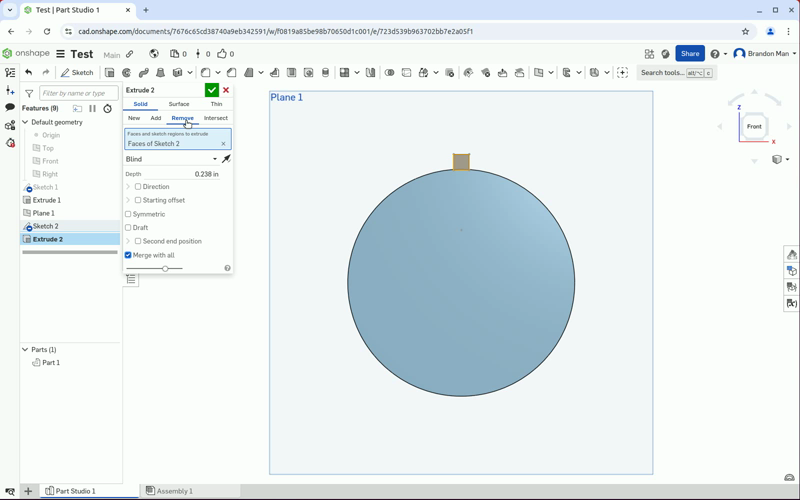
key(enter)
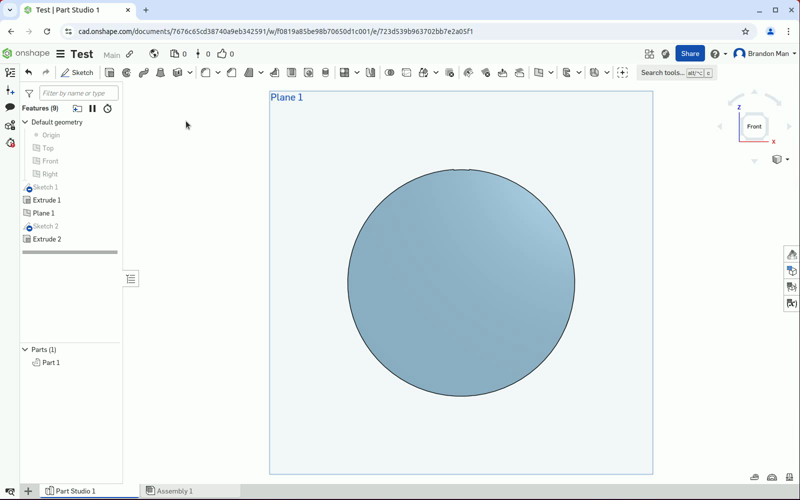
key(shift+h)
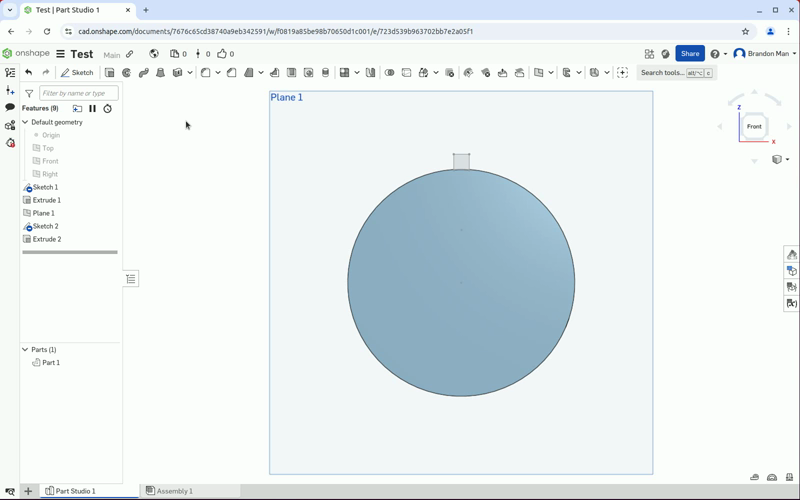
key(shift+h)
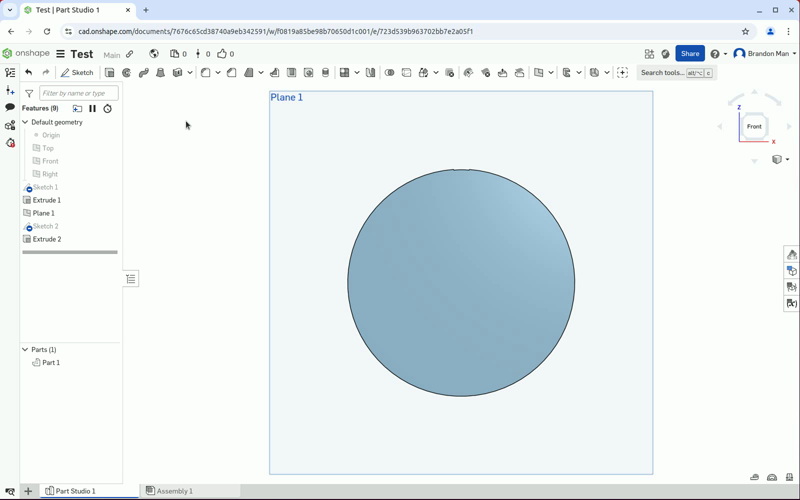
mouse_move(73, 189)
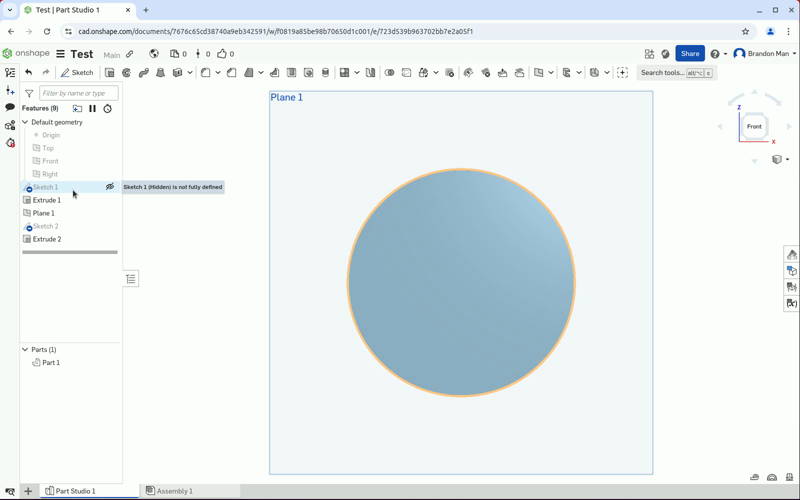
click(73, 189)
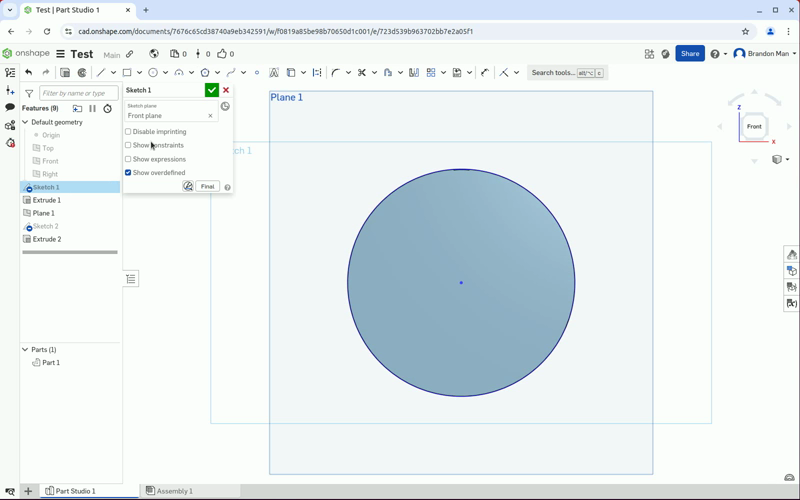
mouse_move(229, 92)
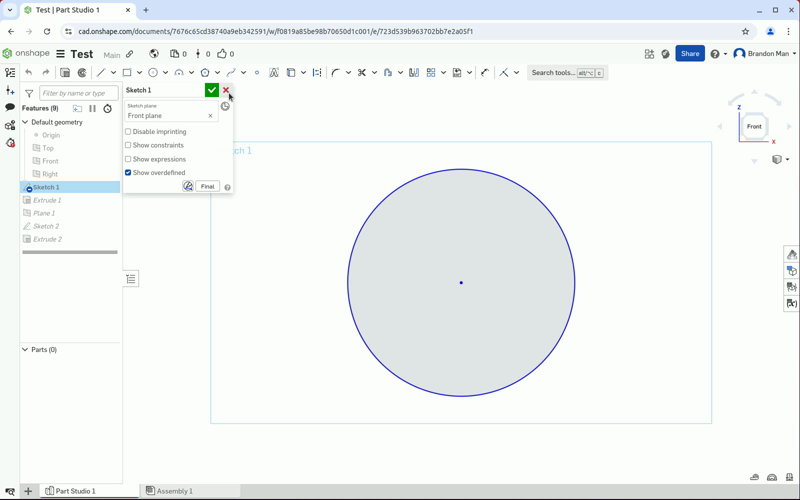
click(229, 92)
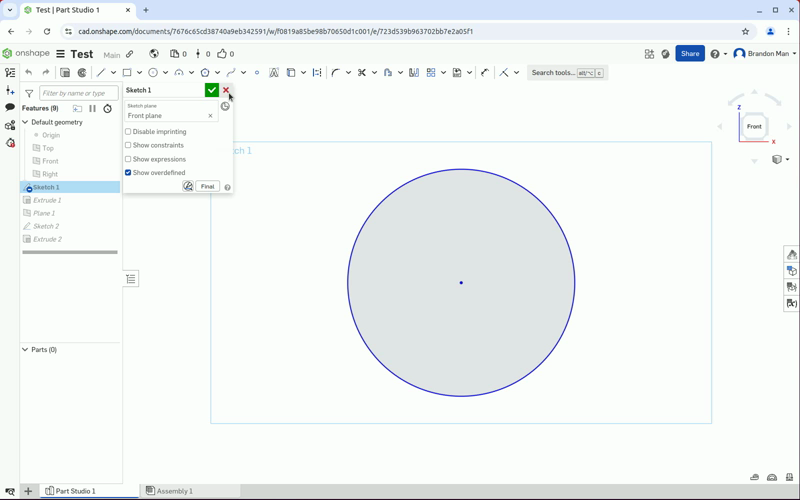
key(shift+s)
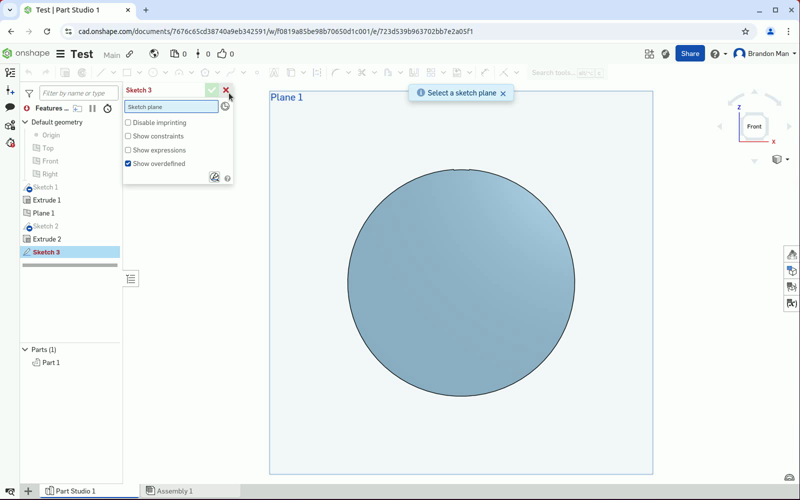
mouse_move(73, 215)
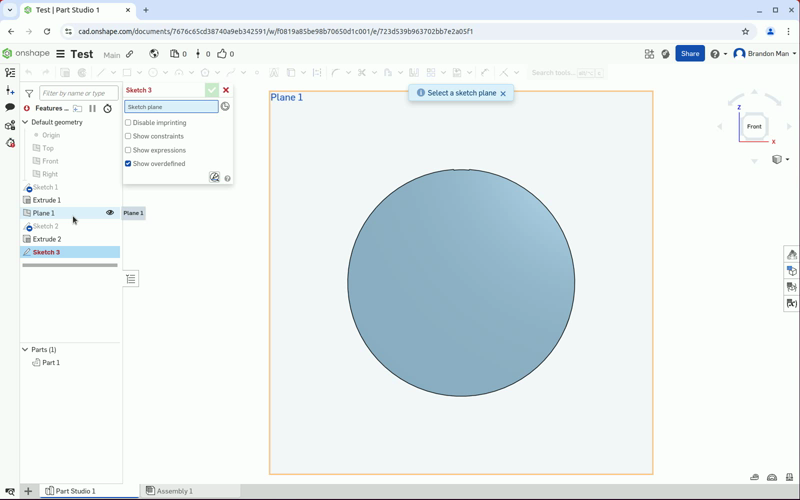
click(73, 215)
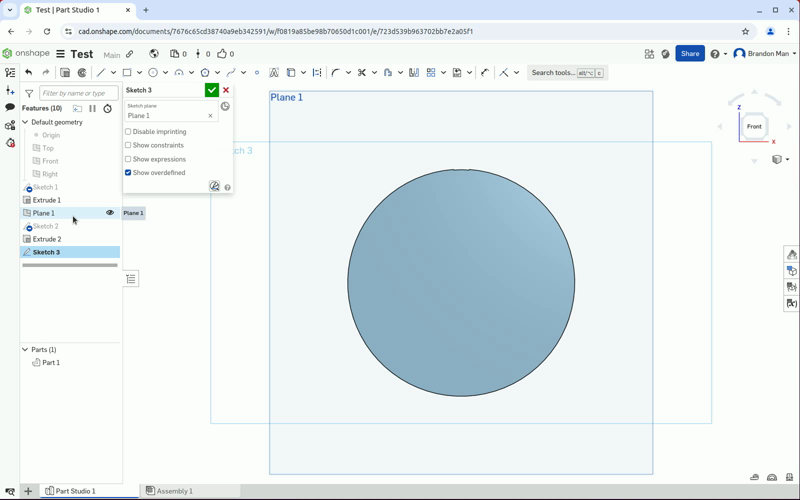
mouse_move(73, 352)
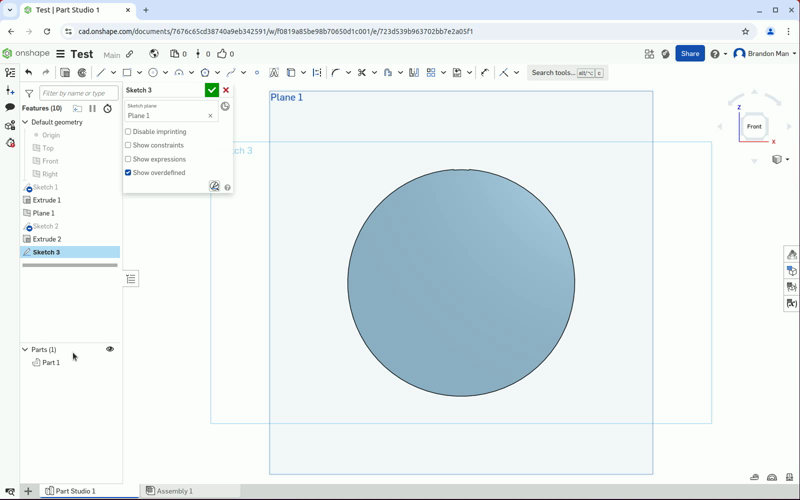
key(y)
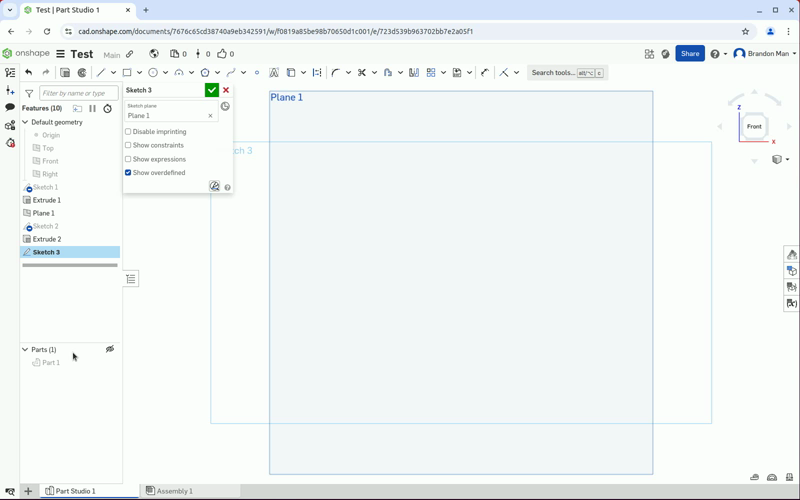
key(l)
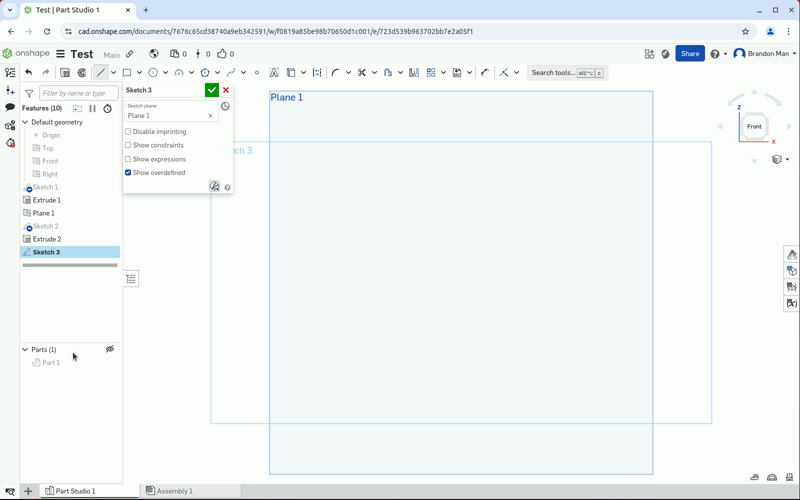
key_down(shift)
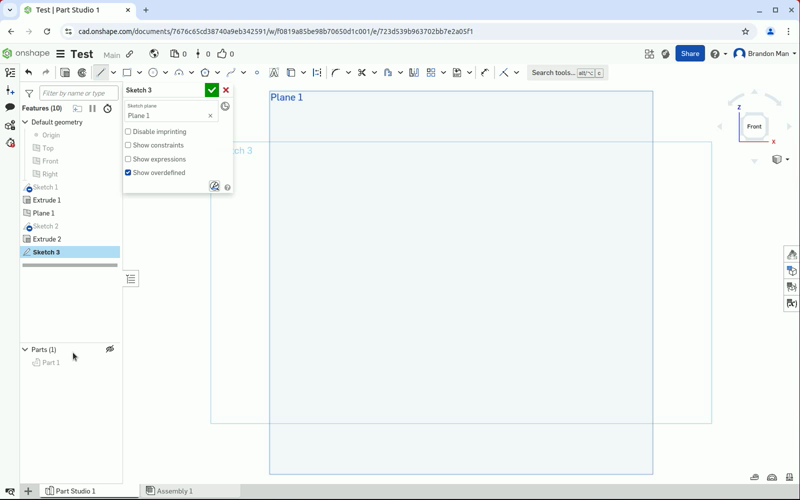
mouse_move(453, 185)
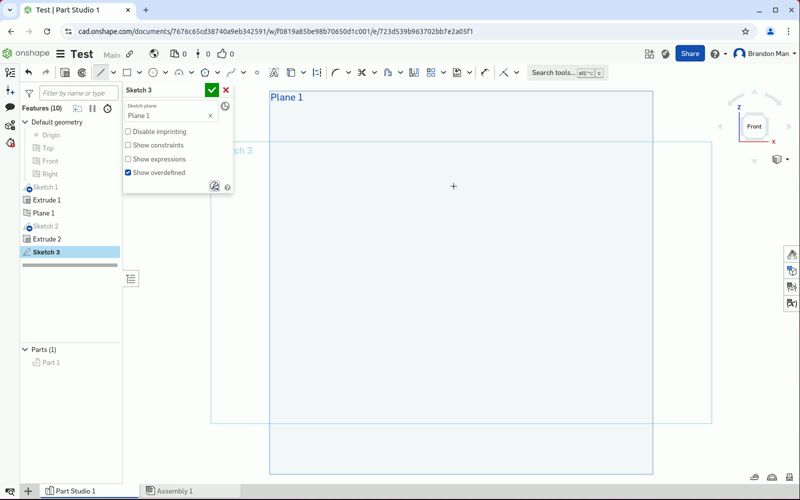
click(453, 185)
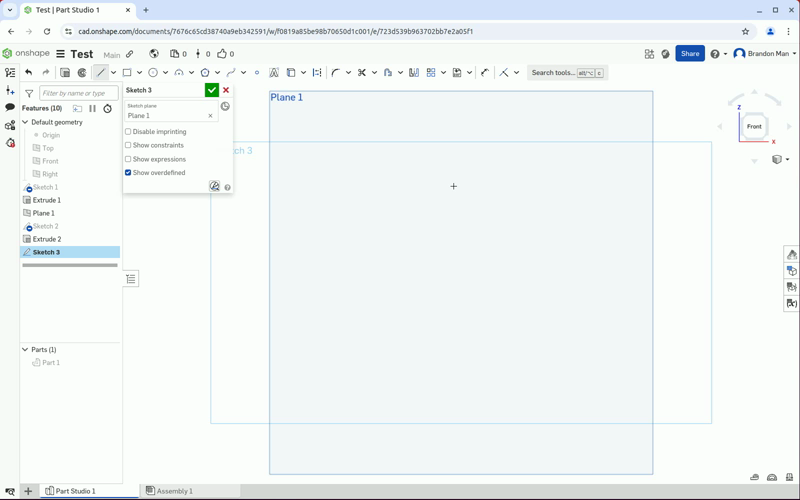
key_up(shift)
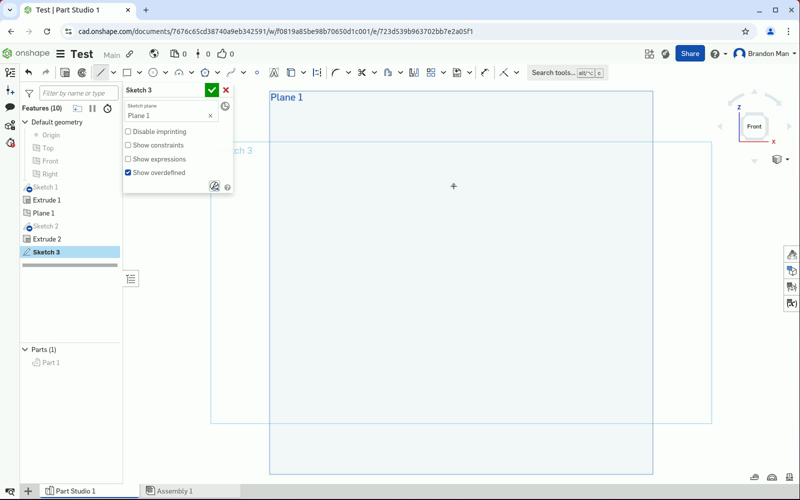
key_down(shift)
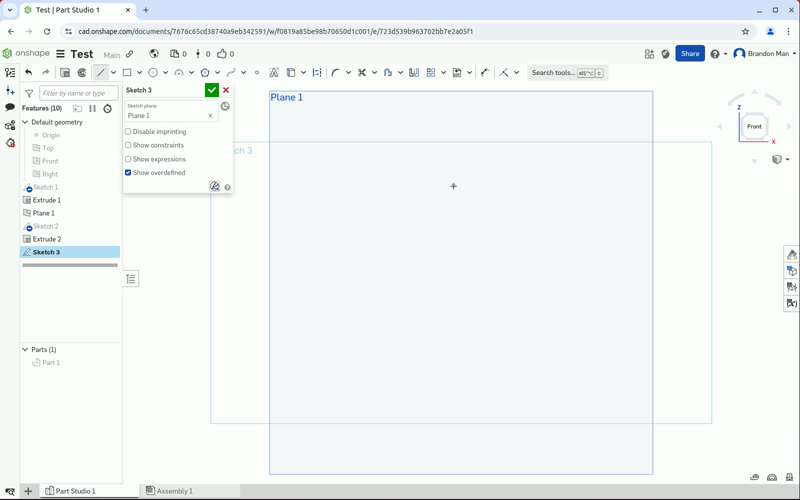
mouse_move(483, 185)
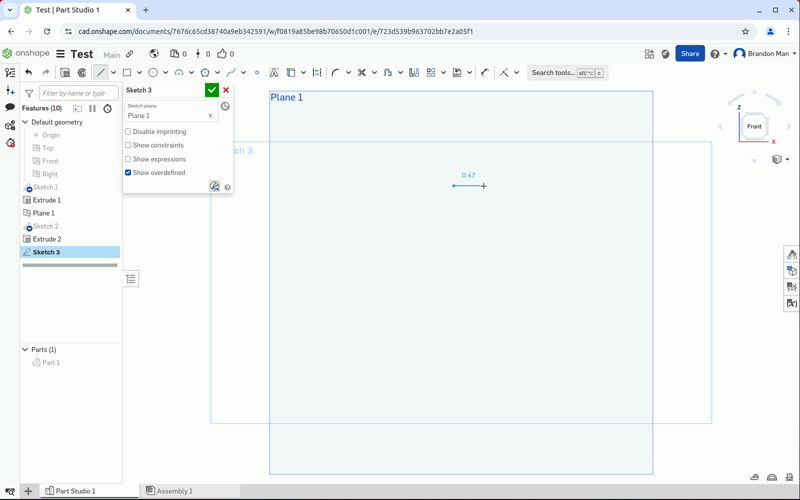
mouse_move(470, 185)
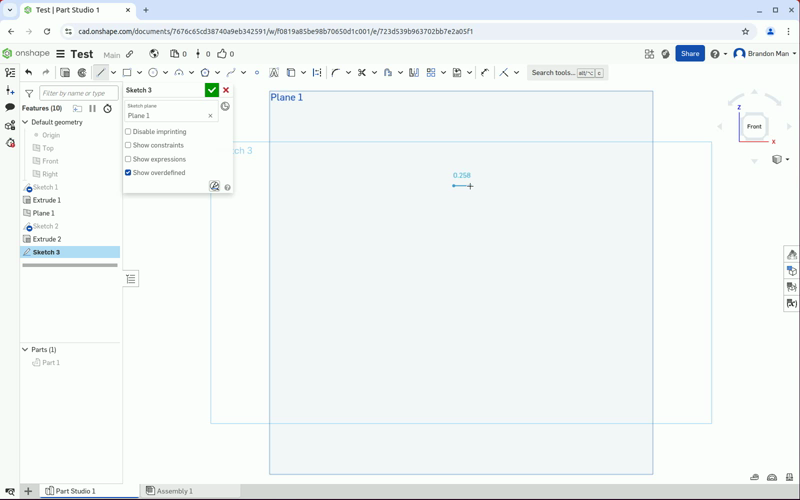
click(470, 185)
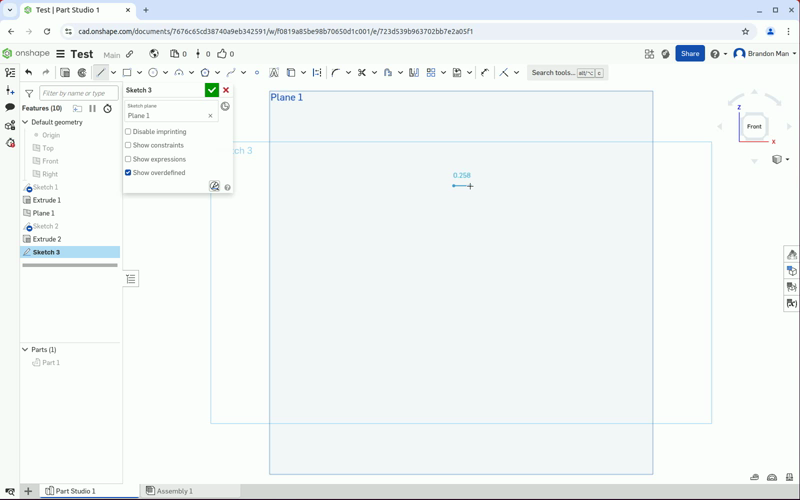
key_up(shift)
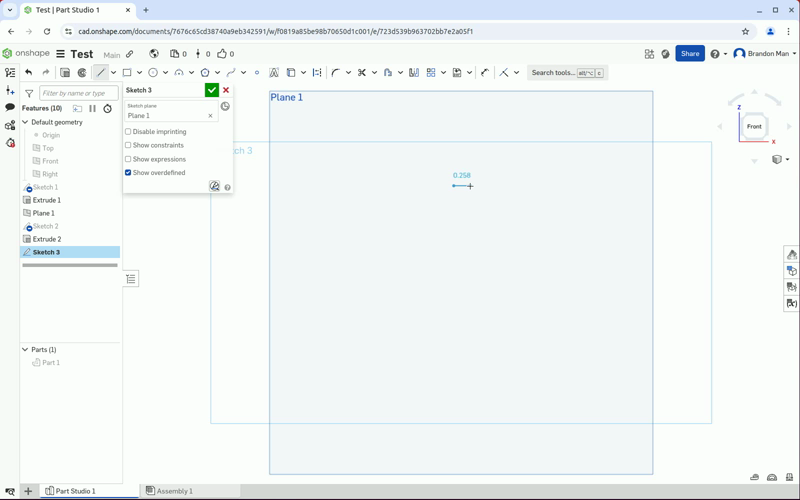
key_down(shift)
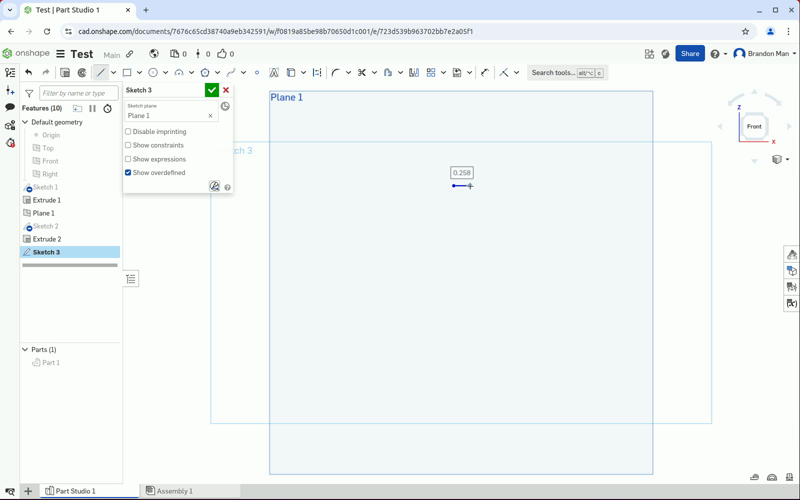
mouse_move(500, 185)
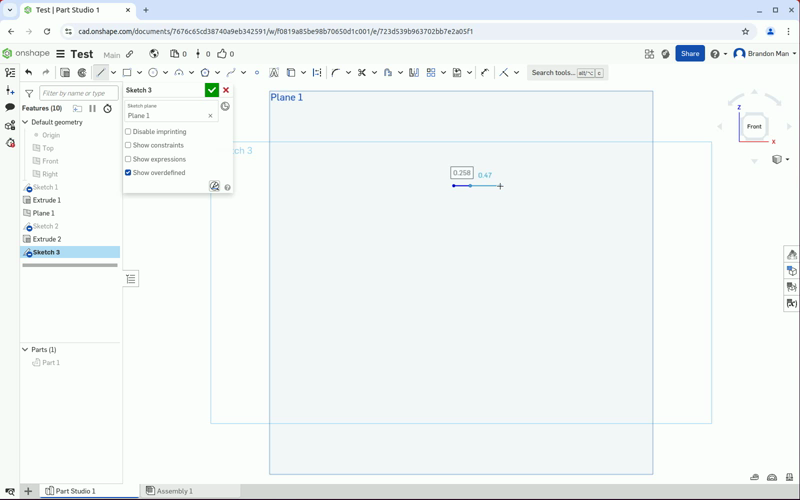
mouse_move(470, 169)
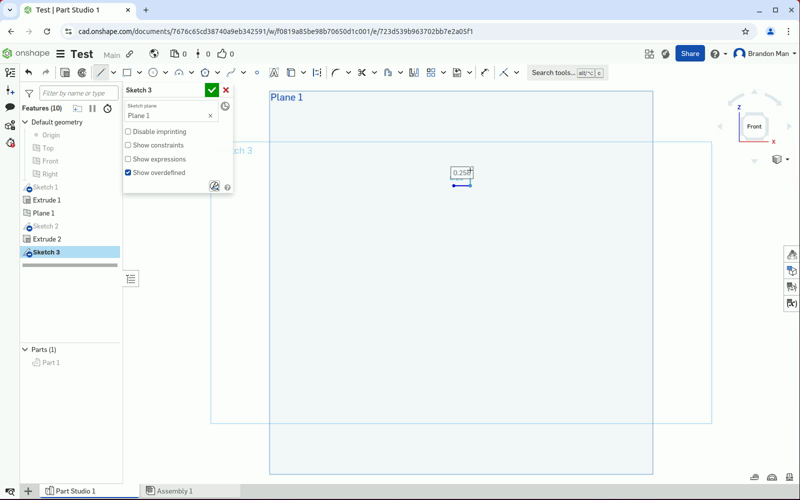
click(470, 169)
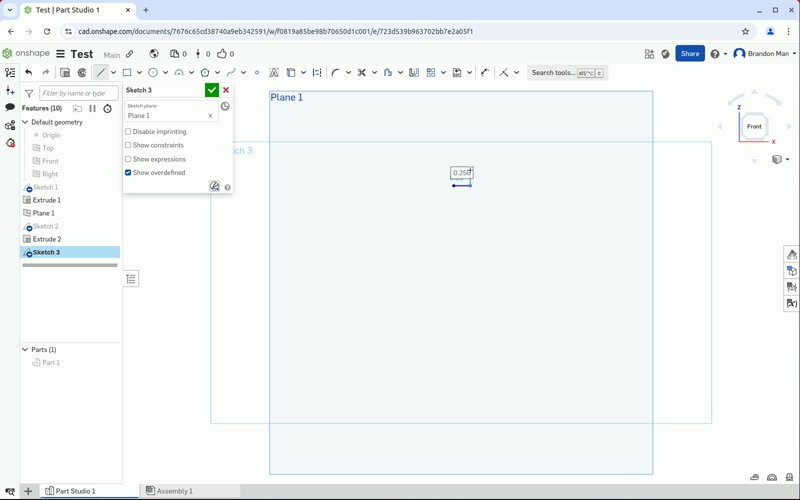
key_up(shift)
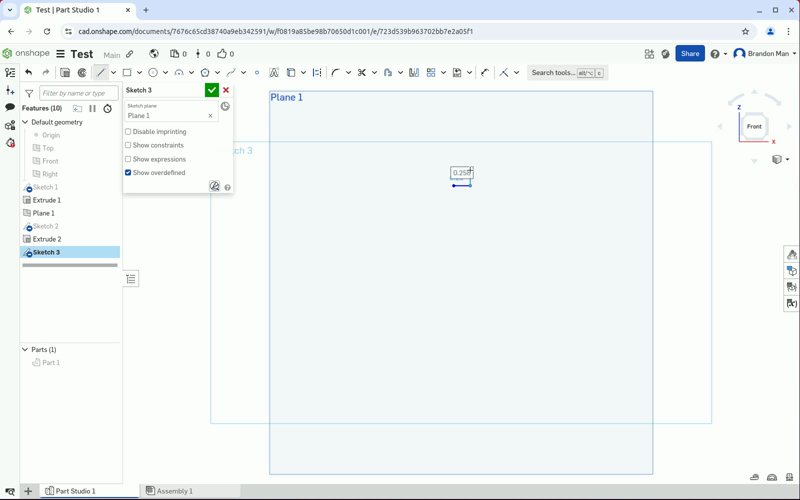
key(esc)
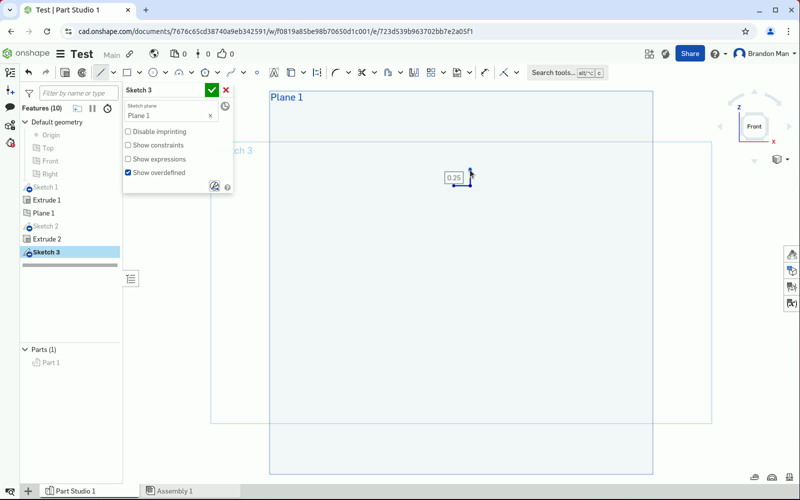
key(a)
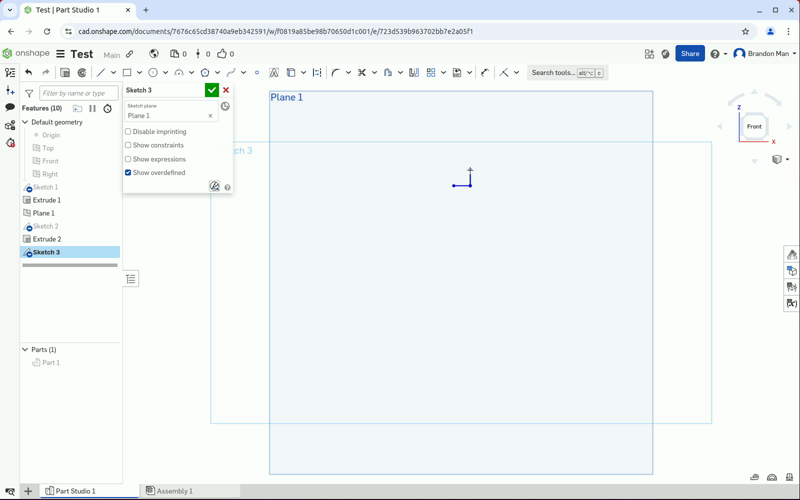
mouse_move(470, 169)
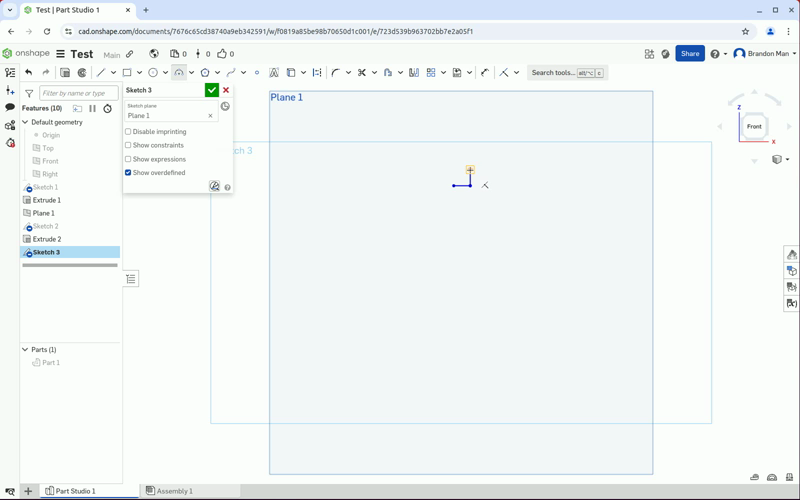
click(470, 169)
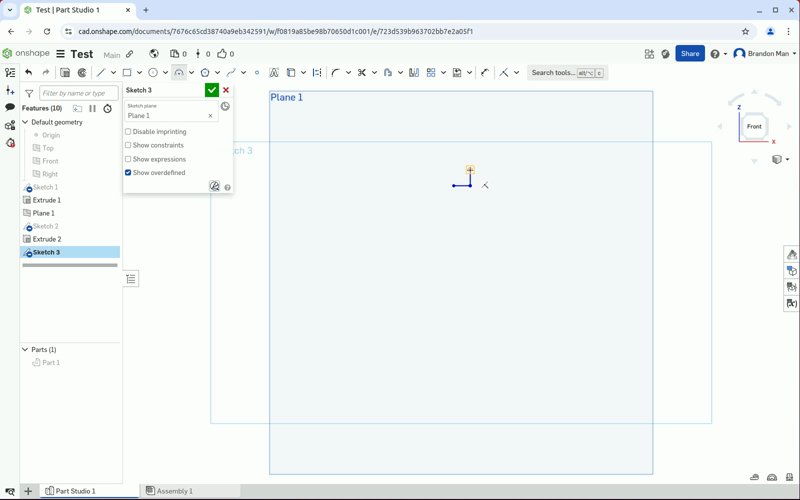
key_down(shift)
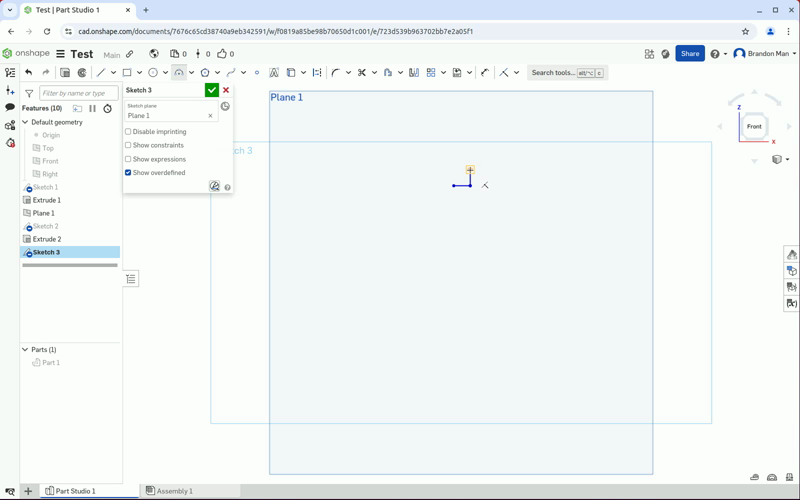
mouse_move(453, 169)
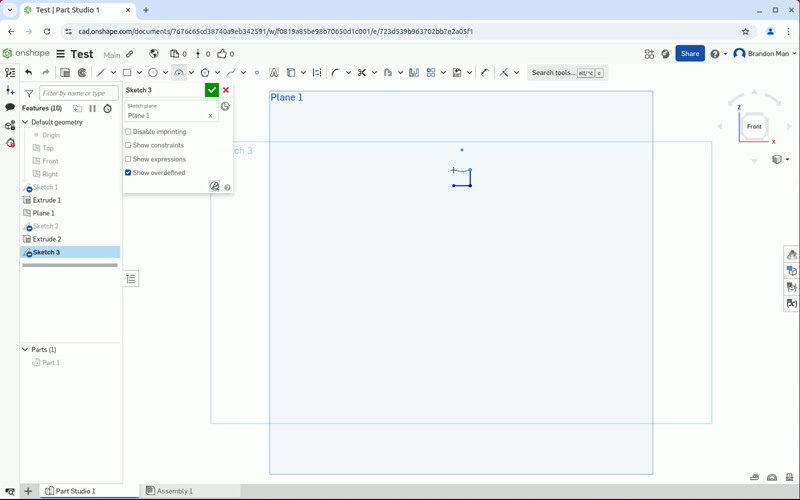
click(453, 169)
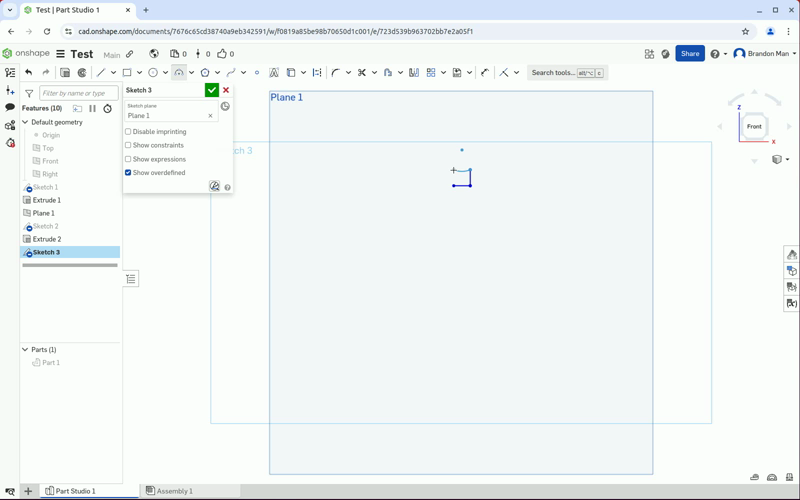
mouse_move(461, 168)
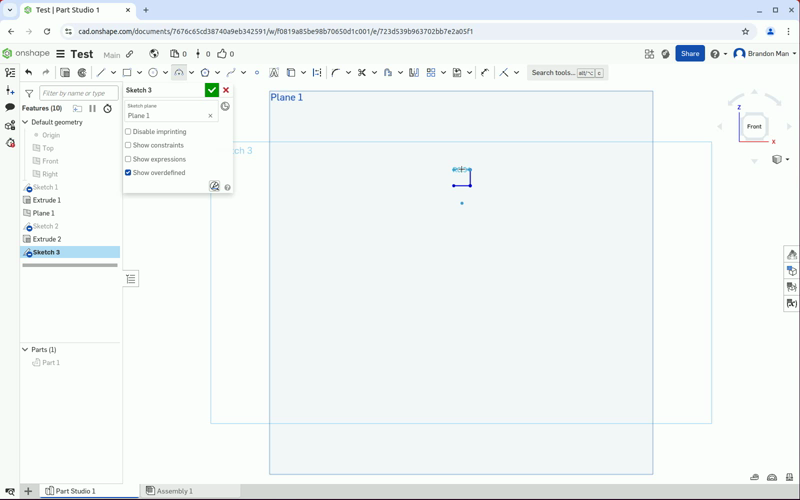
click(461, 168)
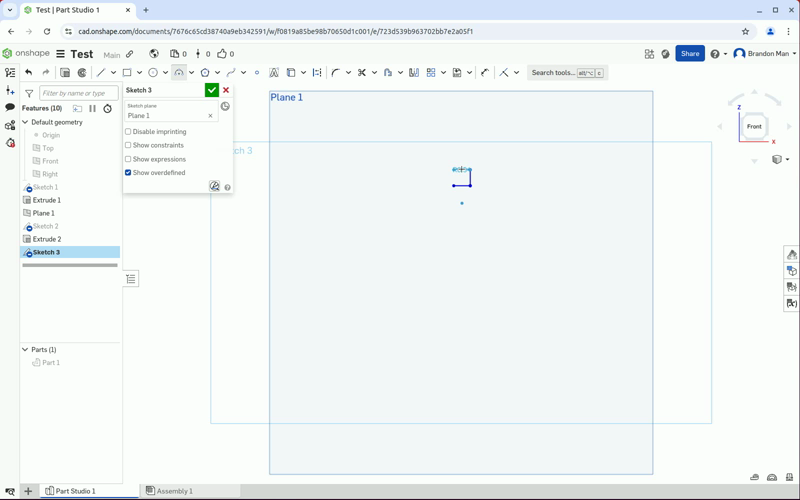
key_up(shift)
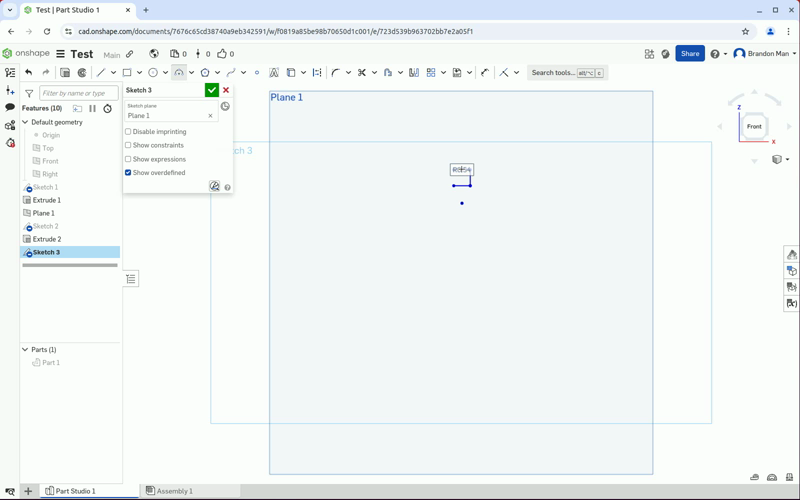
key(esc)
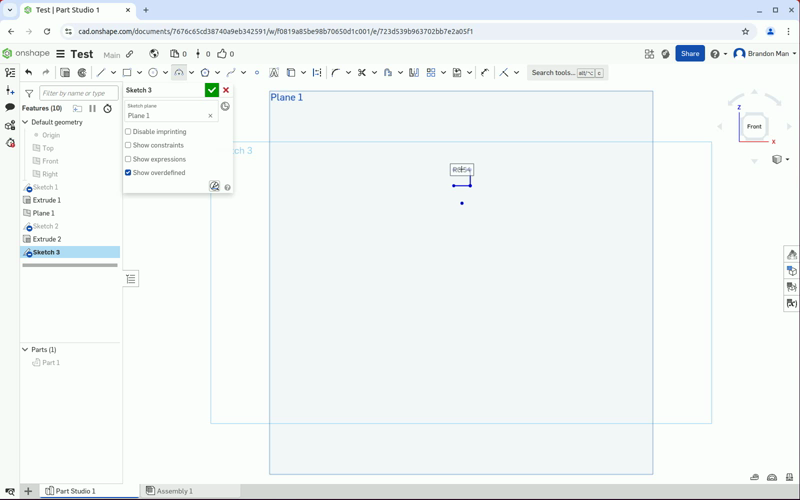
key(l)
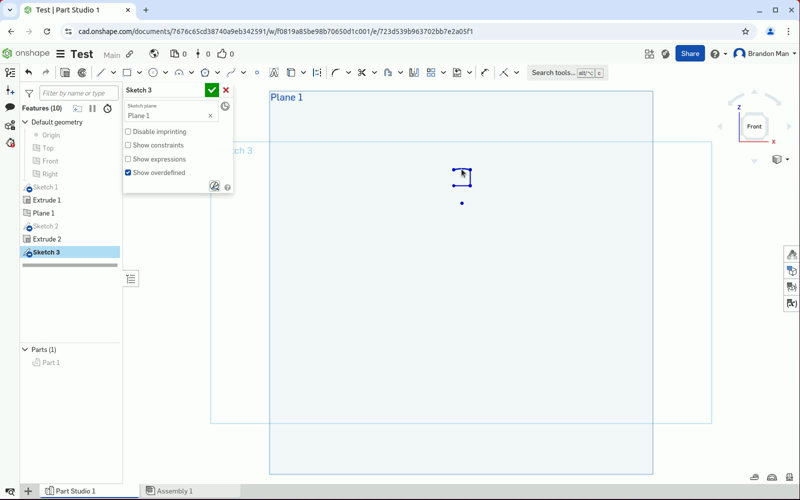
mouse_move(453, 169)
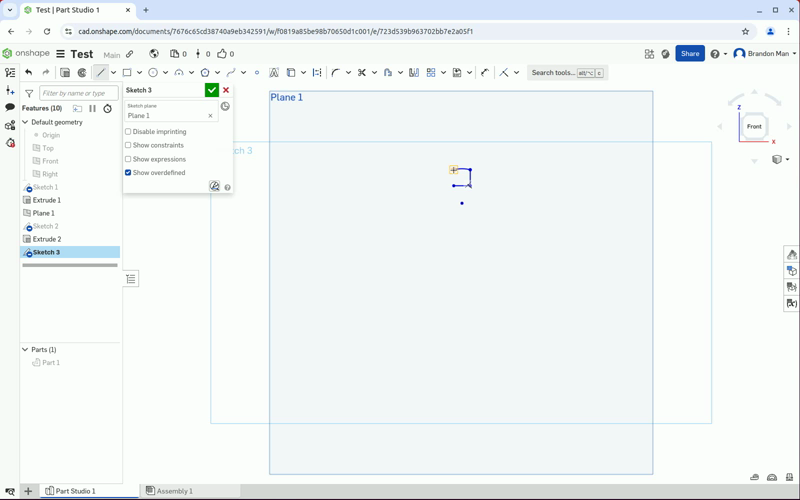
click(453, 169)
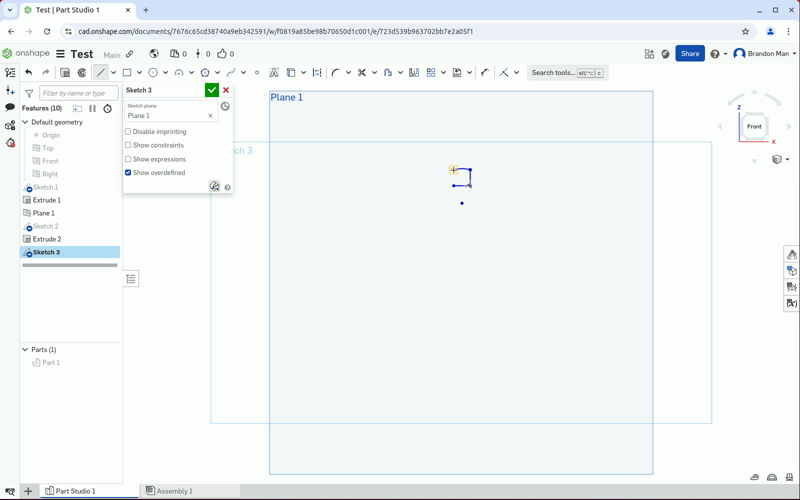
mouse_move(483, 169)
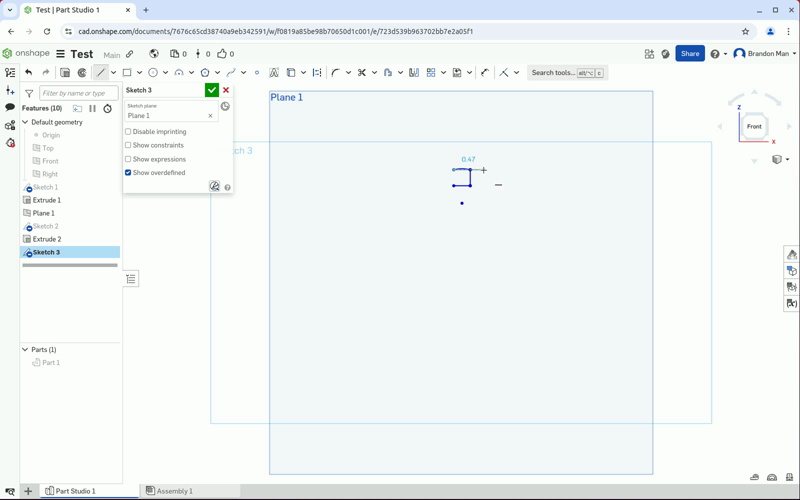
key_down(shift)
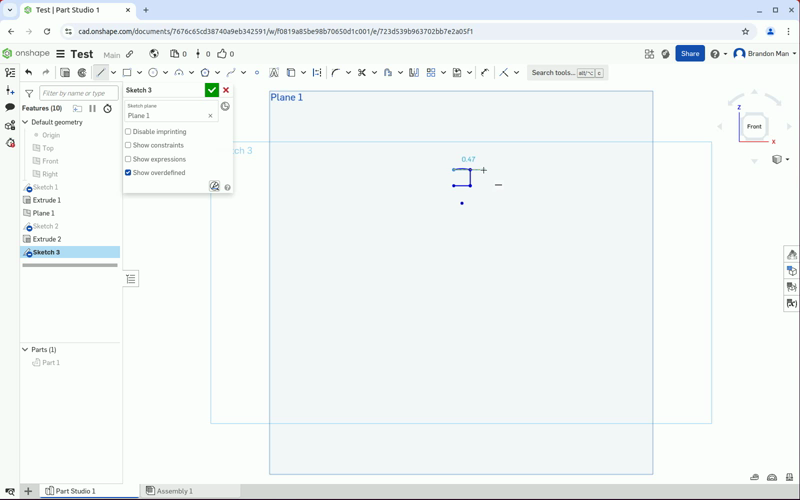
mouse_move(453, 185)
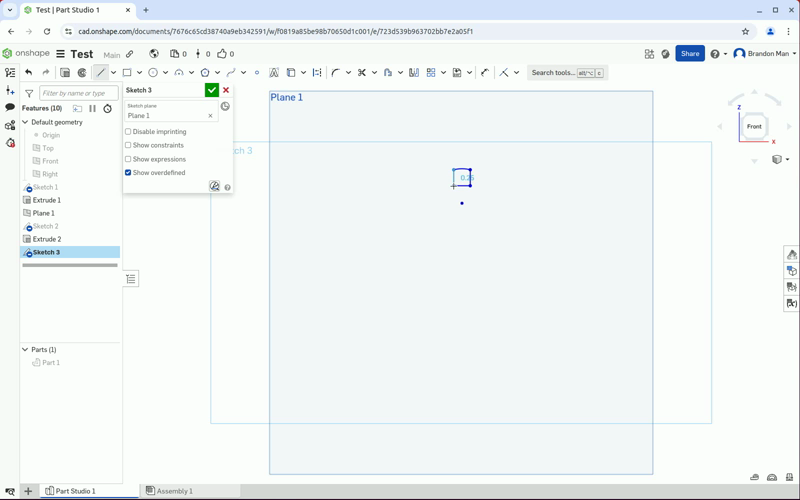
key_up(shift)
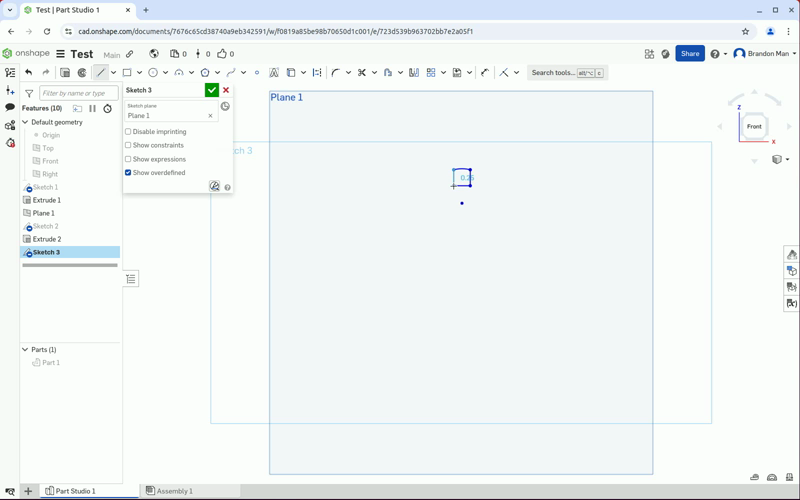
click(453, 185)
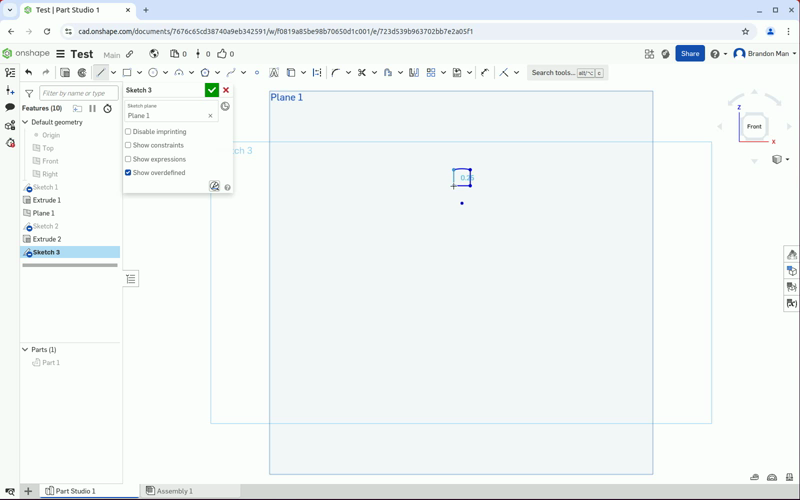
key(esc)
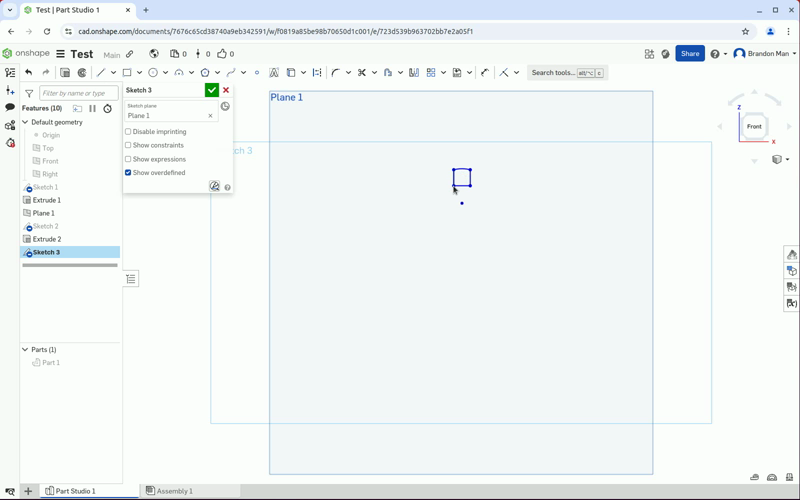
mouse_move(455, 185)
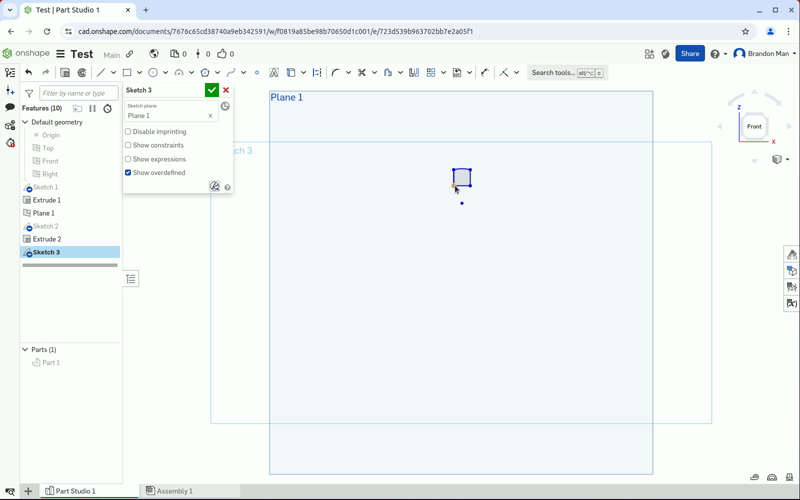
scroll(6)
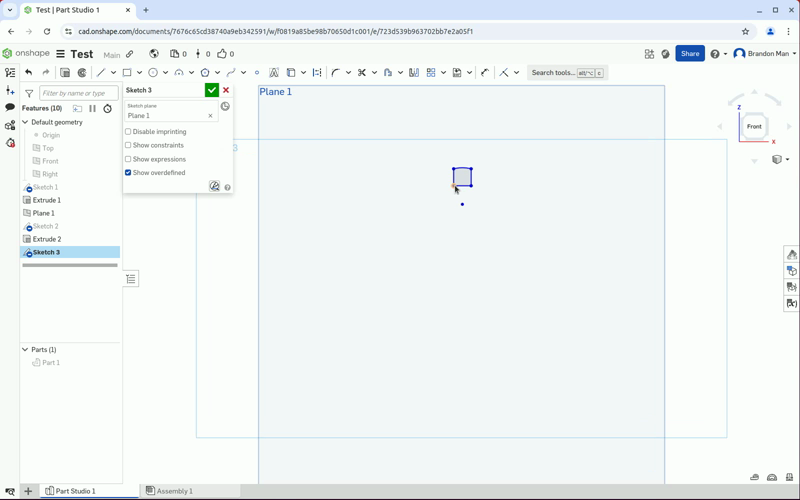
scroll(6)
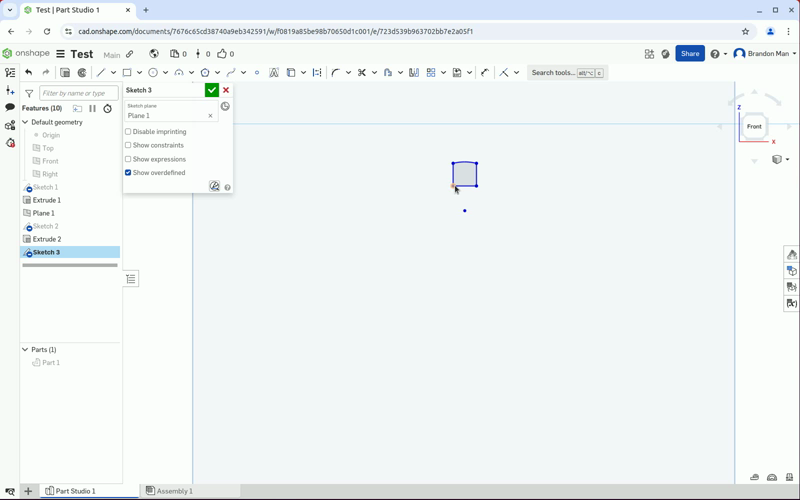
scroll(6)
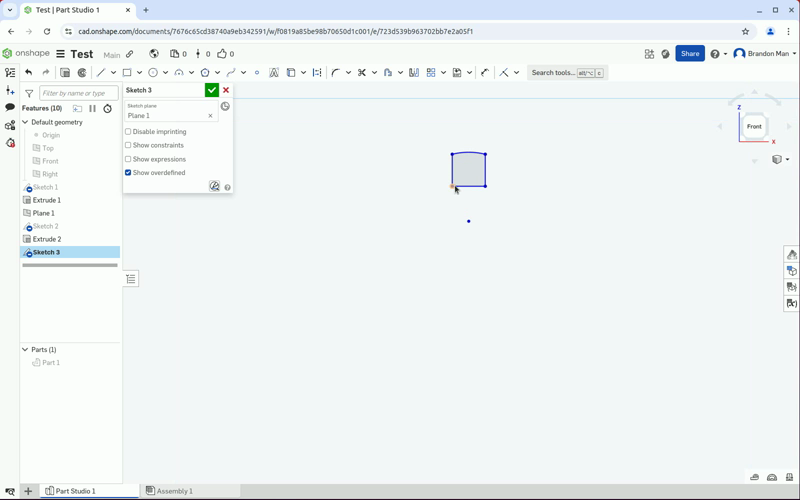
scroll(6)
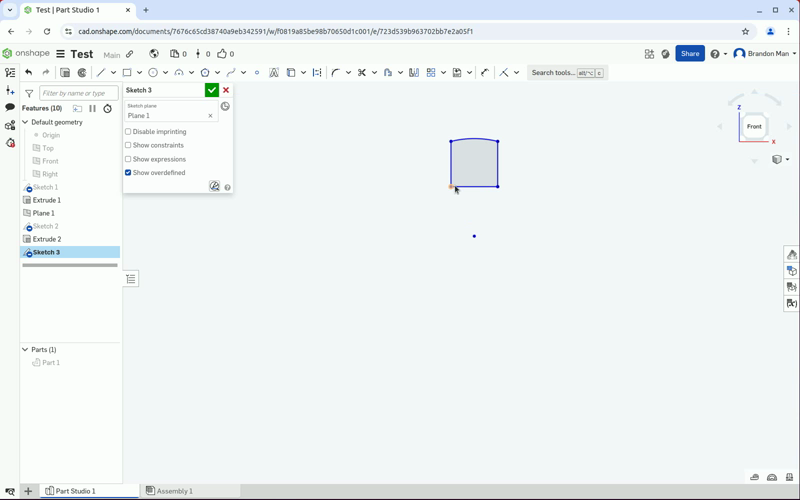
scroll(6)
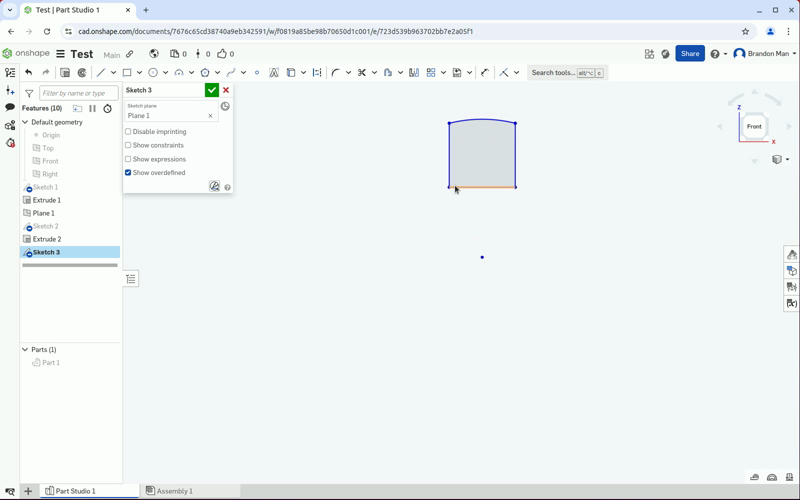
scroll(6)
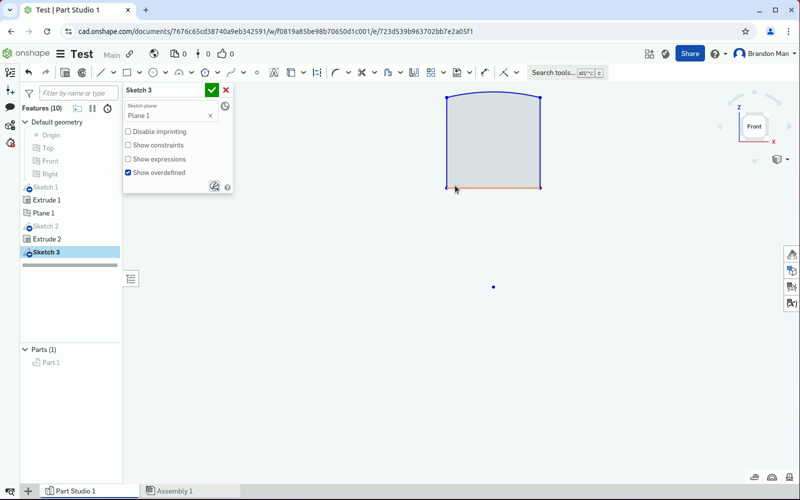
scroll(6)
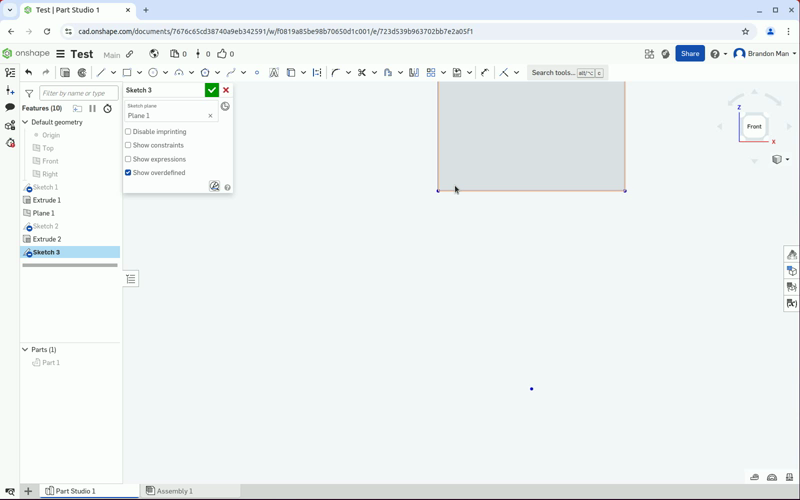
click(455, 185)
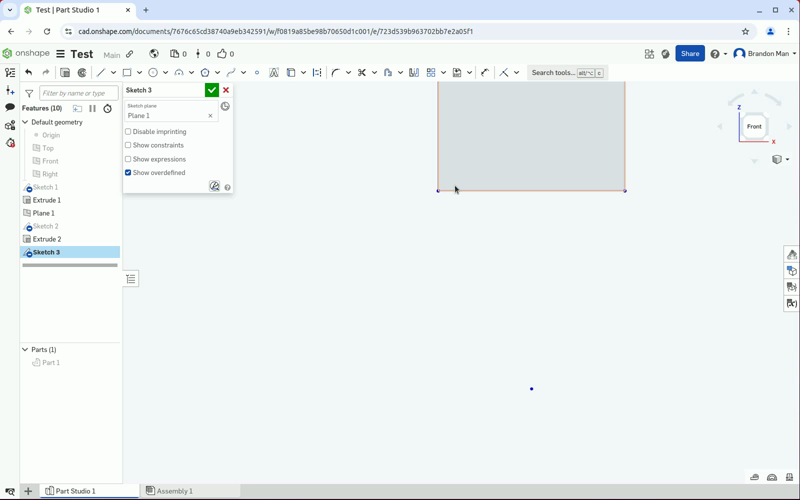
scroll(-6)
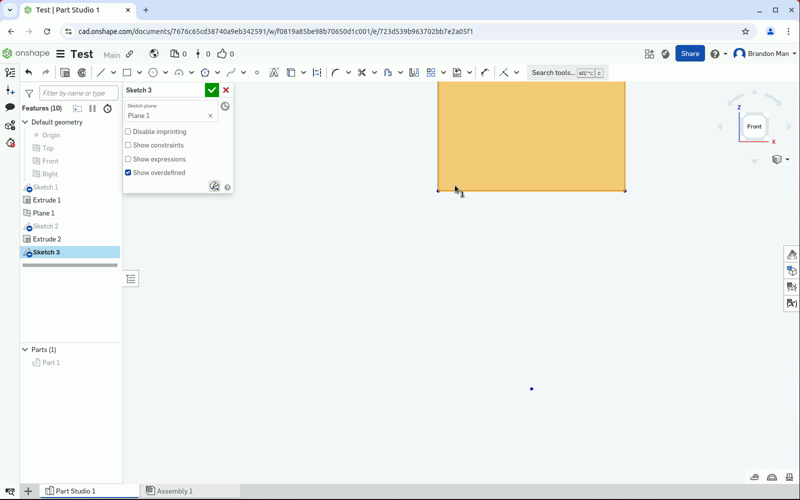
scroll(-6)
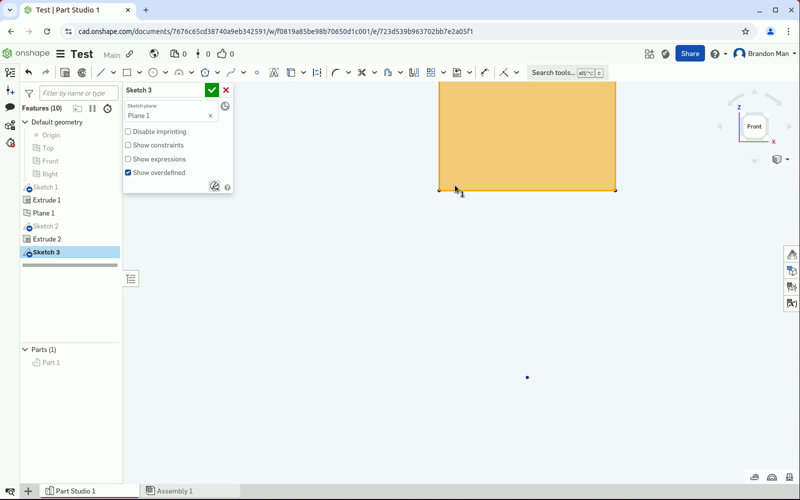
scroll(-6)
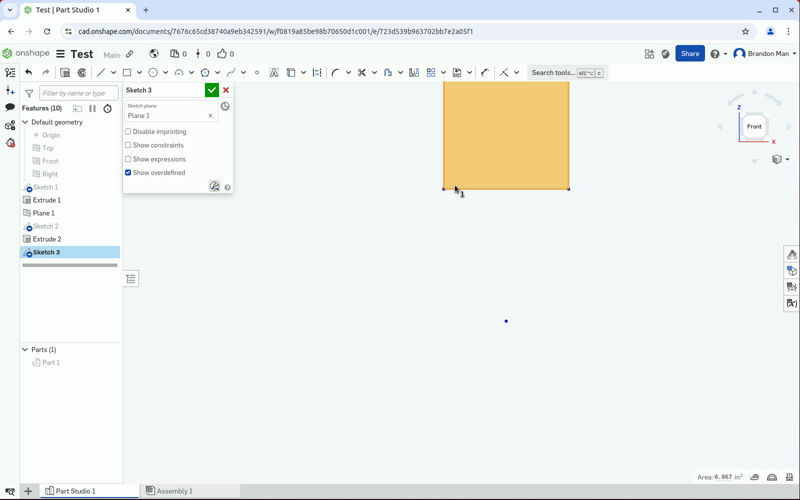
scroll(-6)
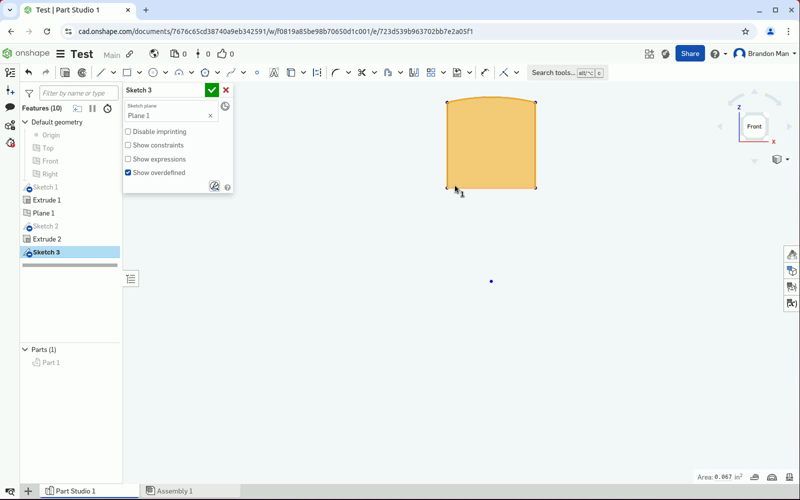
scroll(-6)
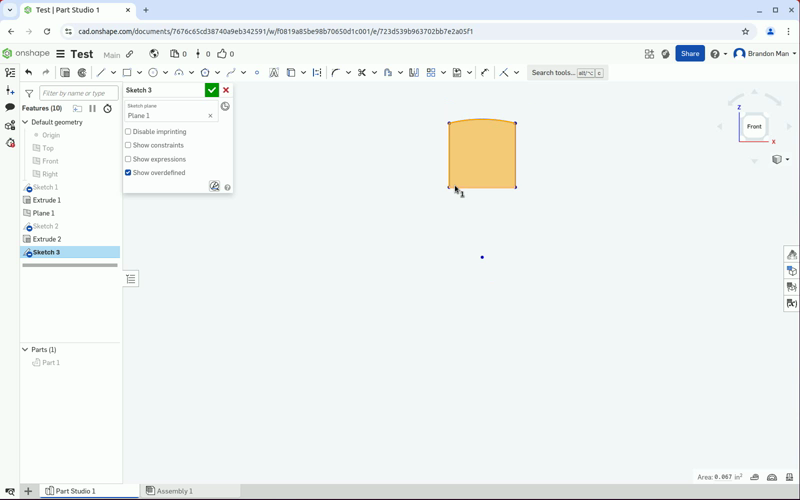
scroll(-6)
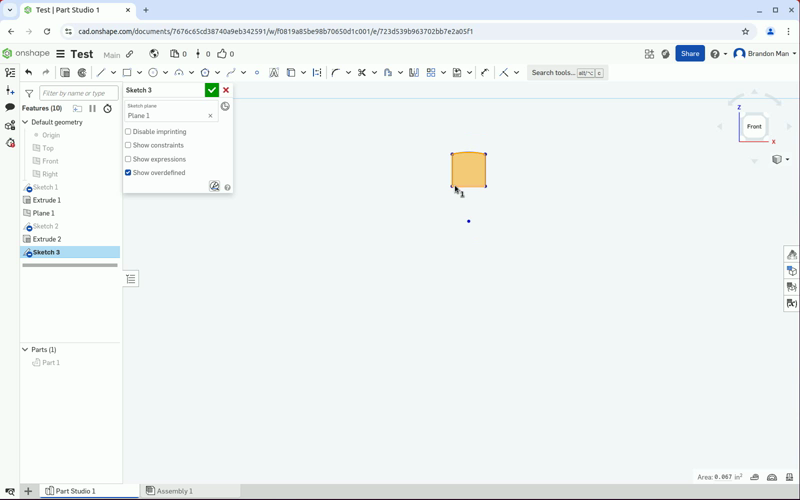
scroll(-6)
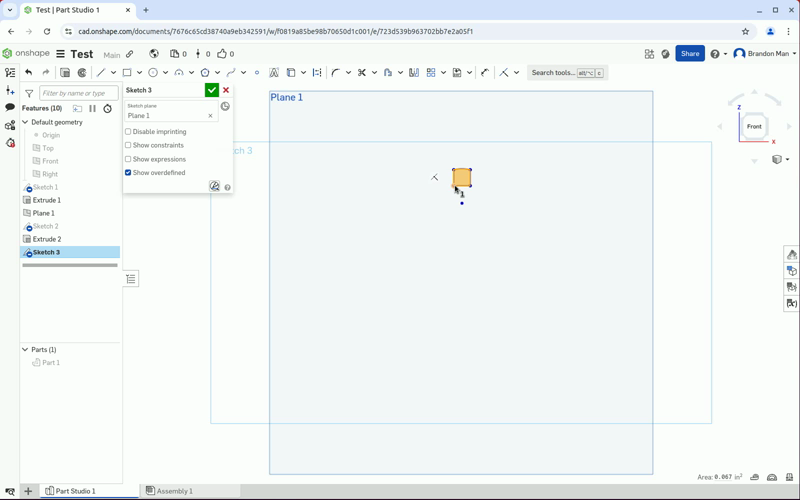
mouse_move(73, 352)
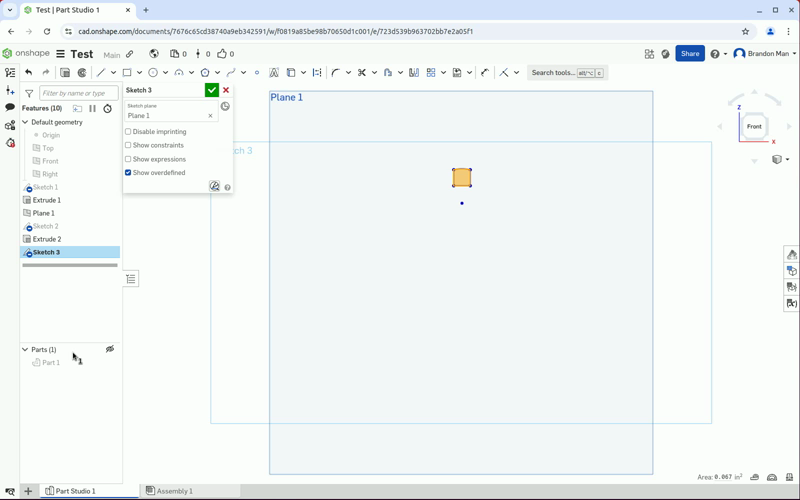
key(shift+y)
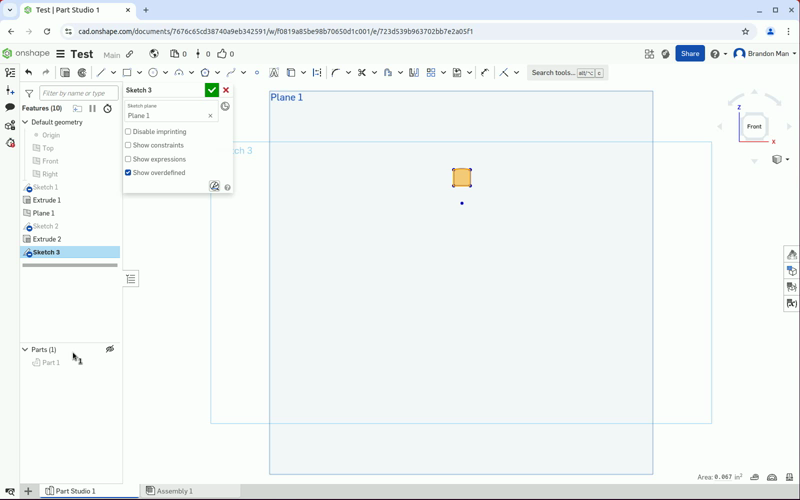
key(shift+e)
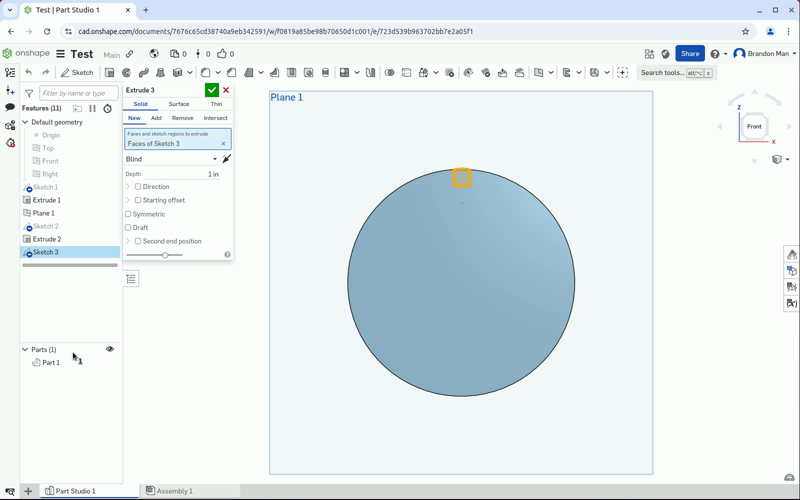
mouse_move(143, 106)
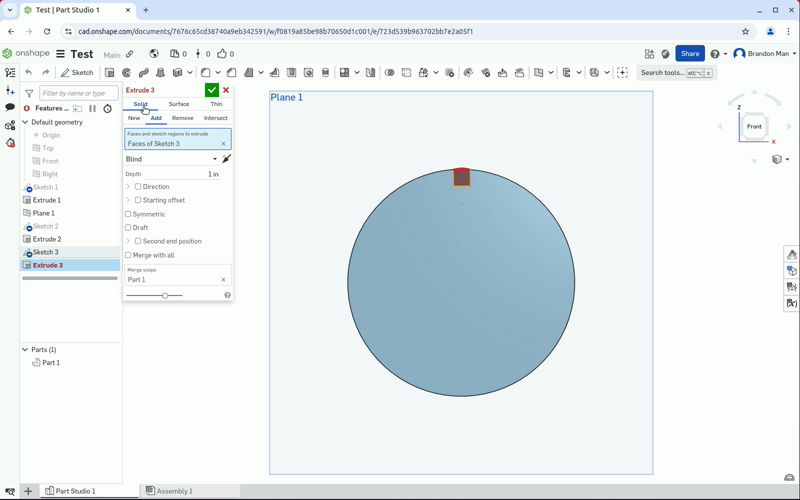
click(143, 106)
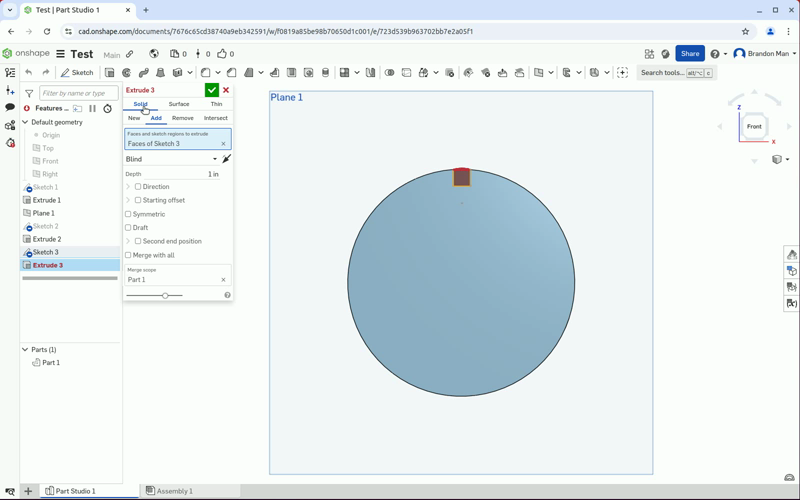
mouse_move(186, 120)
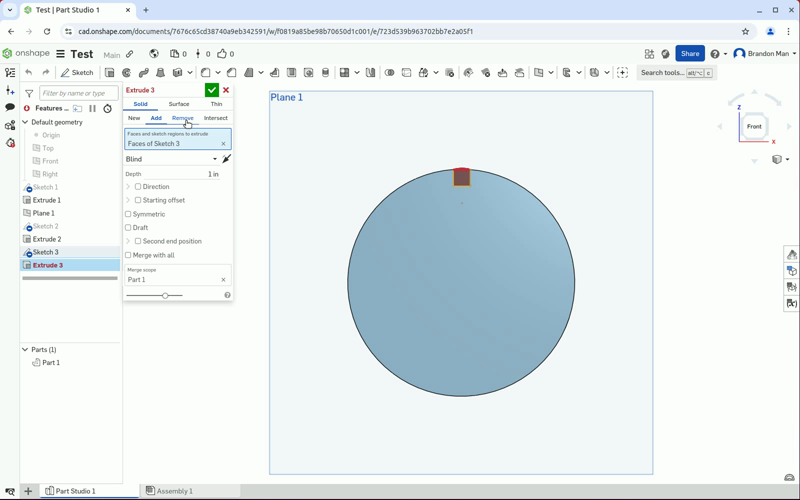
click(186, 120)
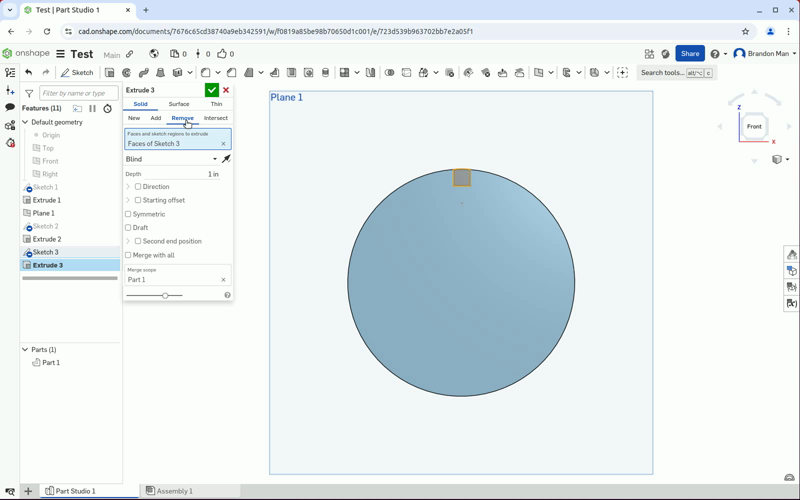
key(tab, 4)
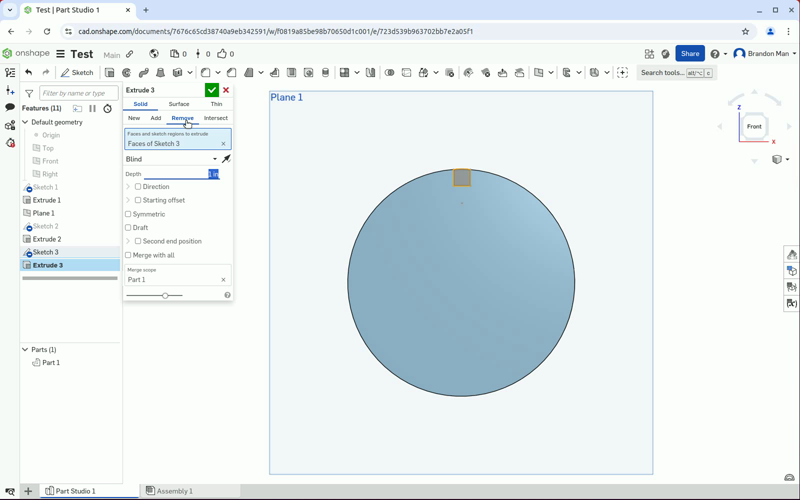
text(0.238)
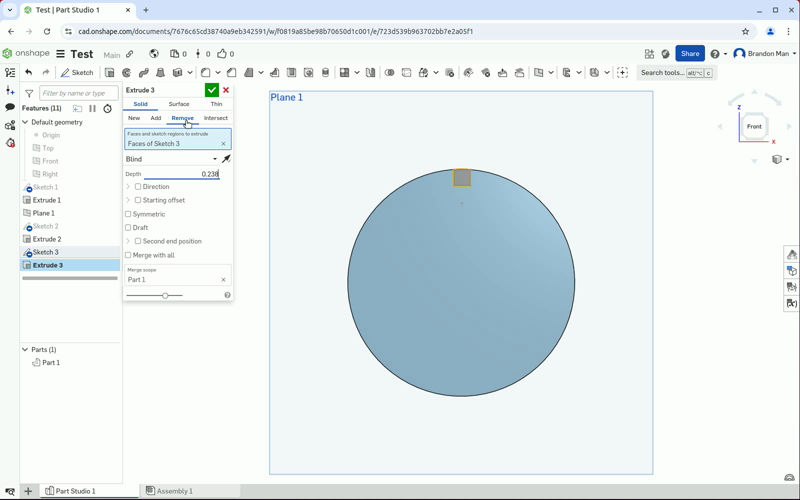
key(tab, 6)
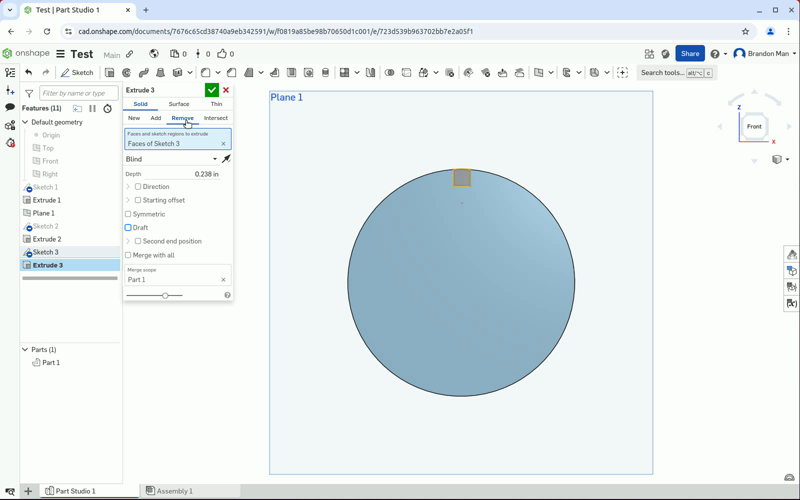
key(space)
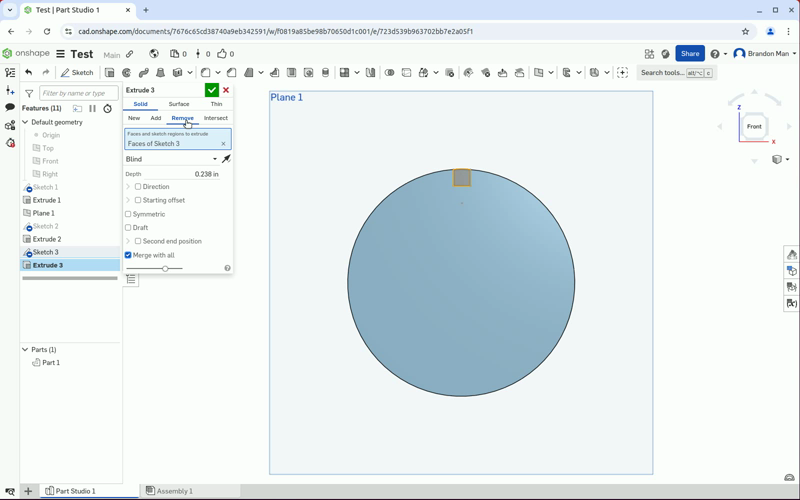
key(enter)
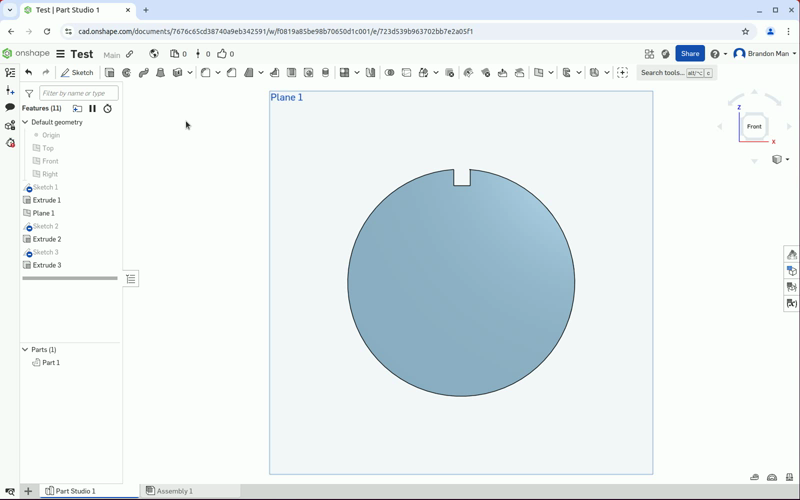
key(shift+h)
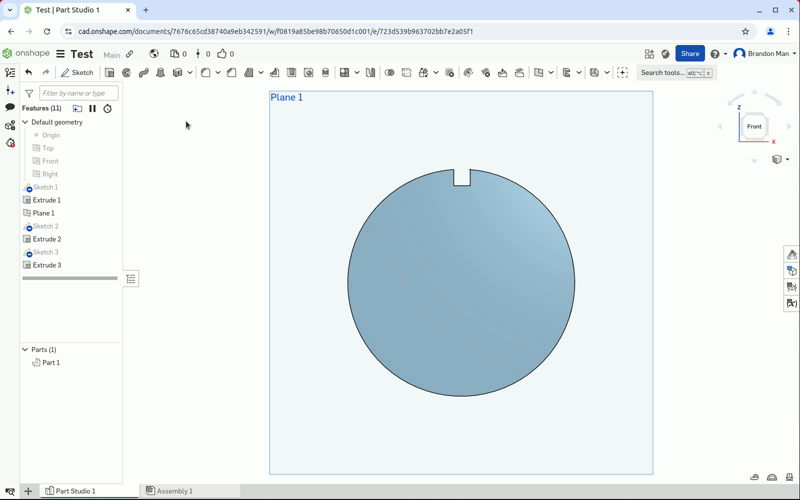
key(shift+h)
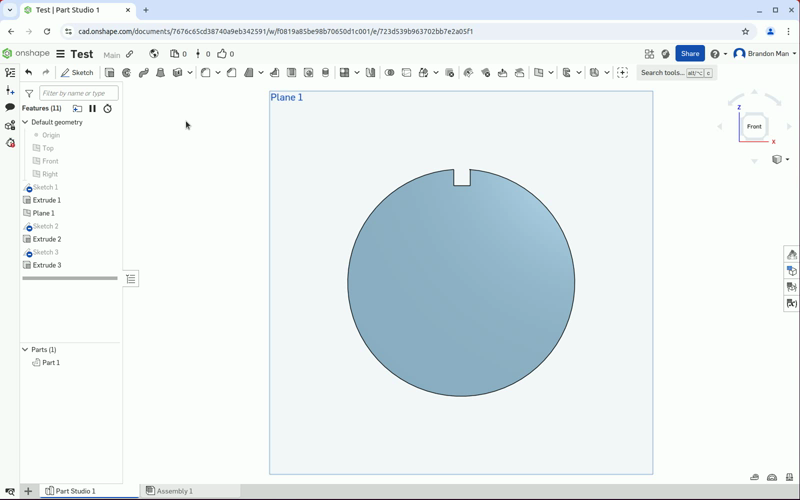
mouse_move(73, 189)
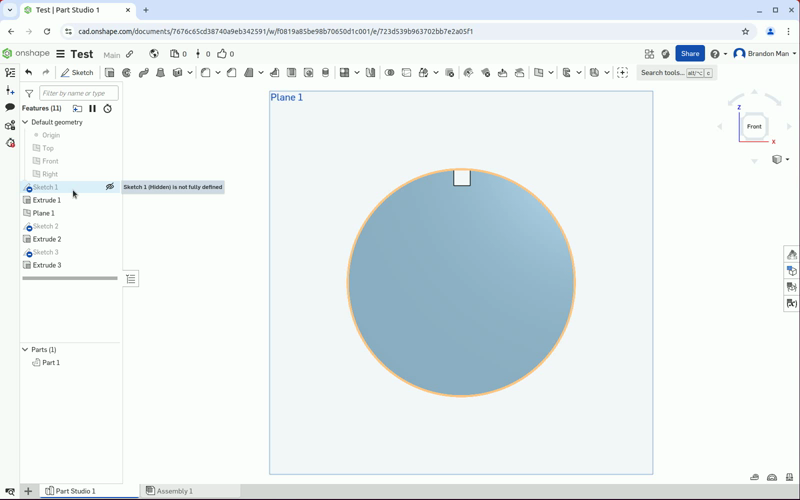
click(73, 189)
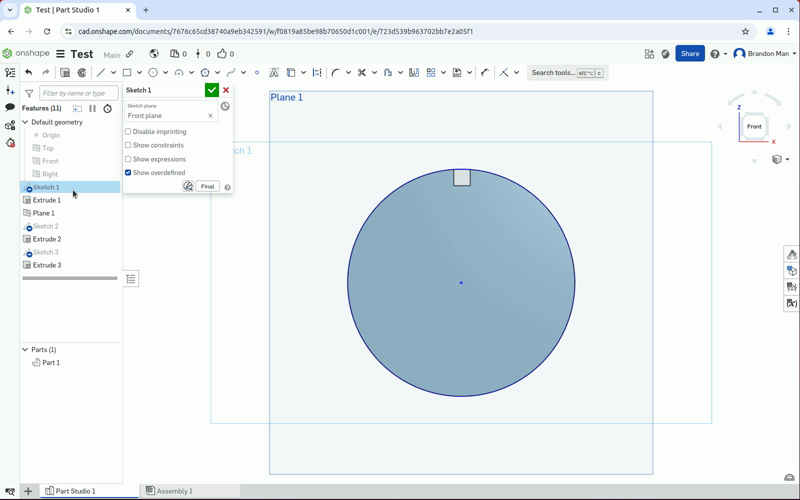
mouse_move(229, 92)
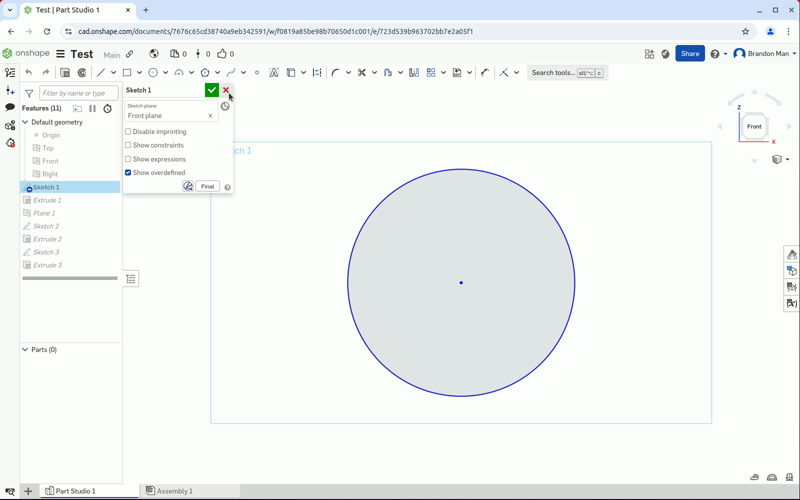
click(229, 92)
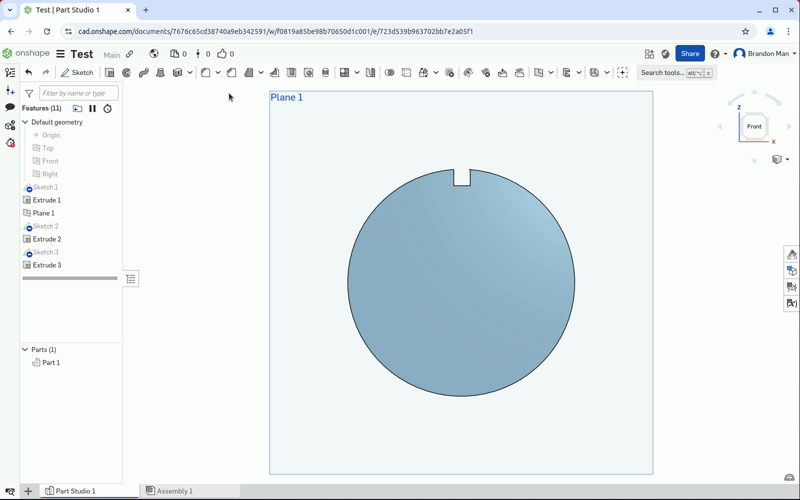
mouse_move(73, 352)
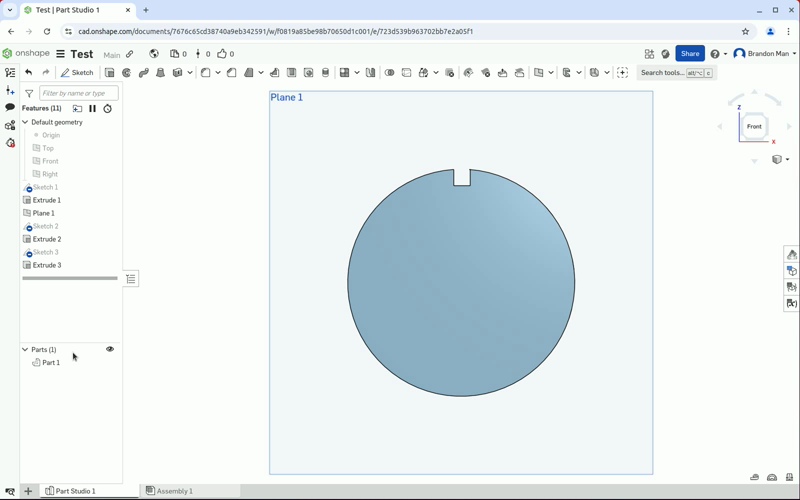
key(y)
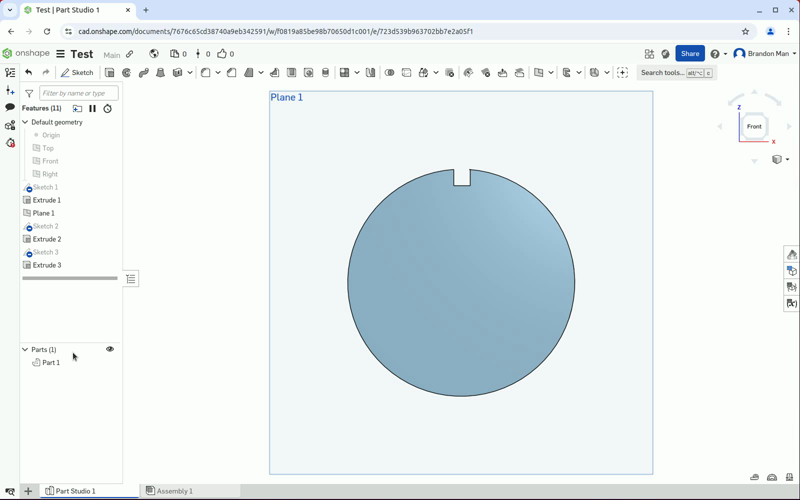
key(shift+p)
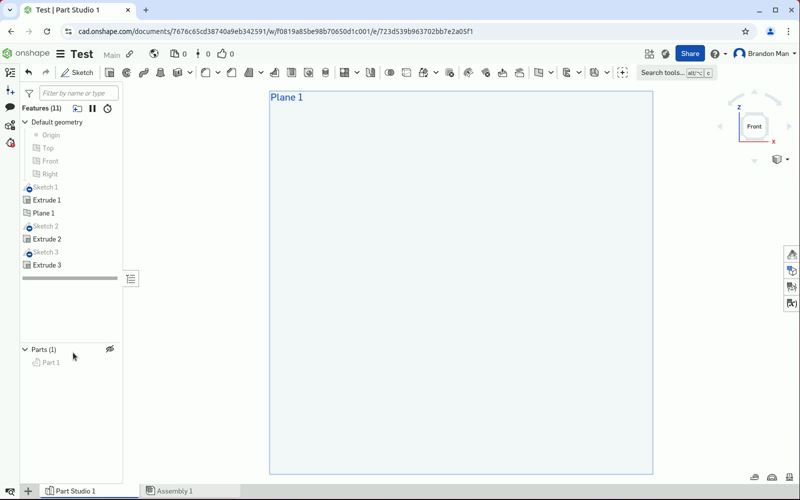
key(space)
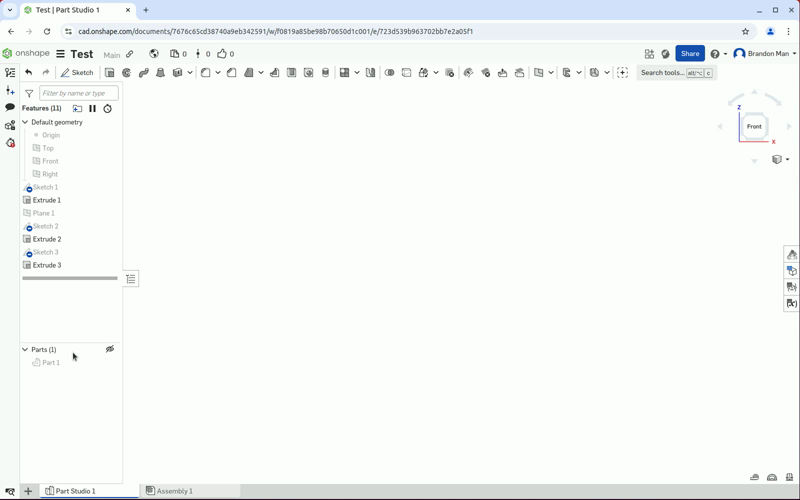
key_down(shift)
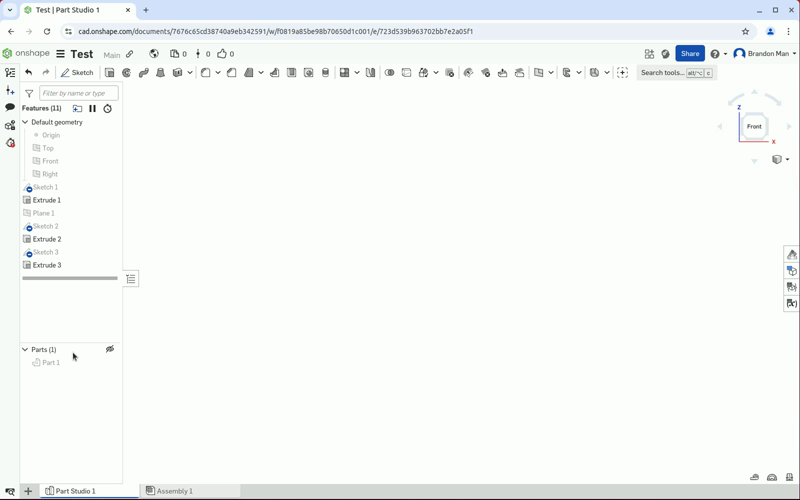
key(left)
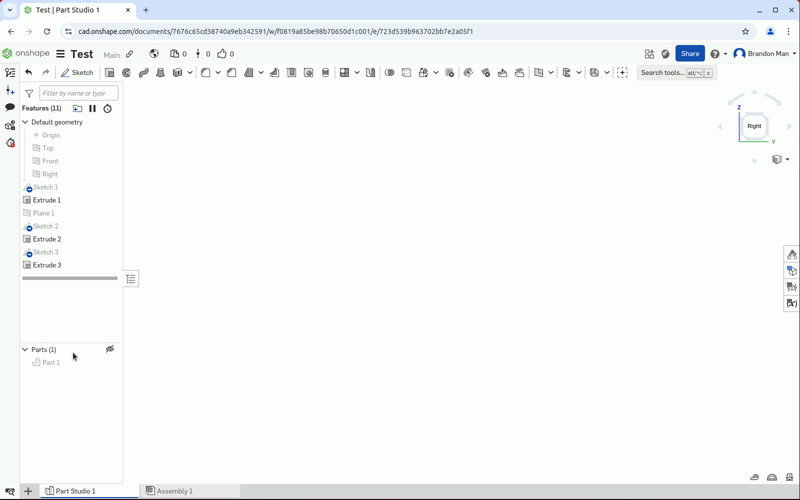
key_up(shift)
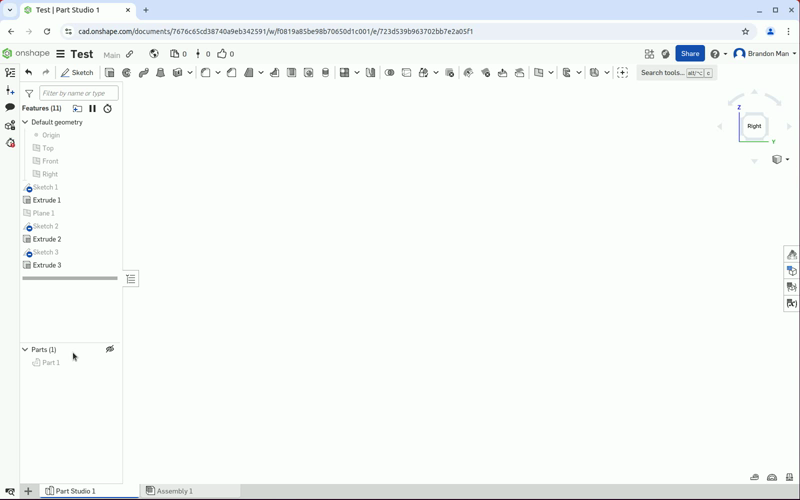
mouse_move(73, 352)
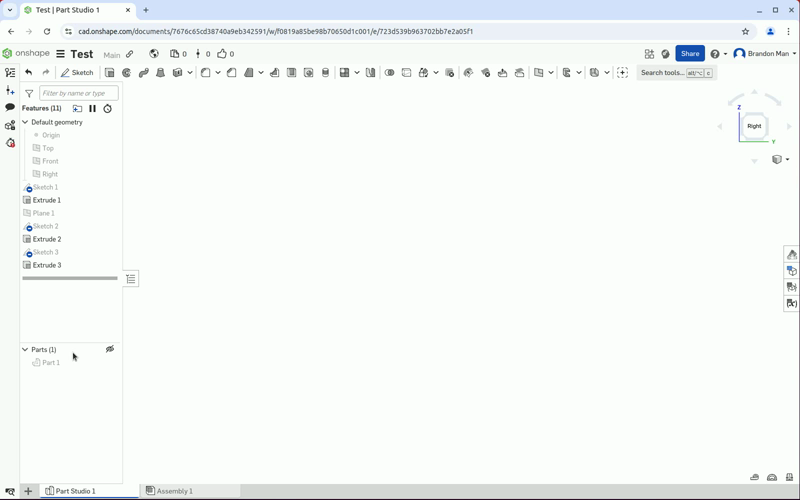
key(shift+y)
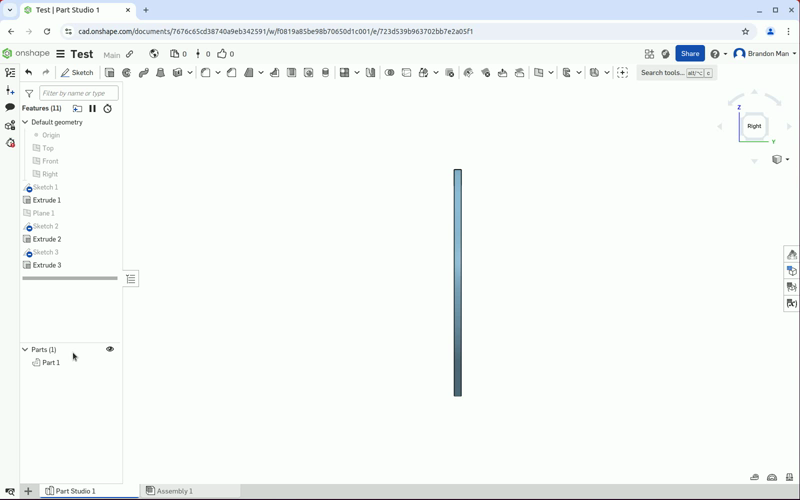
mouse_move(541, 75)
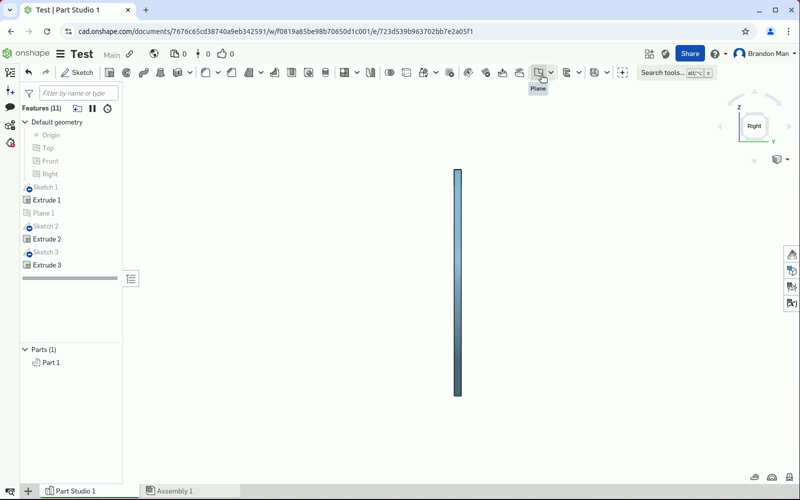
click(541, 75)
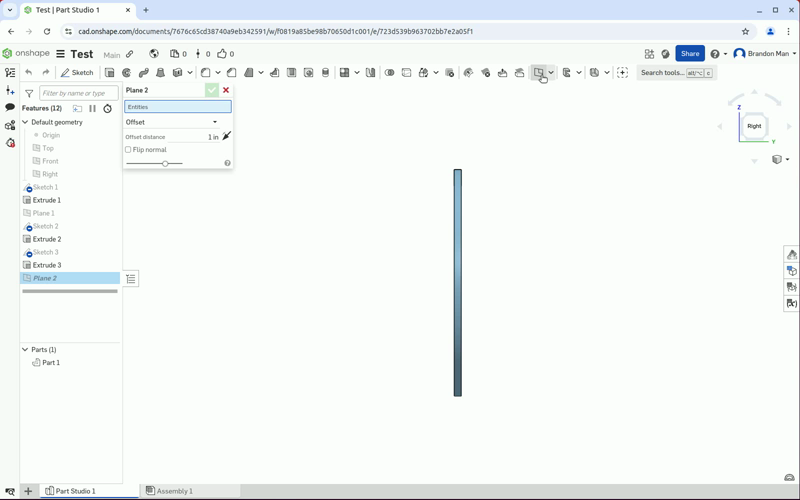
mouse_move(73, 176)
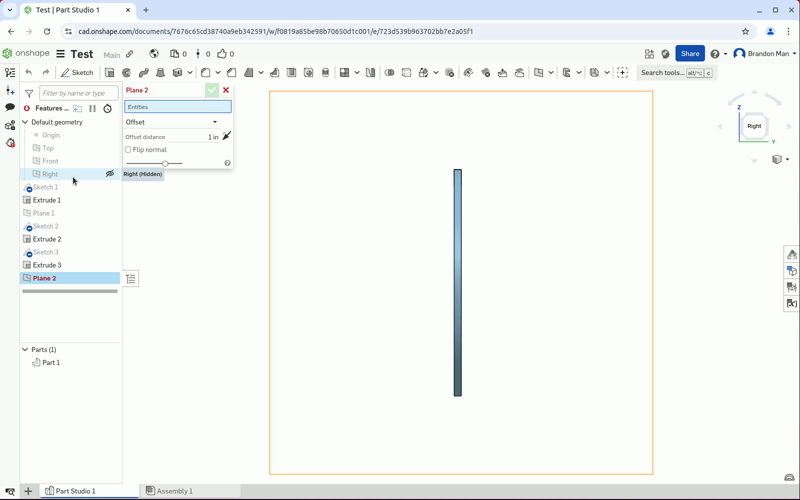
click(73, 176)
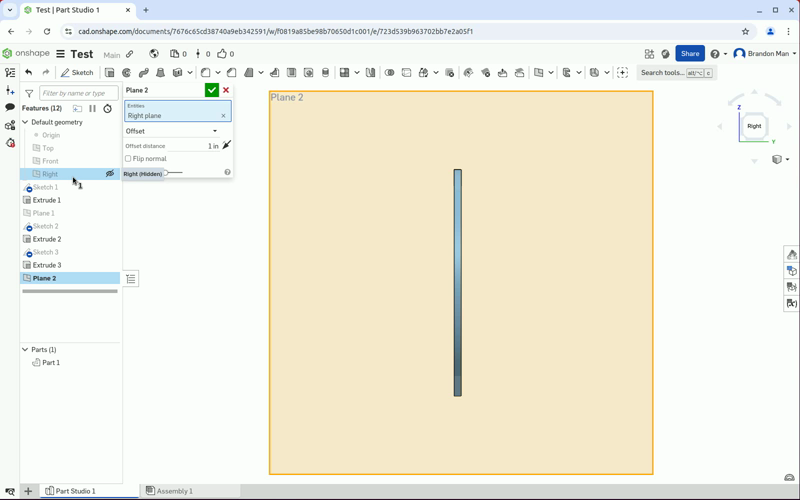
key(tab, 2)
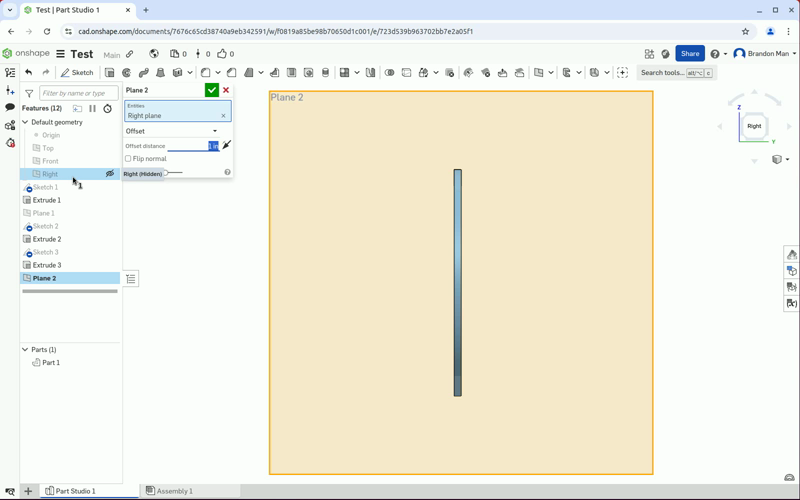
text(0.11)
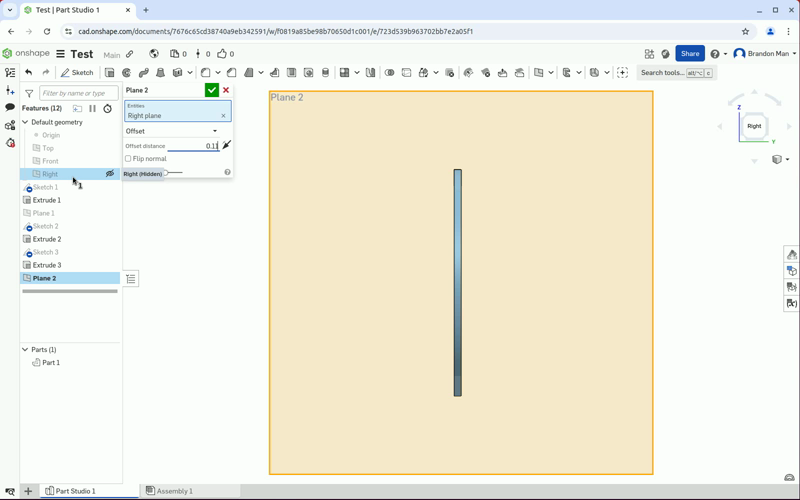
key(enter, 2)
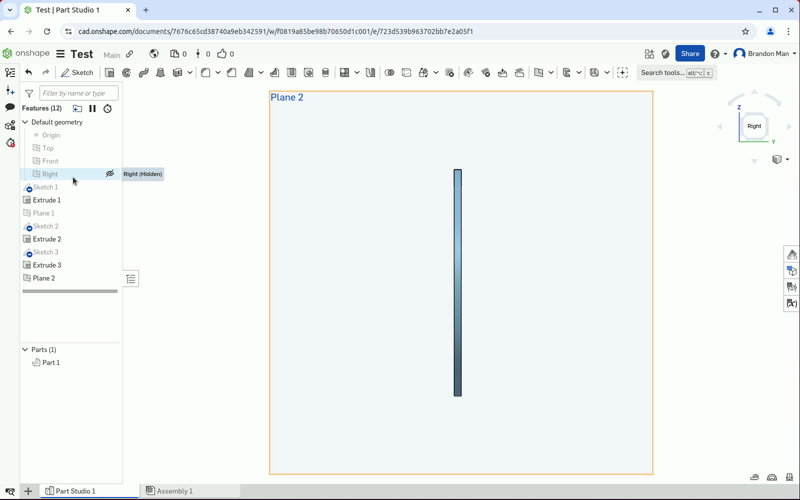
key(shift+s)
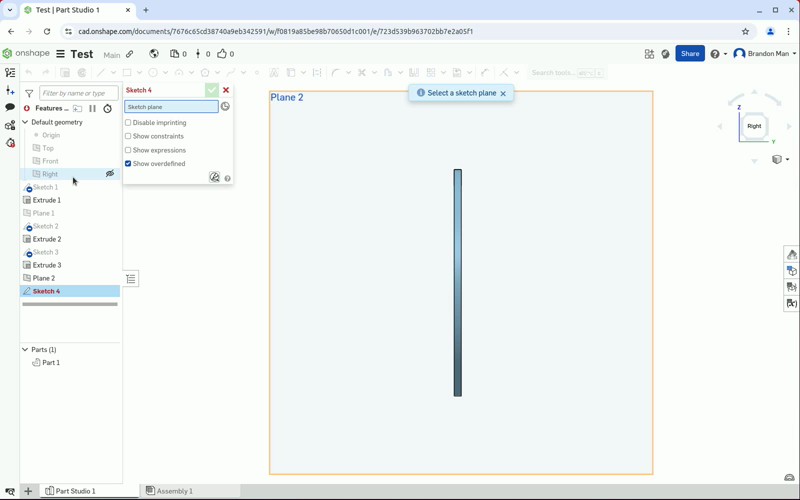
mouse_move(73, 280)
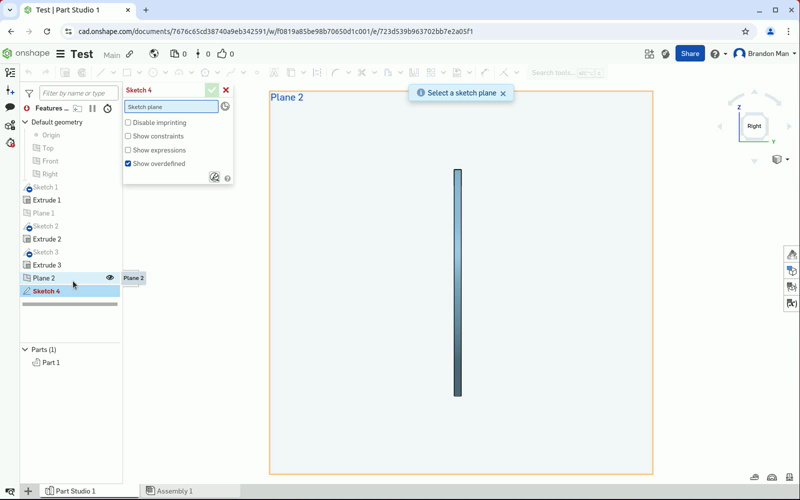
click(73, 280)
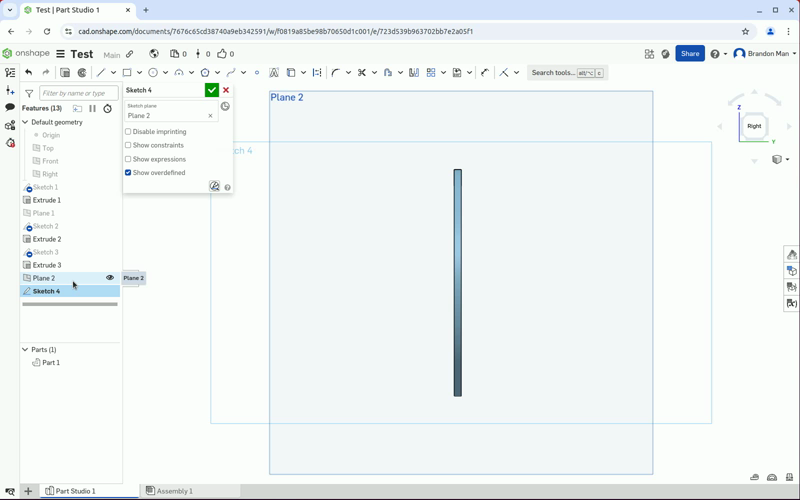
mouse_move(73, 352)
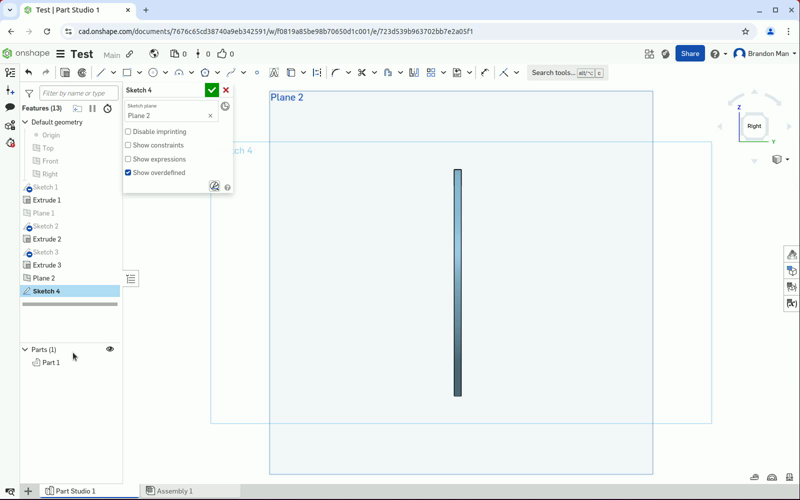
key(y)
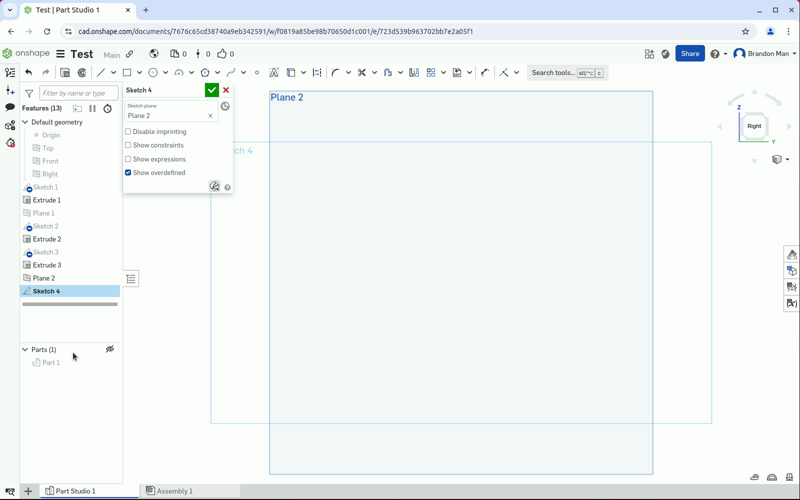
key(c)
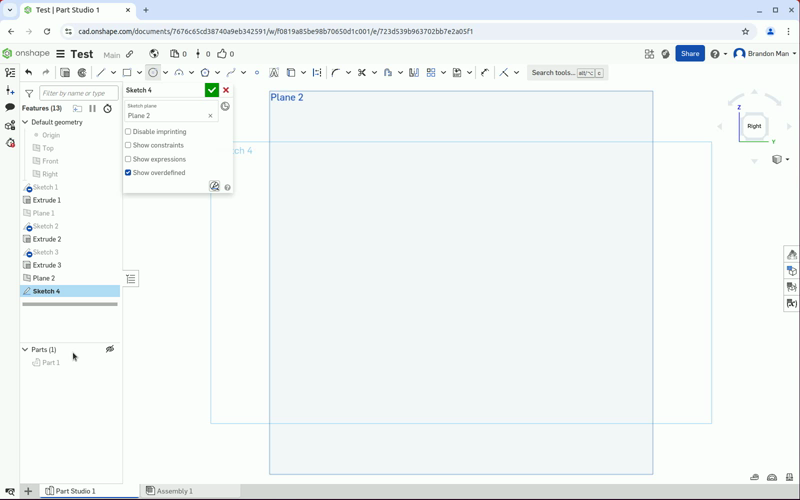
key_down(shift)
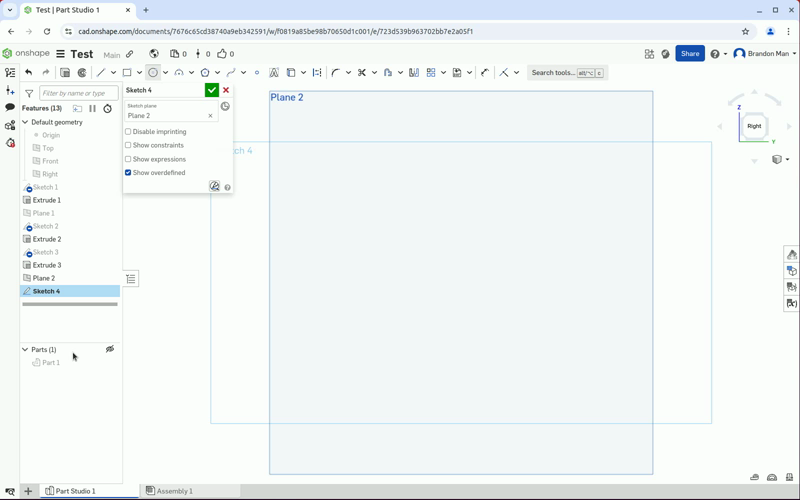
mouse_move(457, 174)
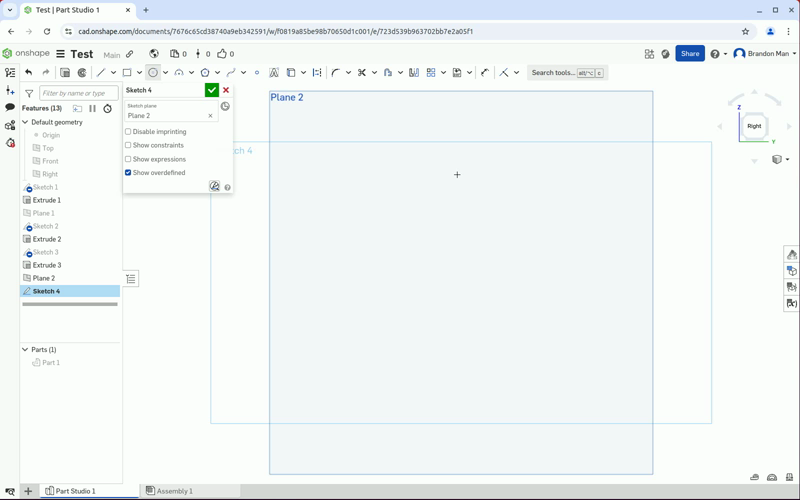
click(457, 174)
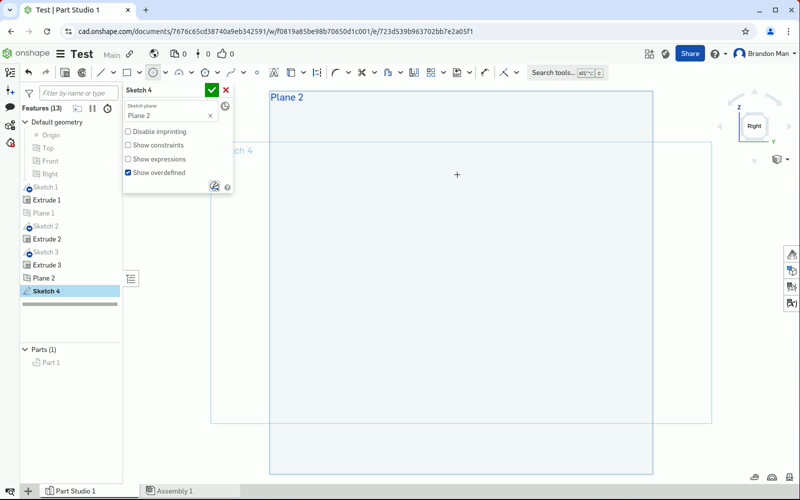
key_up(shift)
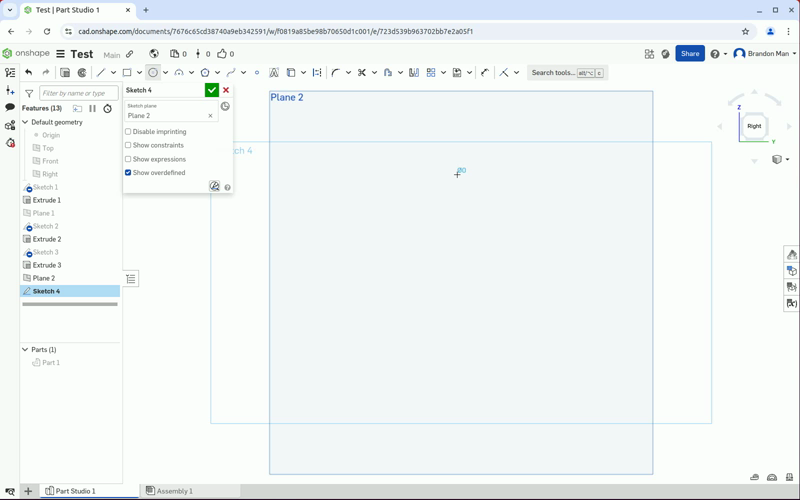
mouse_move(459, 174)
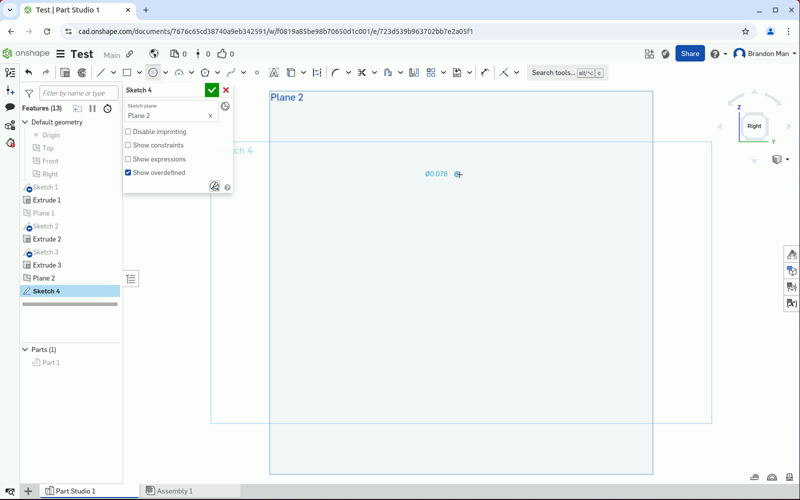
scroll(6)
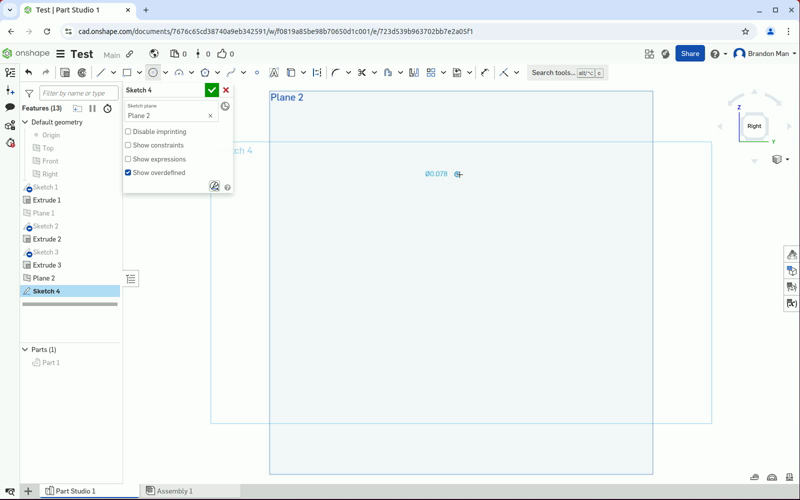
scroll(6)
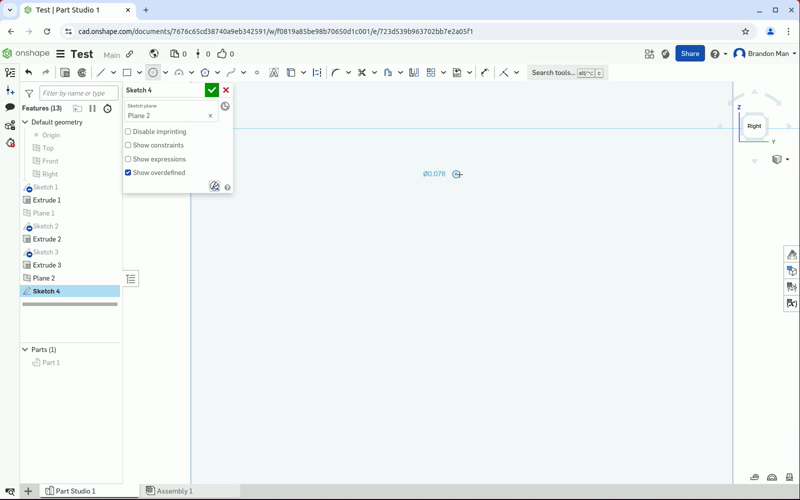
scroll(6)
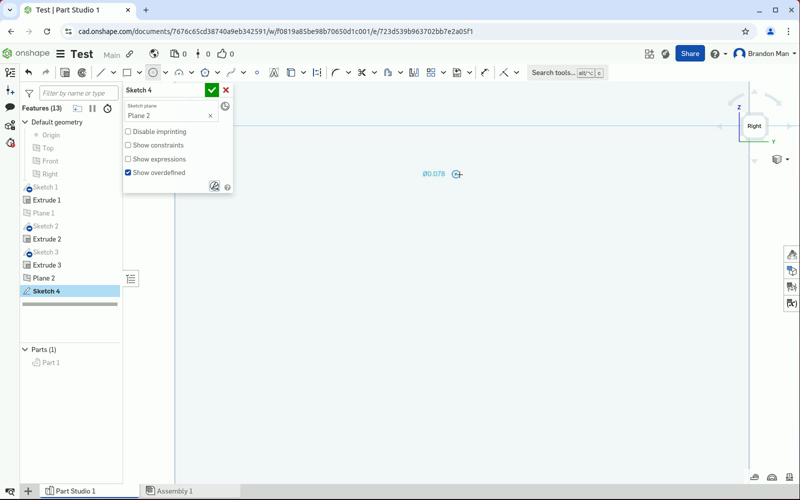
scroll(6)
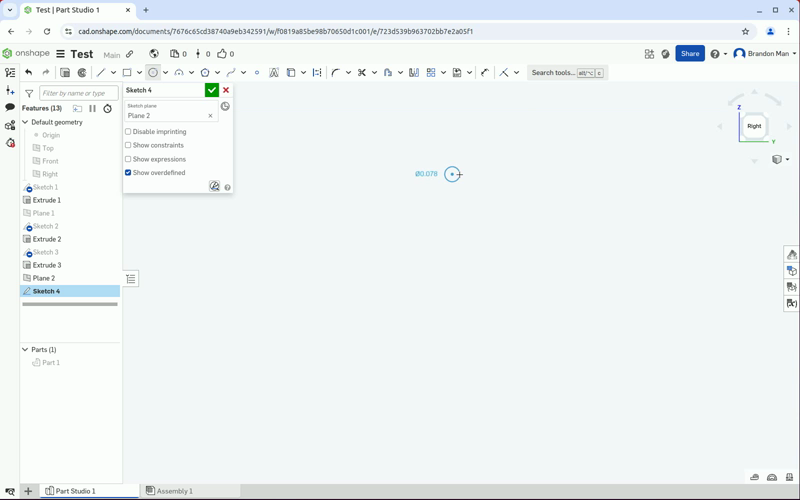
scroll(6)
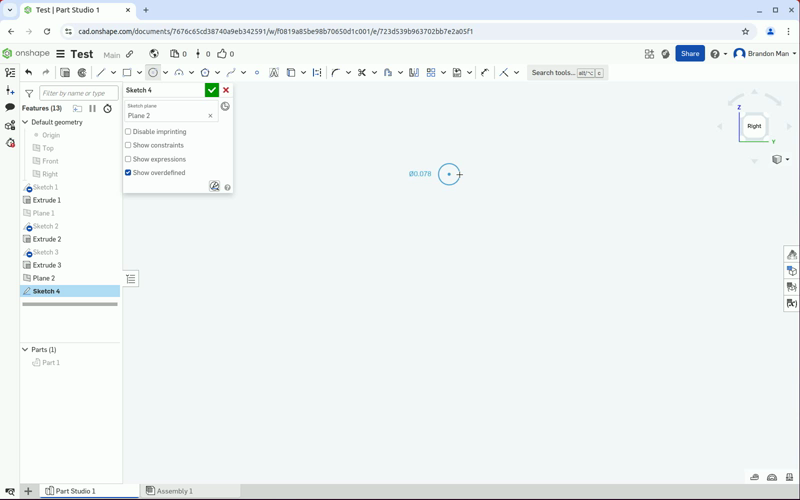
scroll(6)
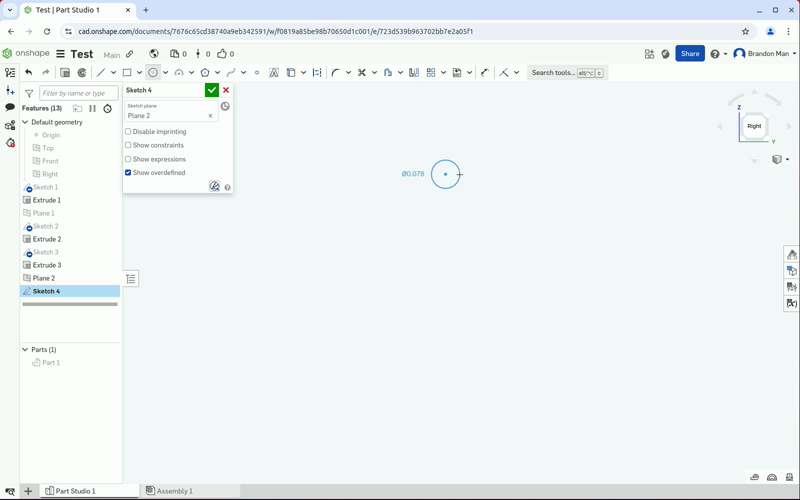
scroll(6)
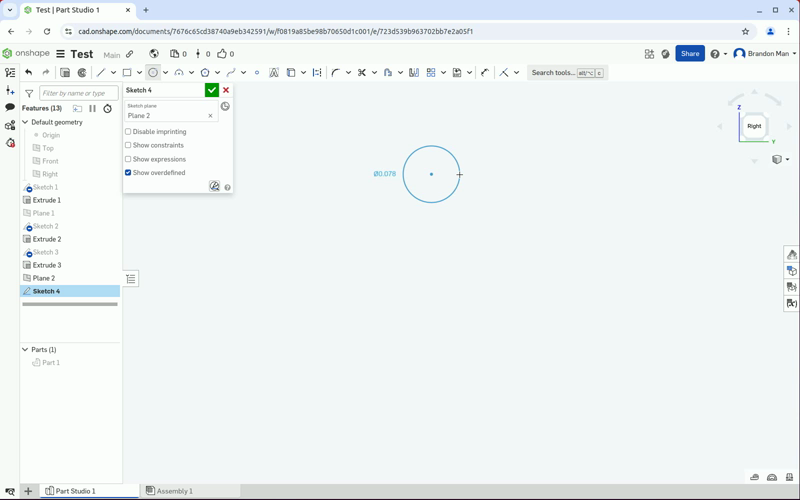
click(459, 174)
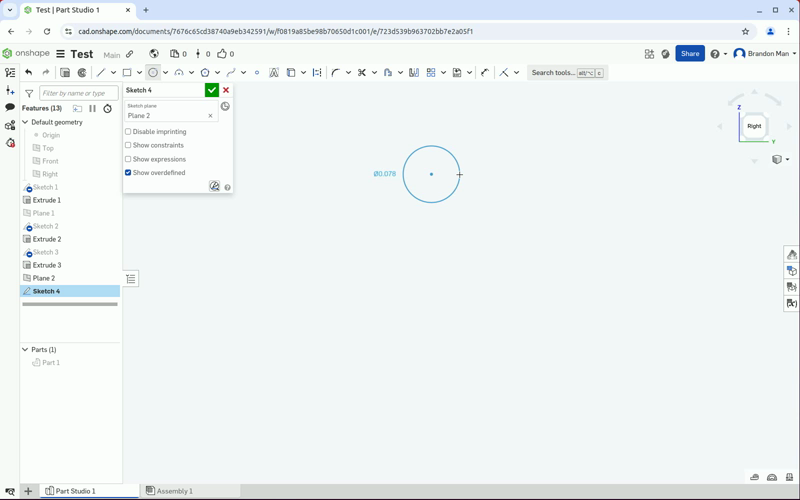
scroll(-6)
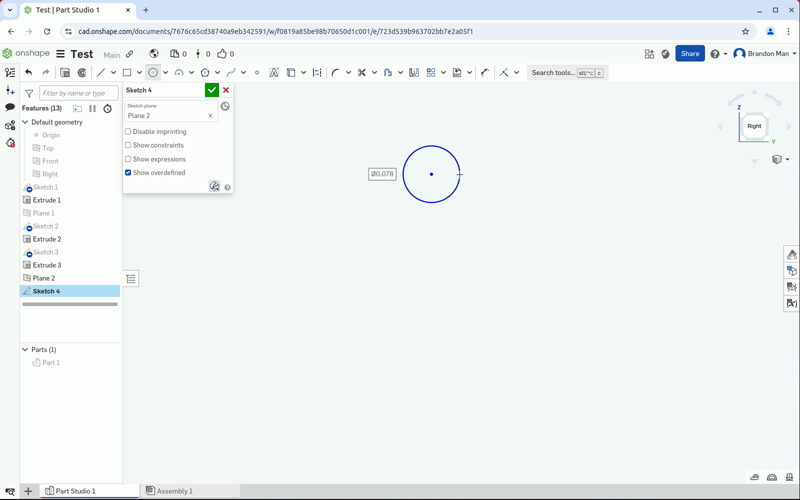
scroll(-6)
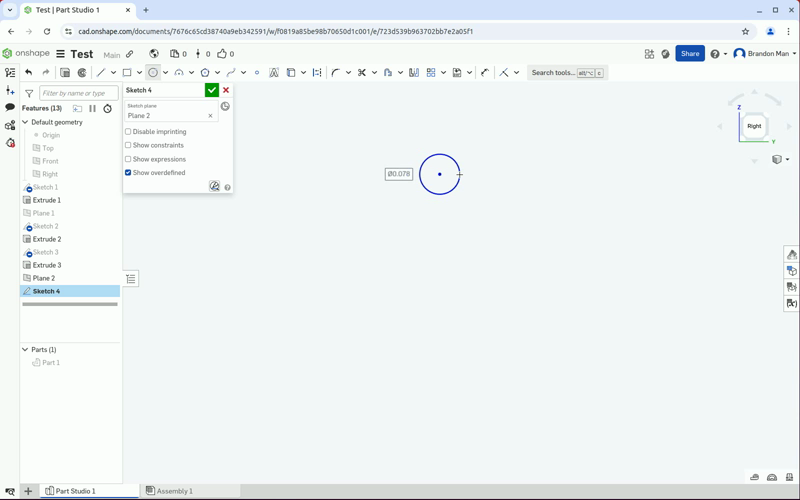
scroll(-6)
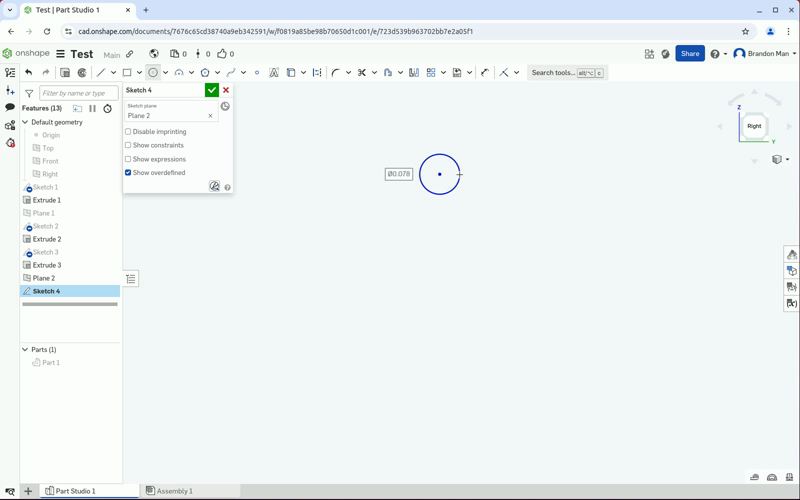
scroll(-6)
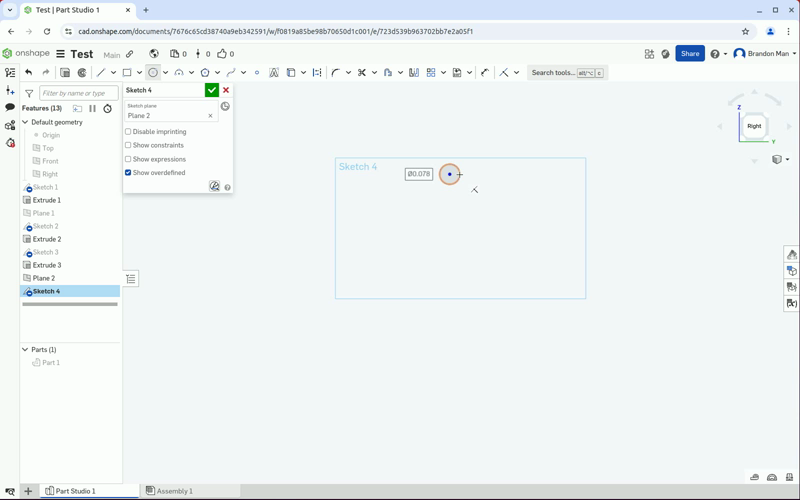
scroll(-6)
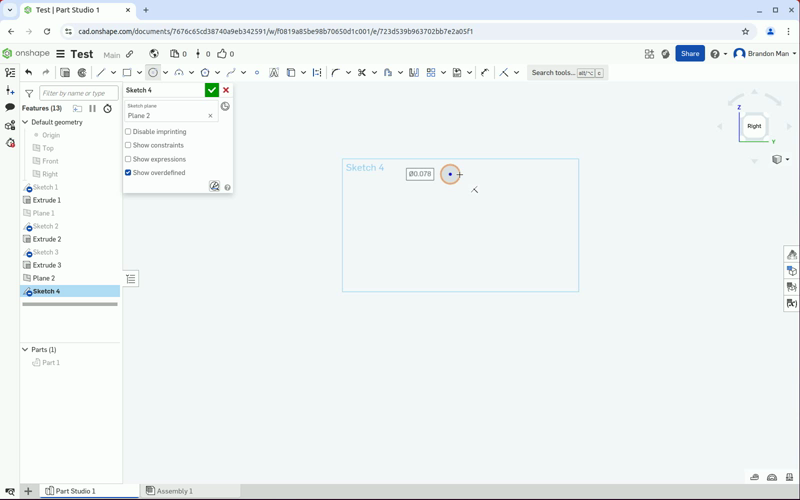
scroll(-6)
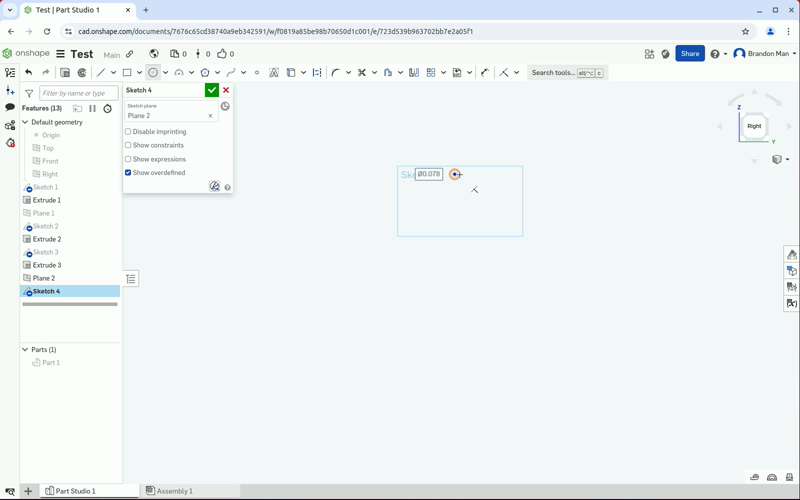
scroll(-6)
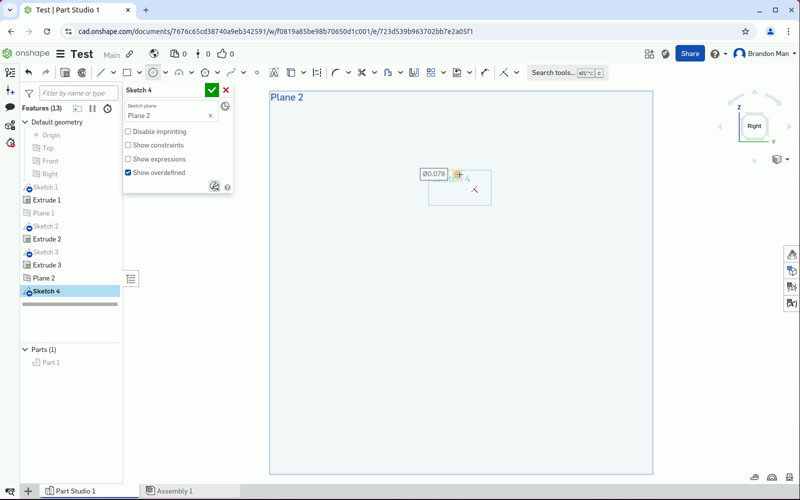
key(esc)
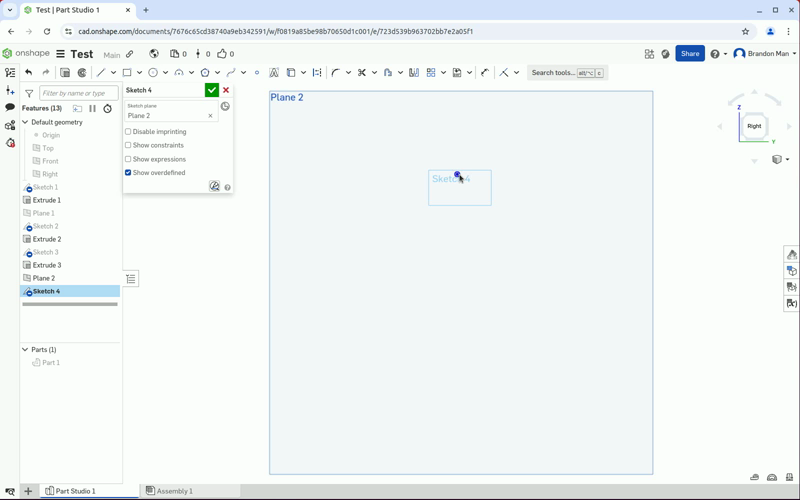
mouse_move(458, 174)
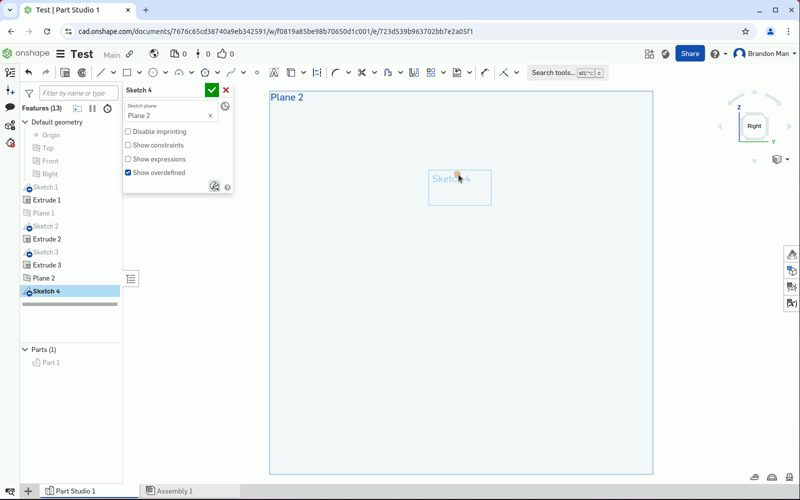
scroll(6)
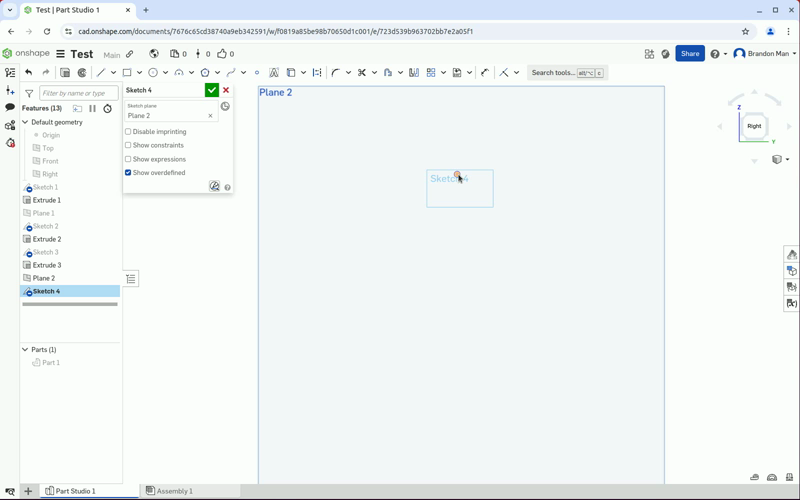
scroll(6)
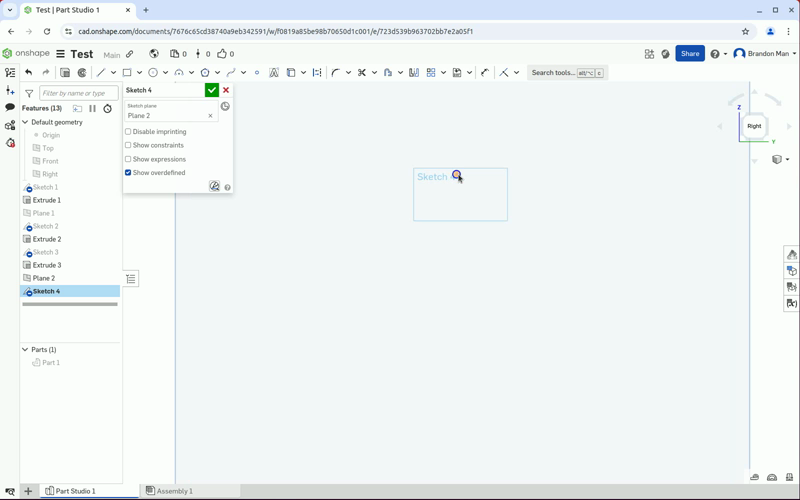
scroll(6)
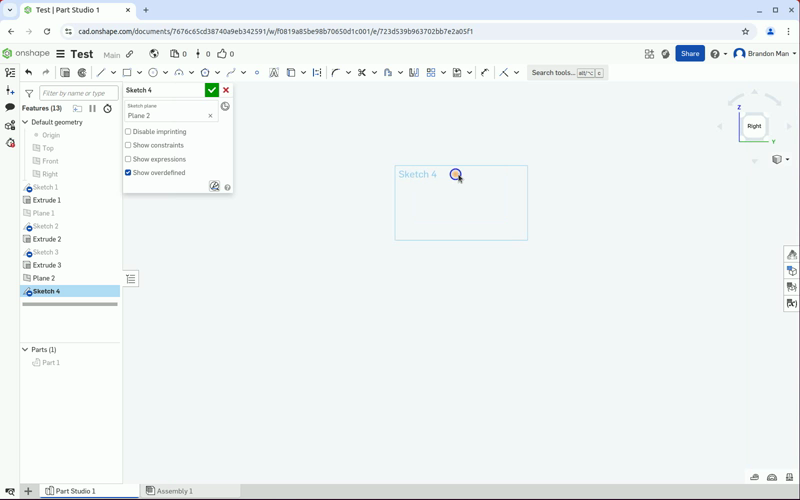
scroll(6)
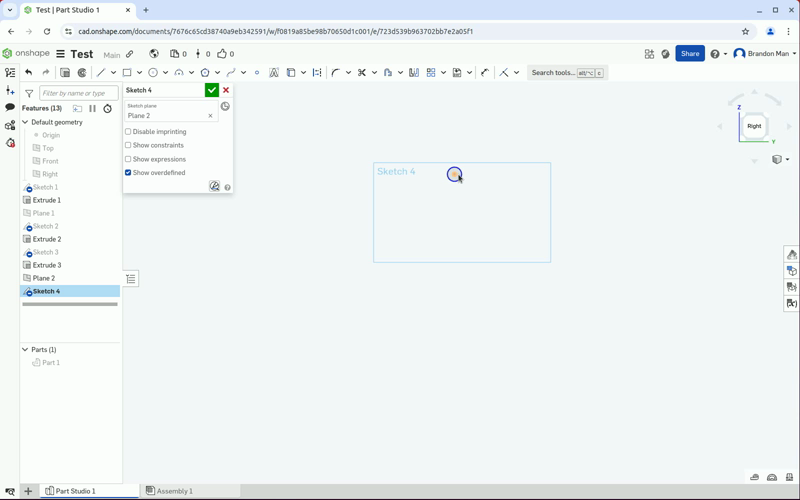
scroll(6)
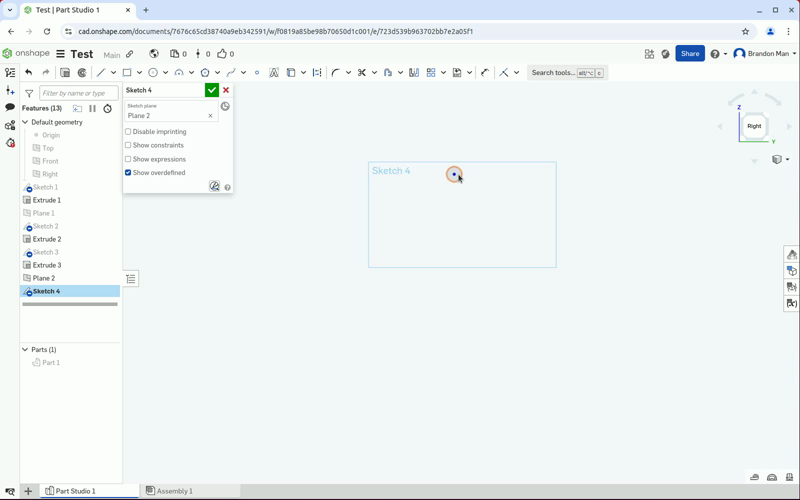
scroll(6)
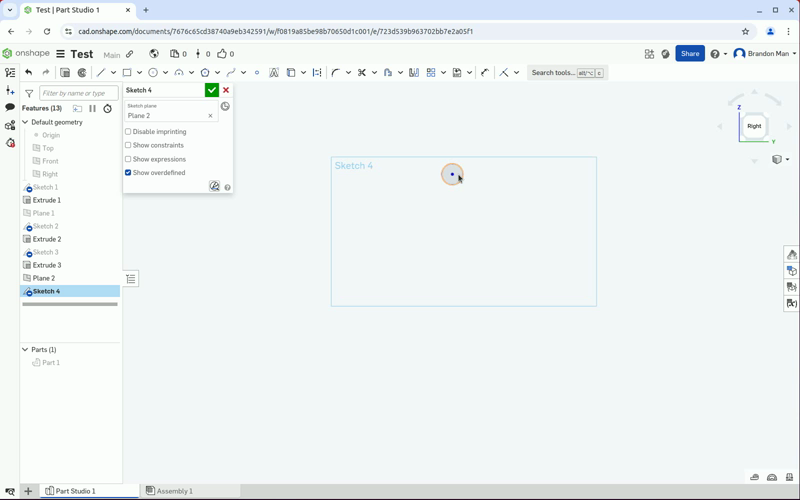
scroll(6)
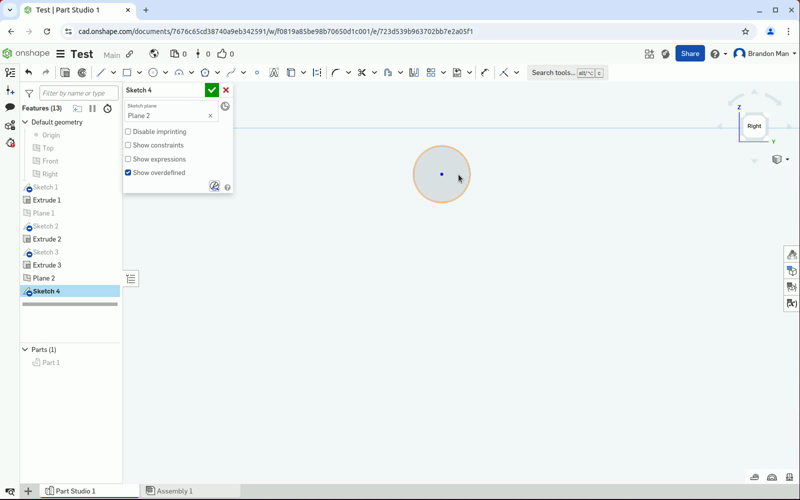
click(458, 174)
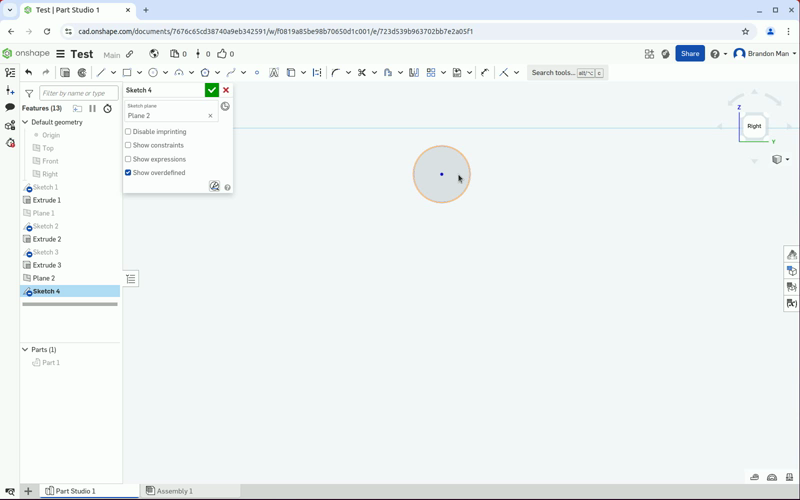
scroll(-6)
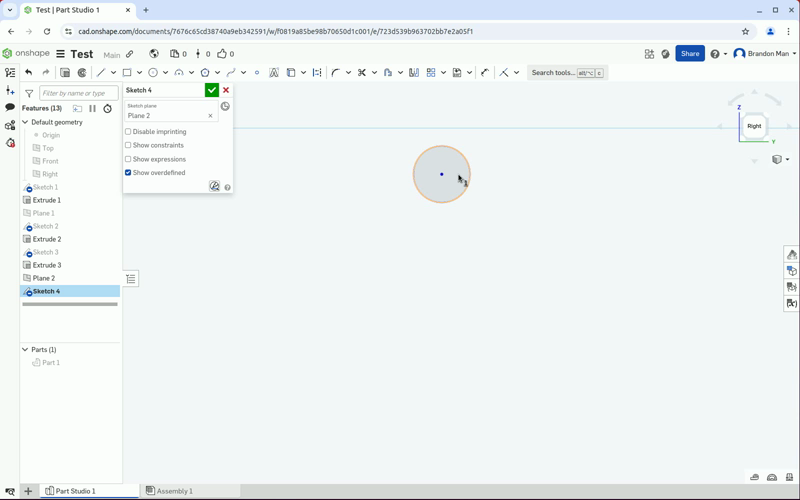
scroll(-6)
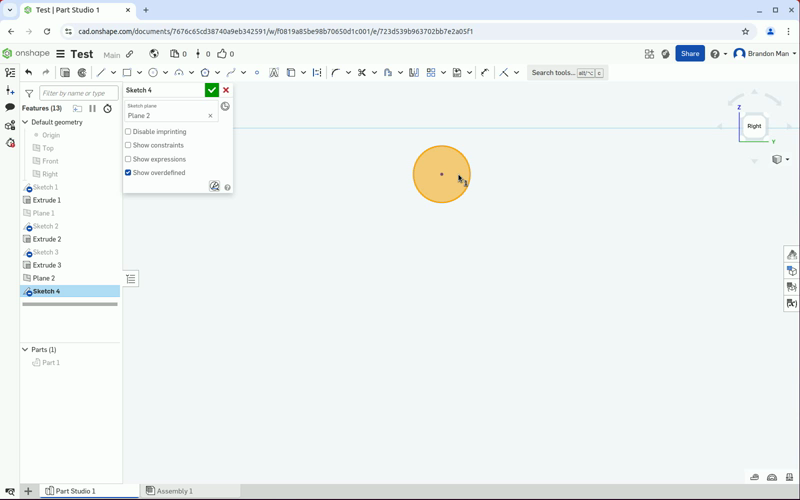
scroll(-6)
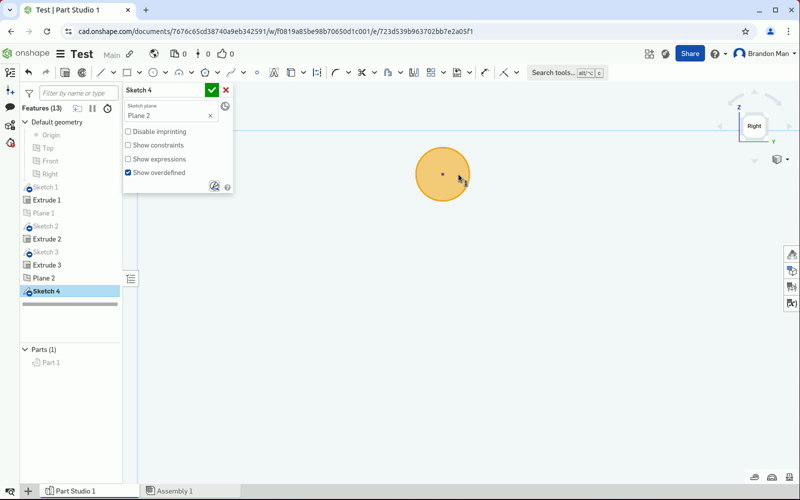
scroll(-6)
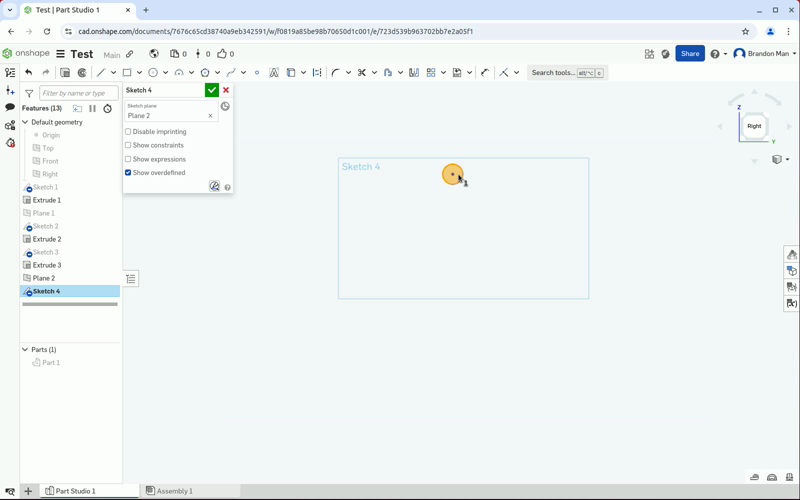
scroll(-6)
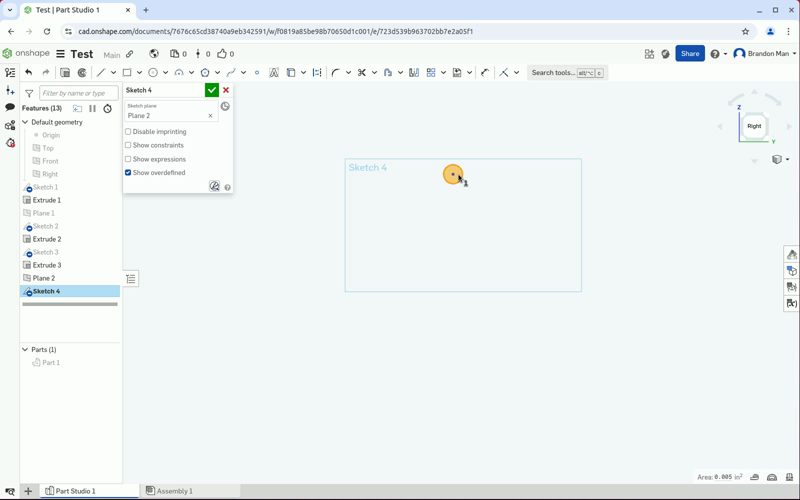
scroll(-6)
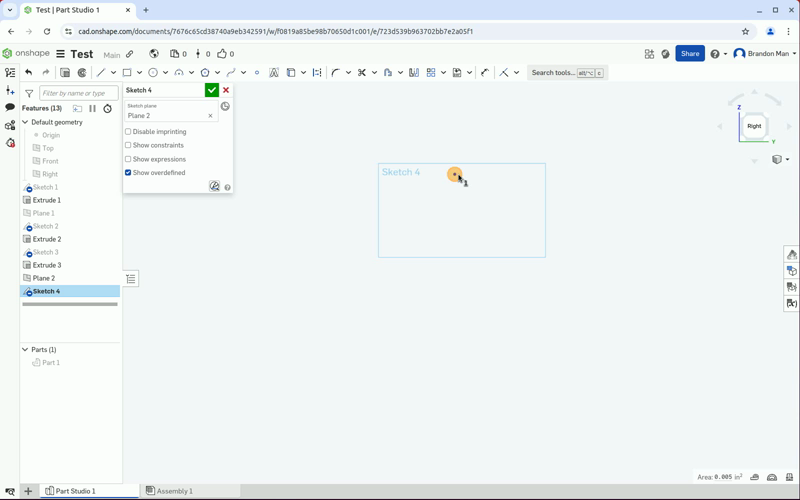
scroll(-6)
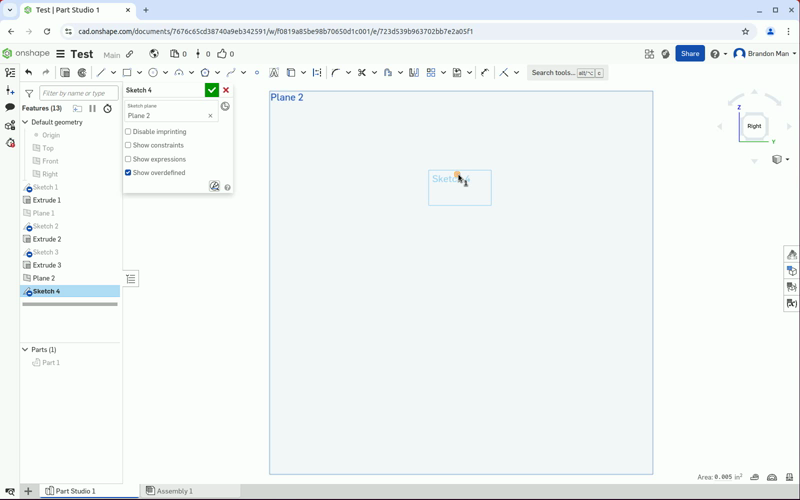
mouse_move(73, 352)
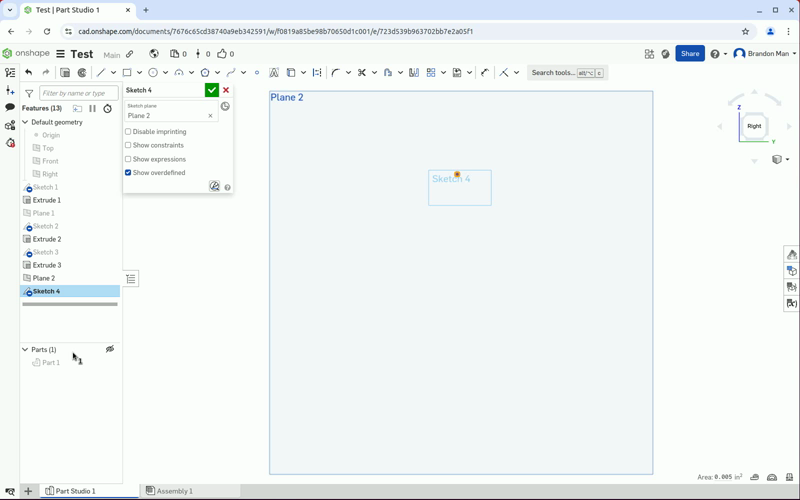
key(shift+y)
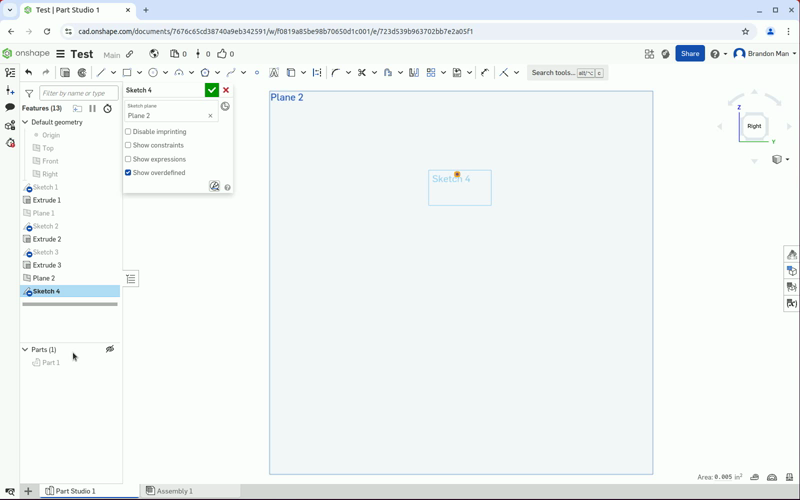
key(shift+e)
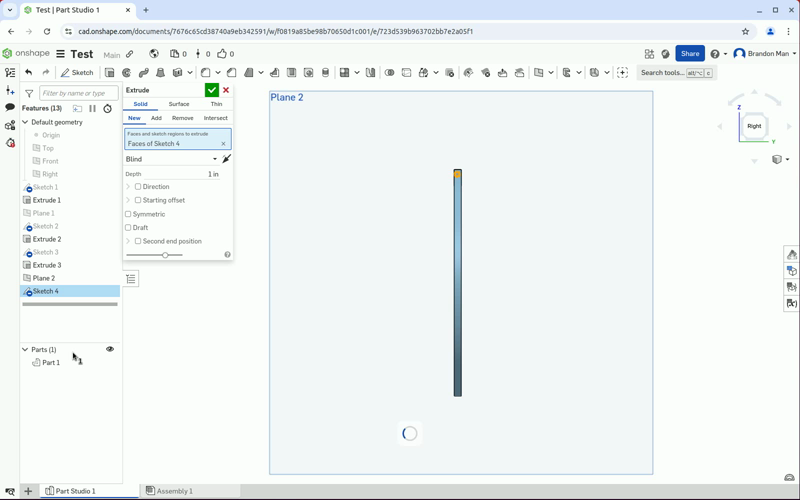
mouse_move(143, 106)
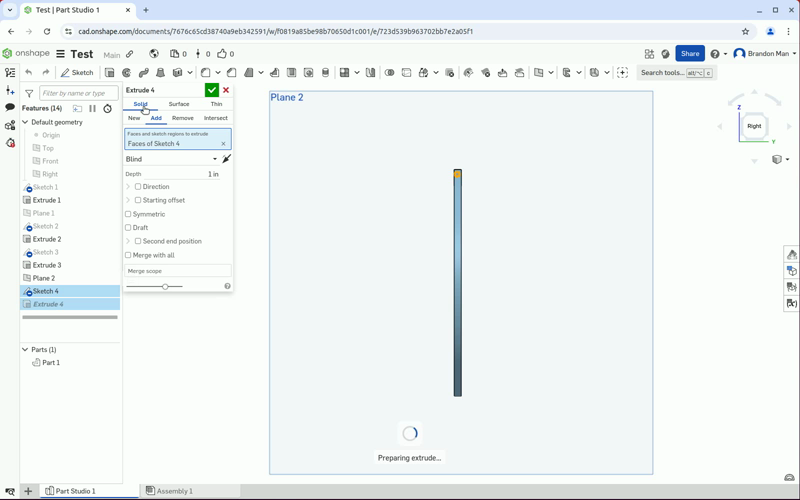
click(143, 106)
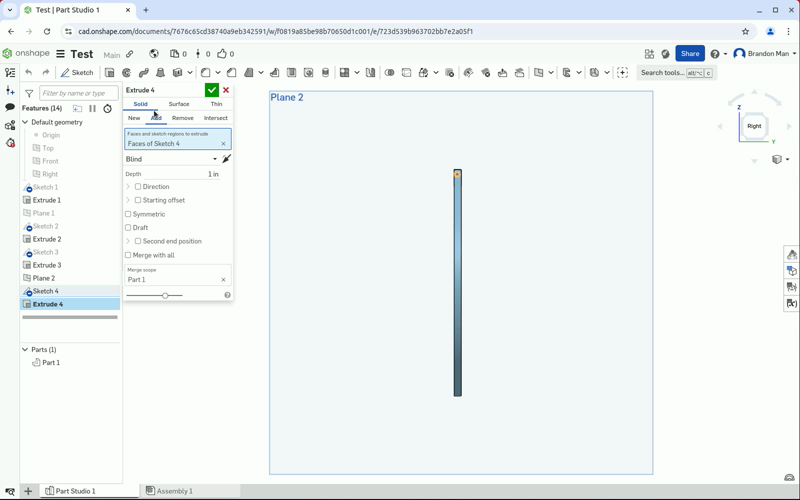
mouse_move(186, 120)
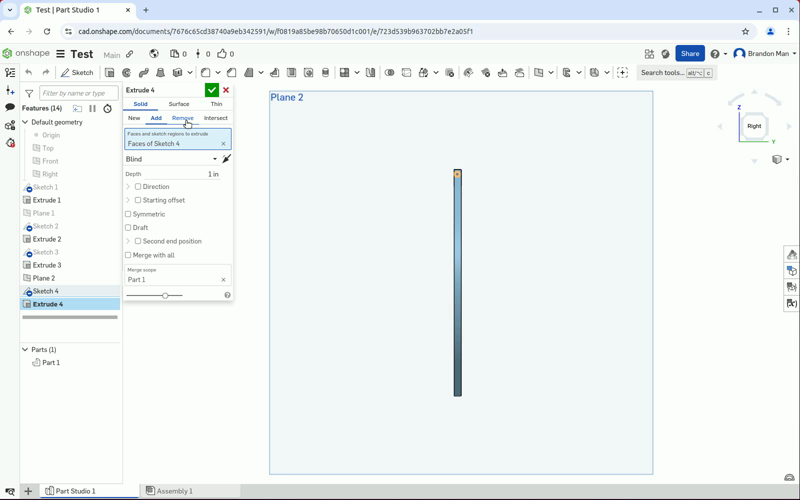
click(186, 120)
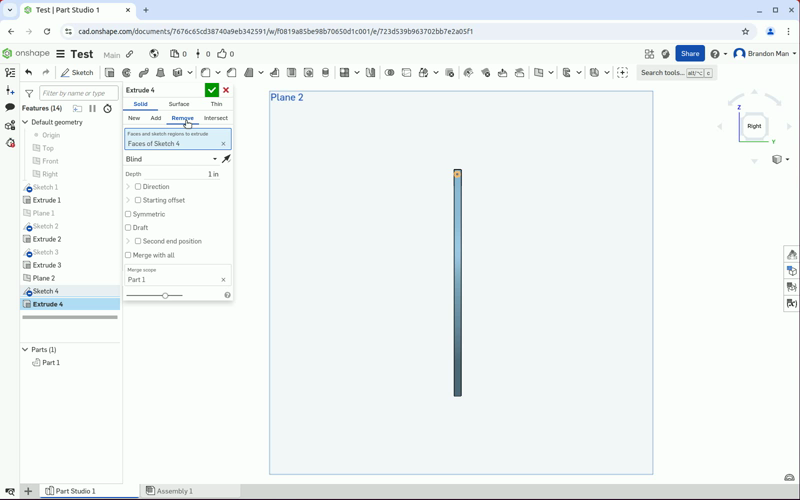
key(tab, 4)
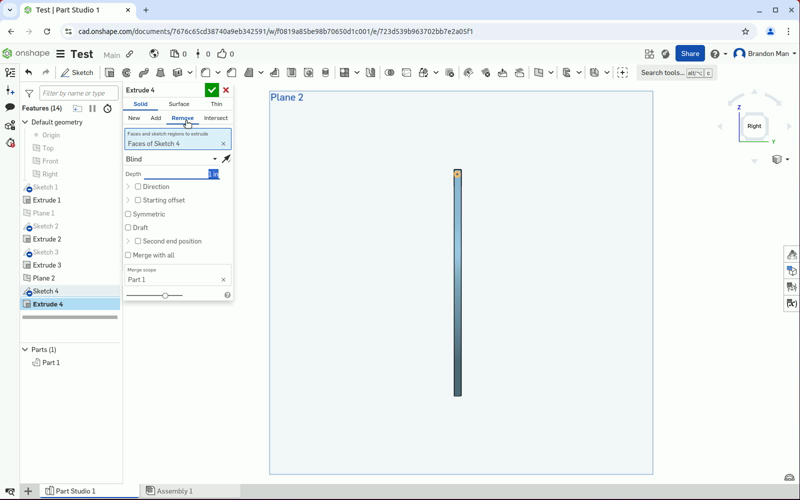
text(2.348)
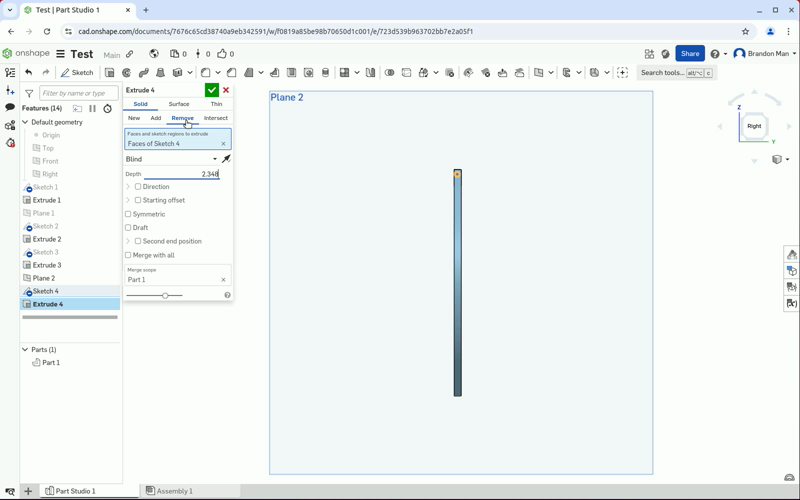
key(tab, 3)
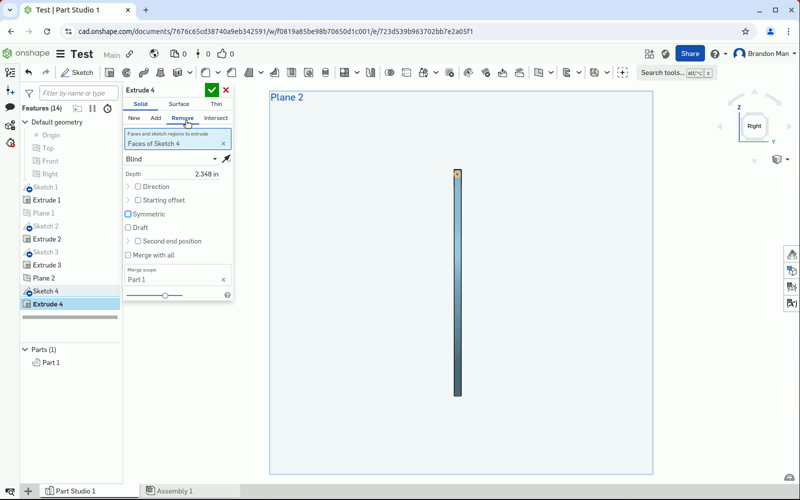
key(space)
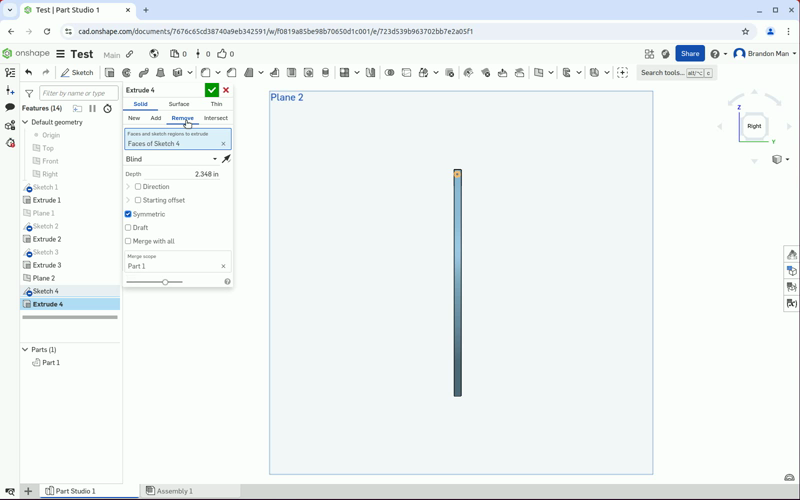
key(tab, 2)
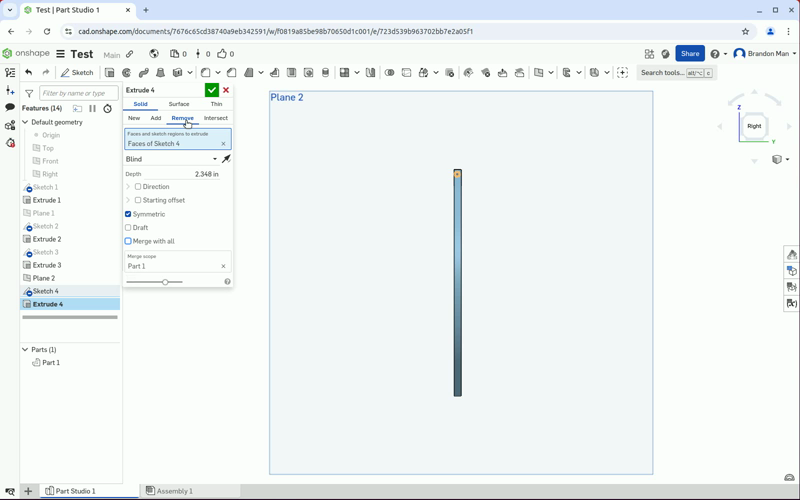
key(space)
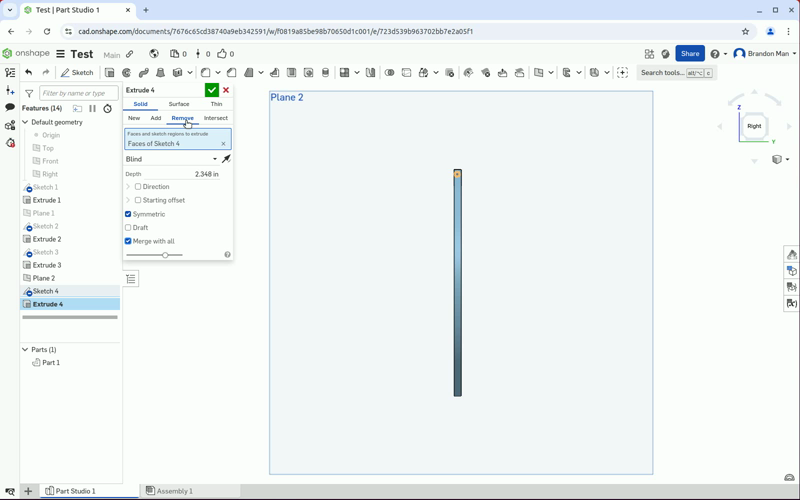
key(enter)
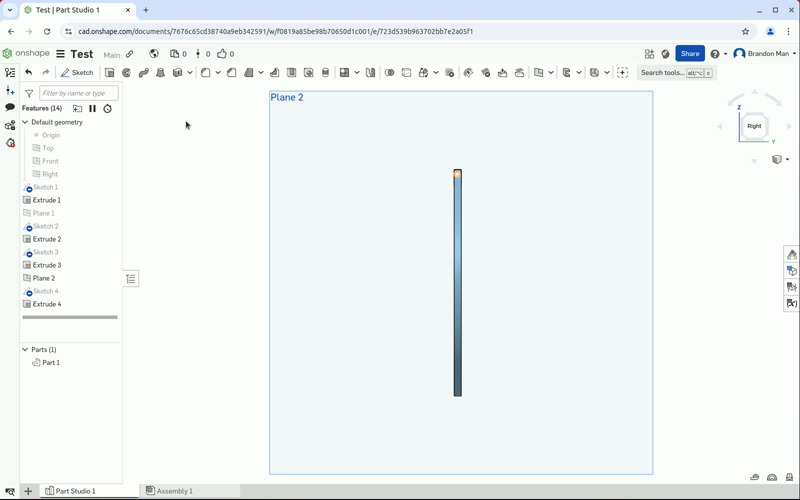
key(shift+h)
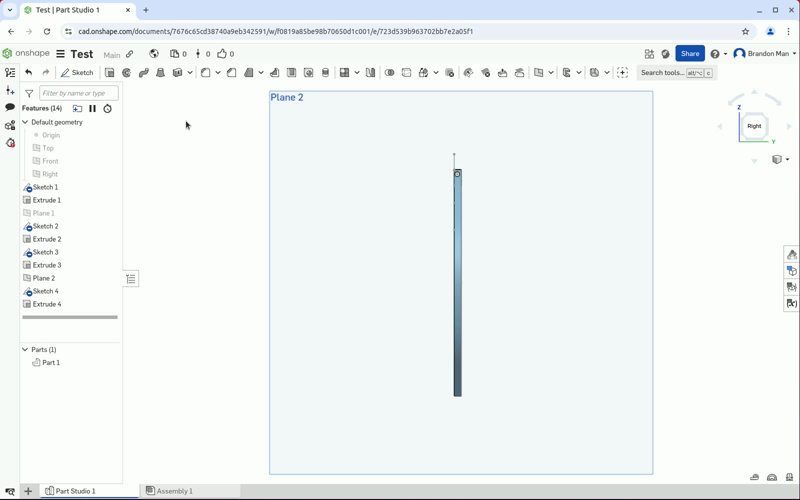
key(shift+h)
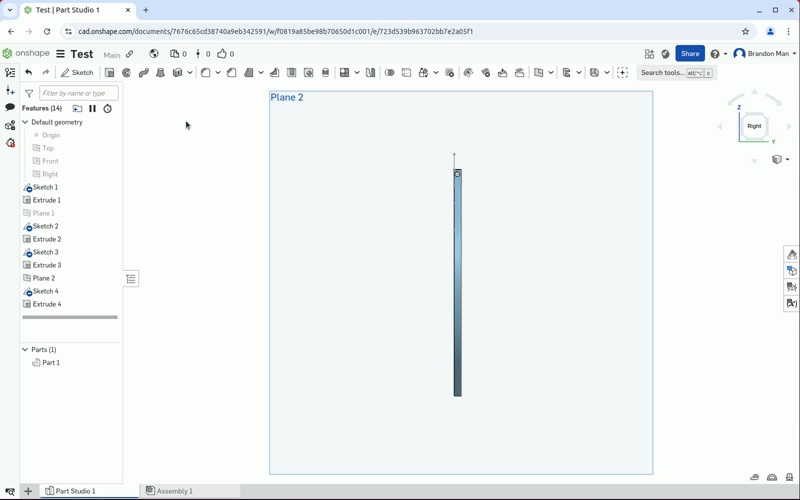
key(shift+7)
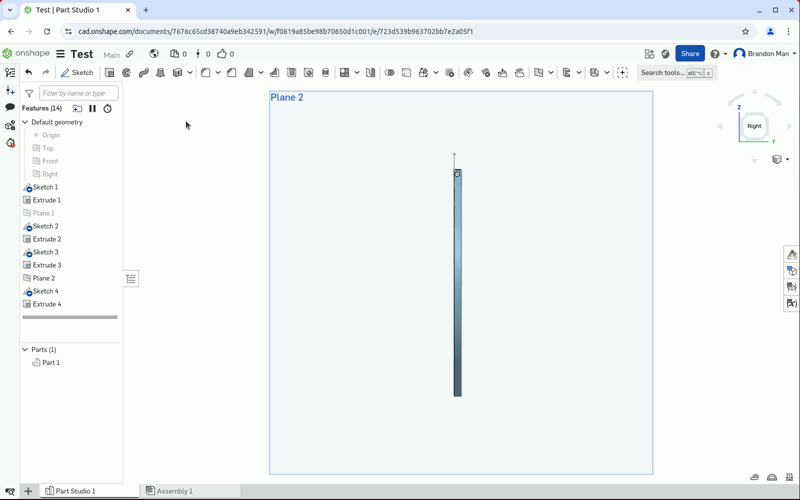
key(right, 2)
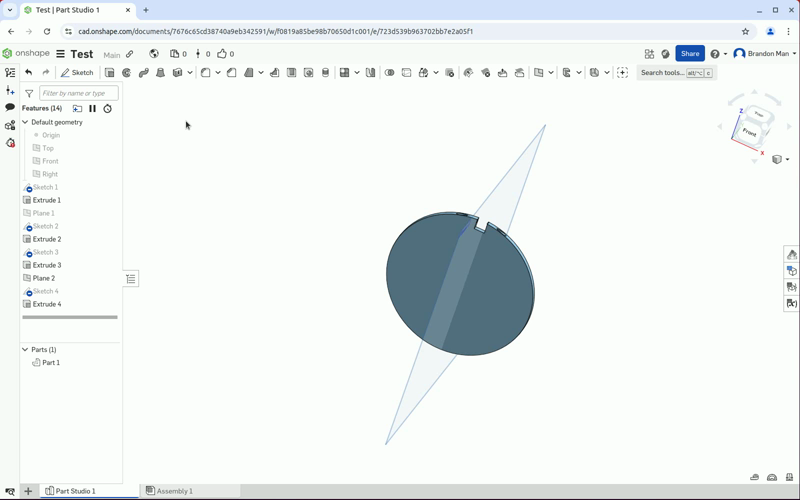
key(down, 2)
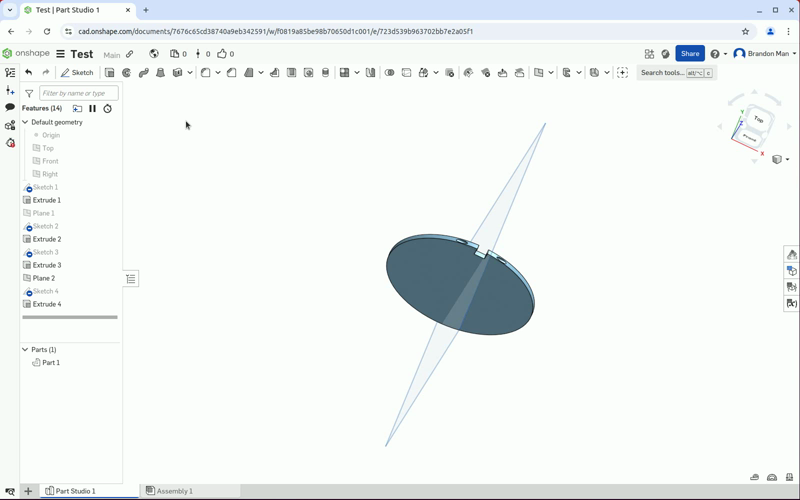
key(up, 2)
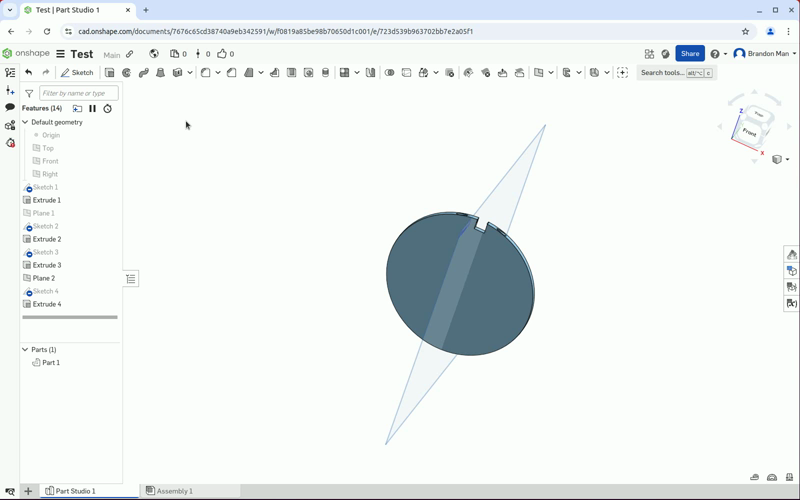
key(left, 2)
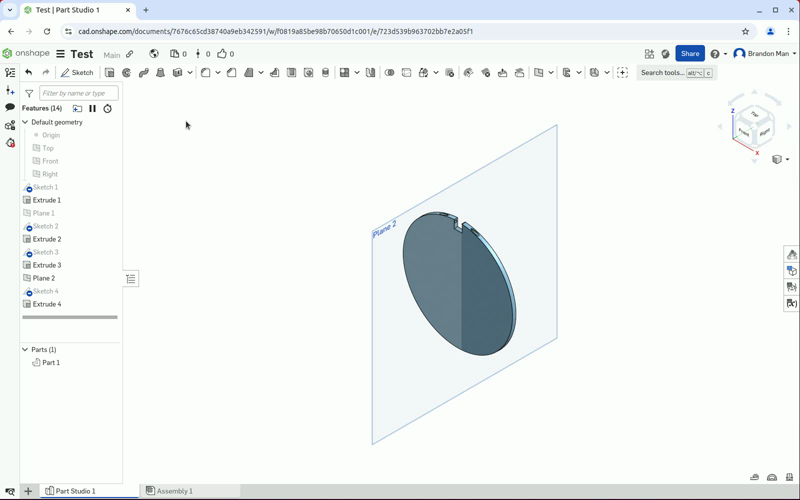
mouse_move(73, 189)
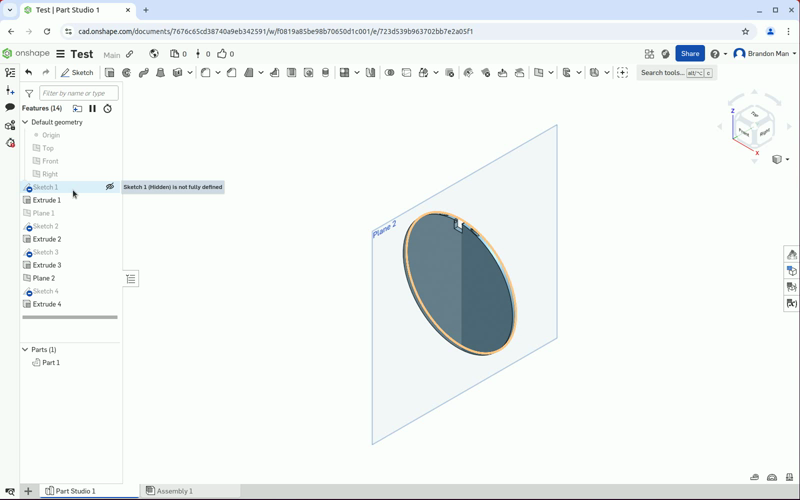
click(73, 189)